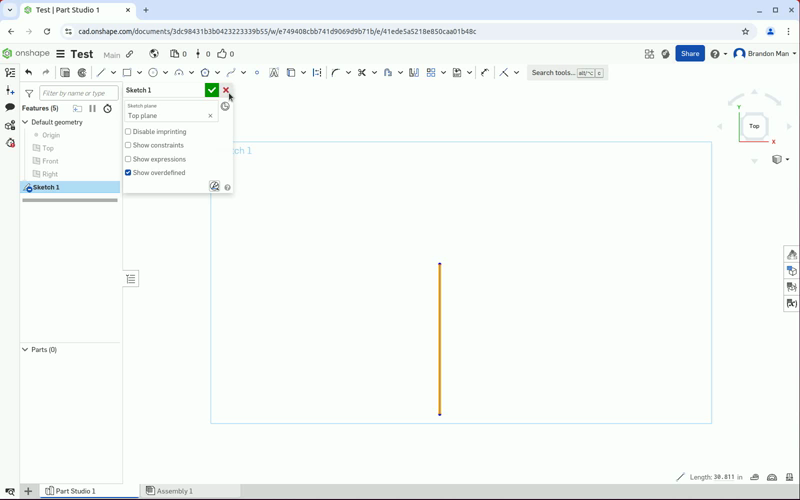
key(shift+h)
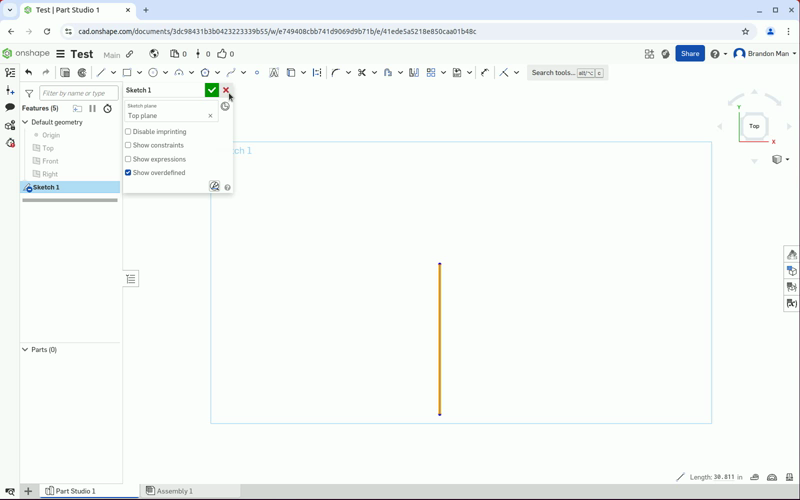
key(shift+s)
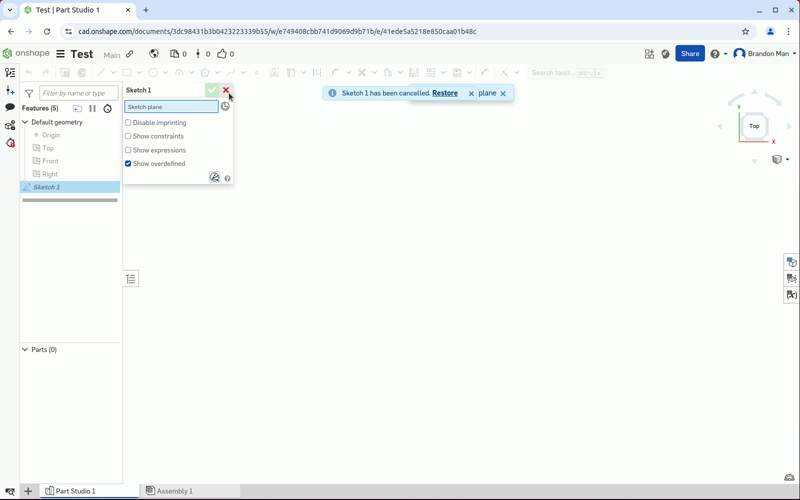
mouse_move(73, 150)
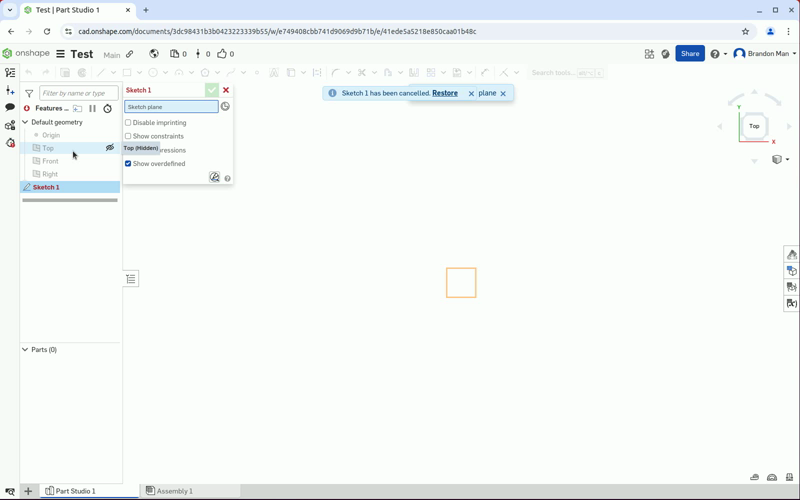
click(73, 150)
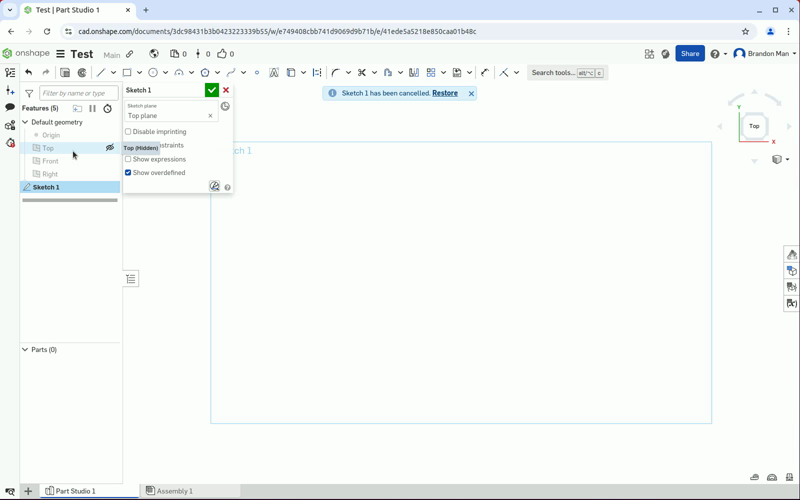
mouse_move(73, 352)
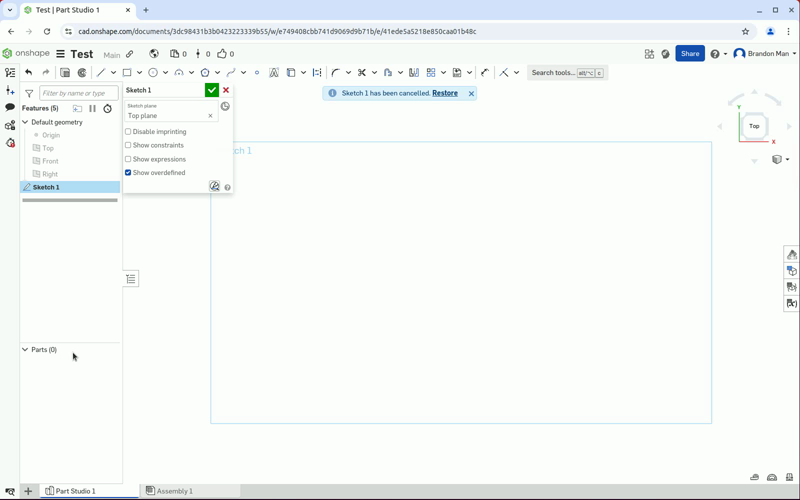
key(y)
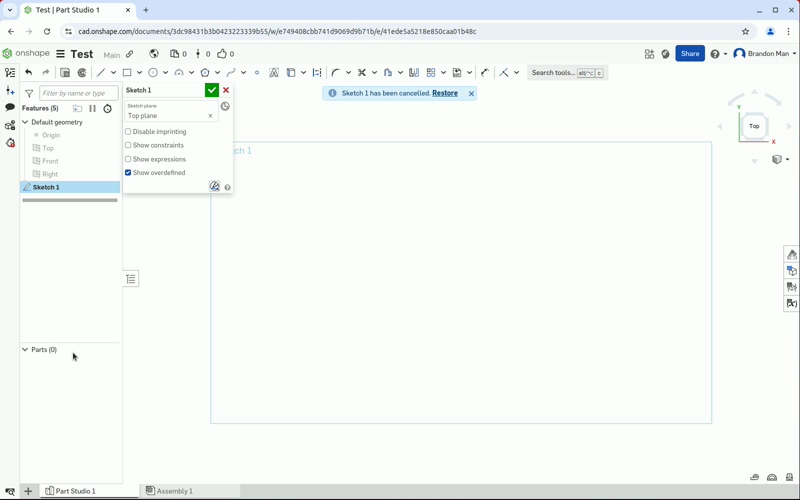
key(l)
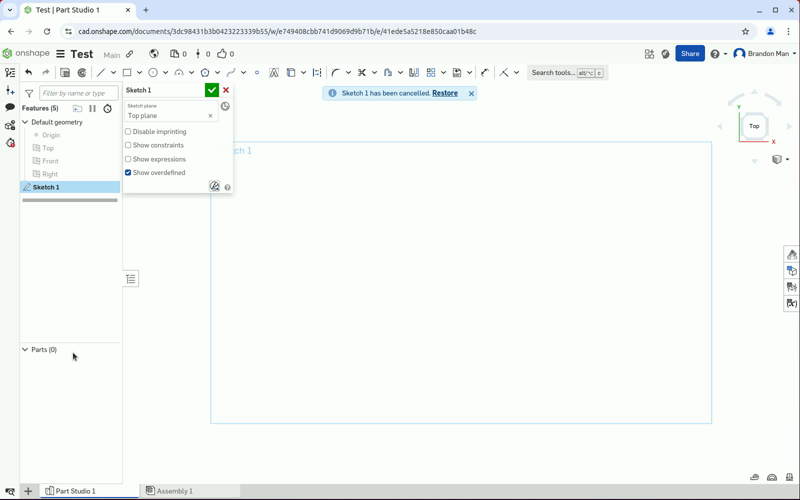
key_down(shift)
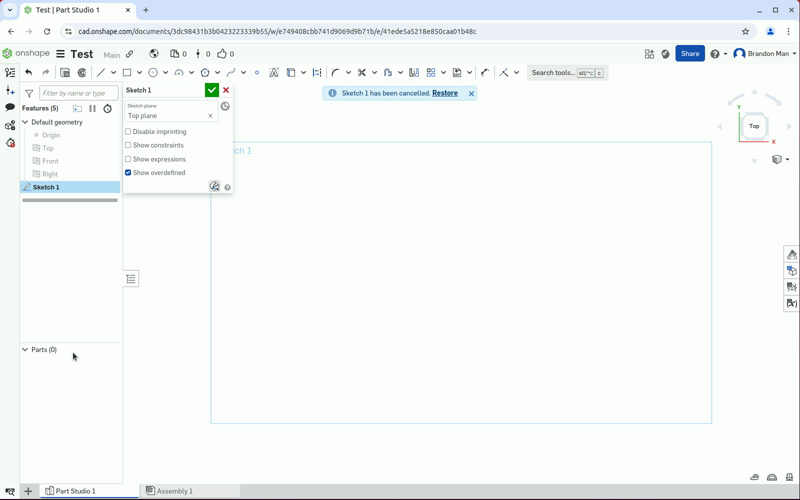
mouse_move(460, 395)
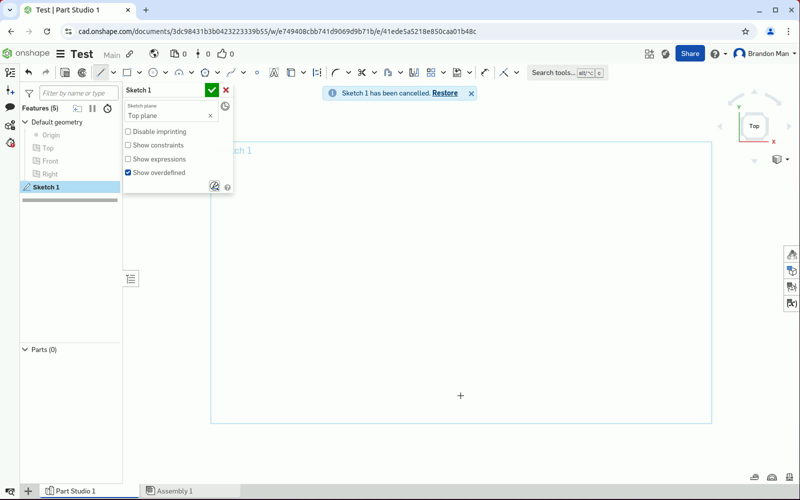
click(460, 395)
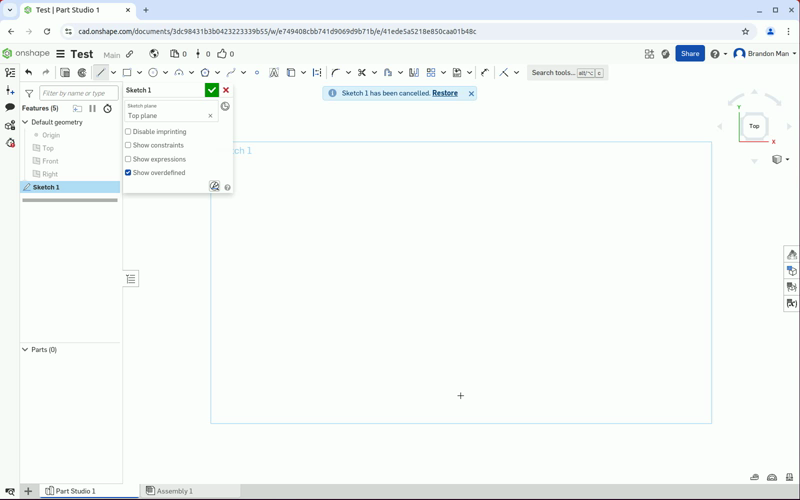
key_up(shift)
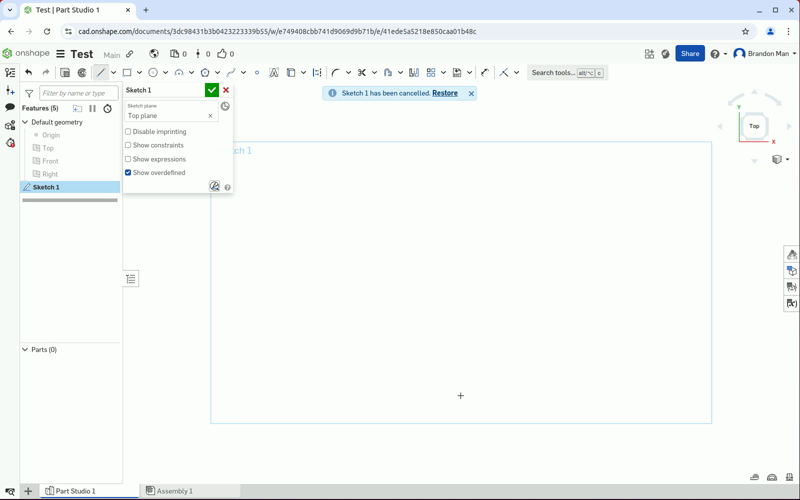
key_down(shift)
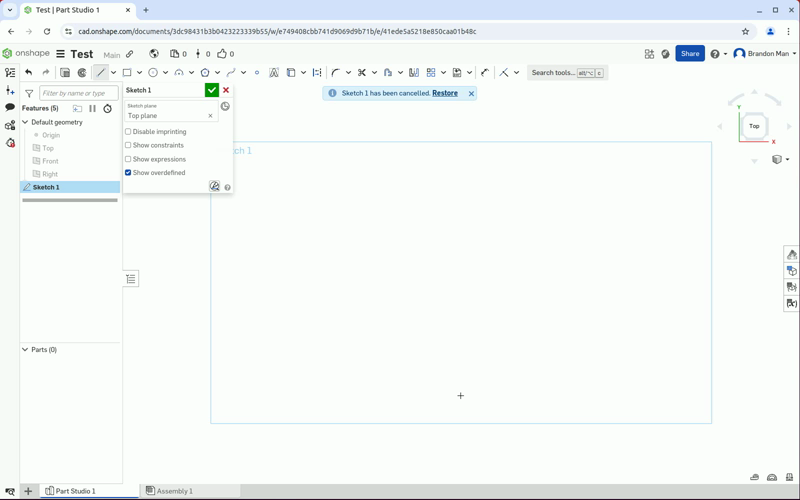
mouse_move(490, 395)
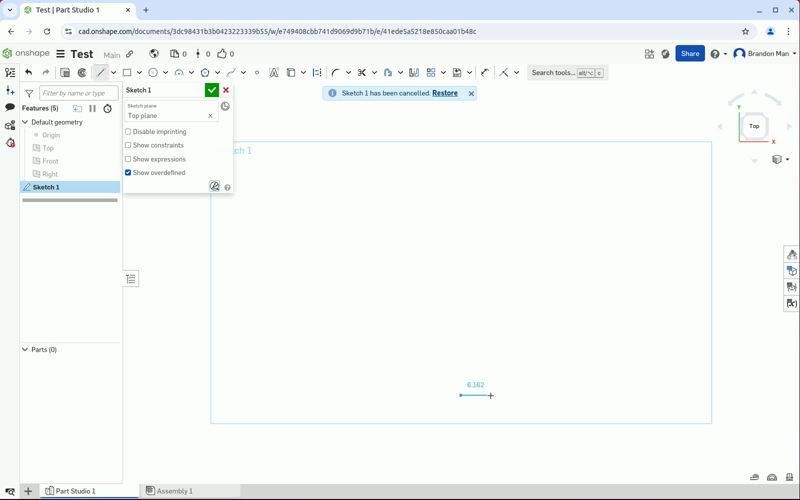
mouse_move(503, 395)
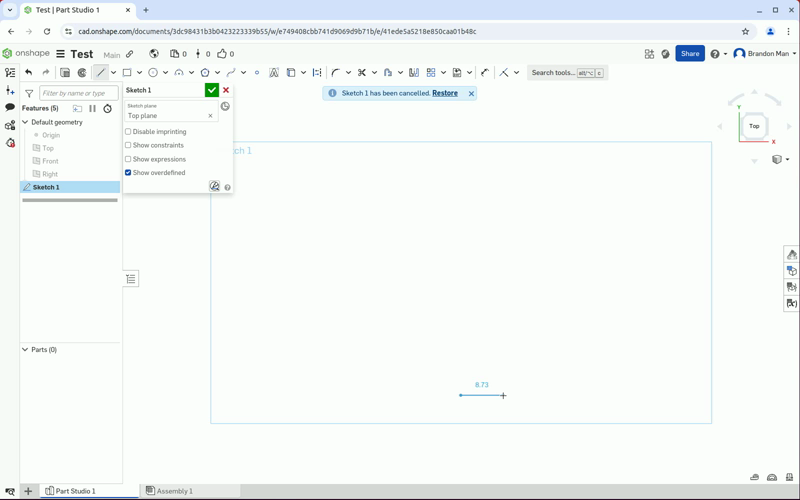
click(503, 395)
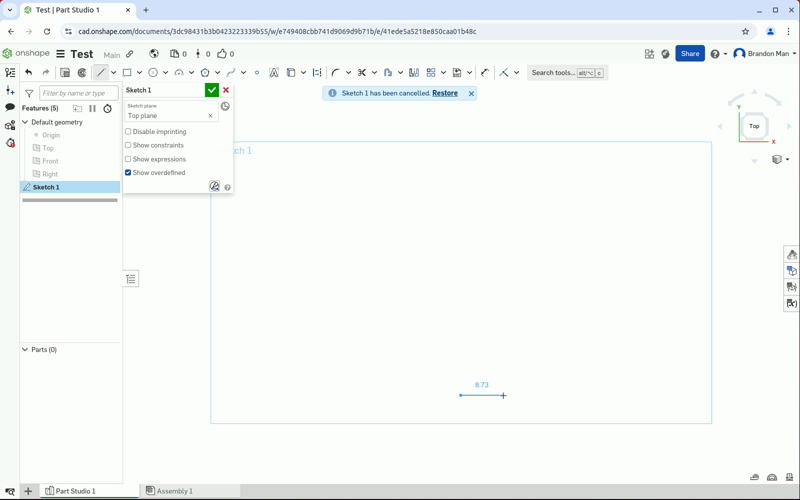
key_up(shift)
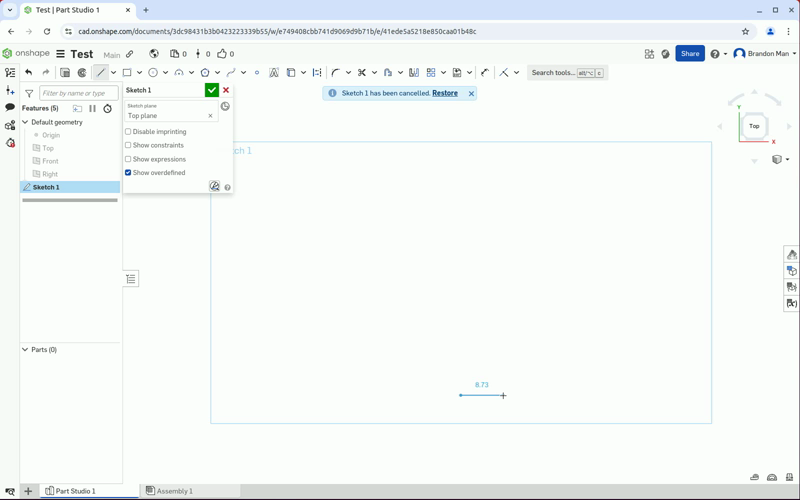
key_down(shift)
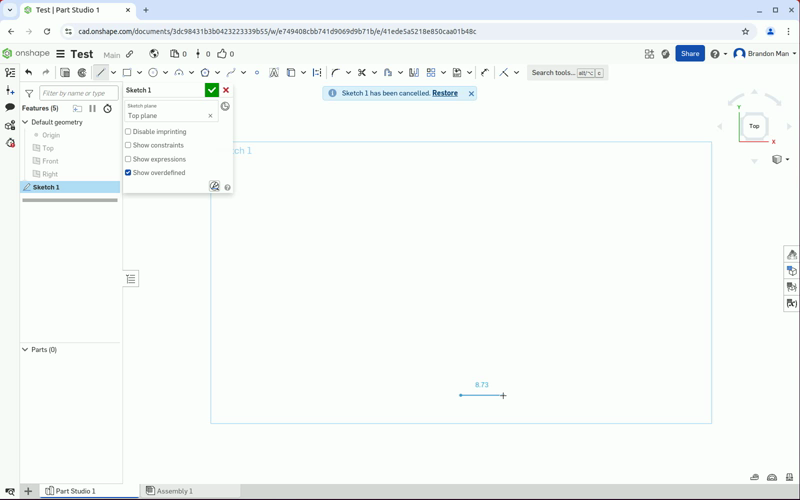
mouse_move(503, 282)
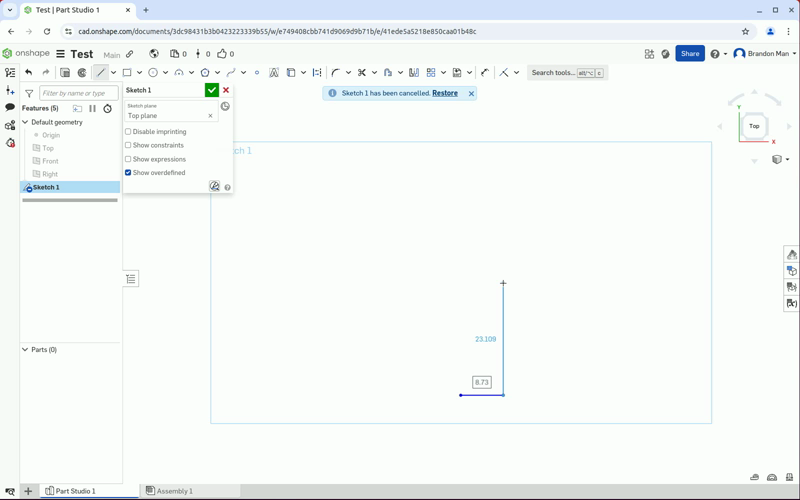
click(503, 282)
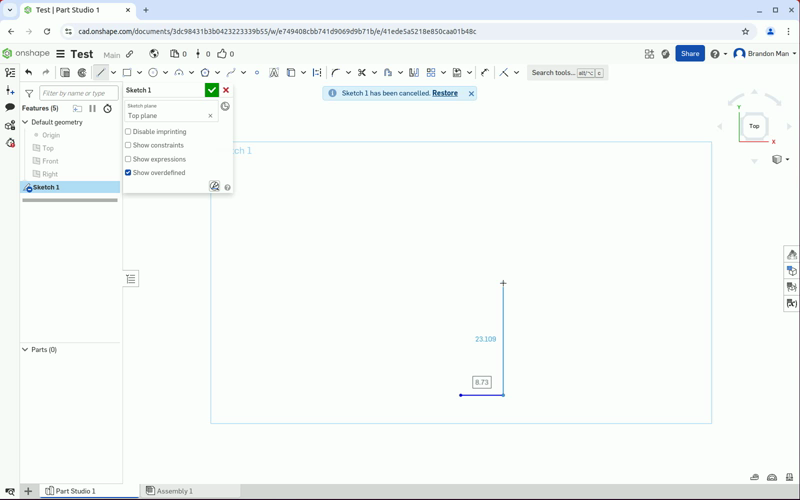
key_up(shift)
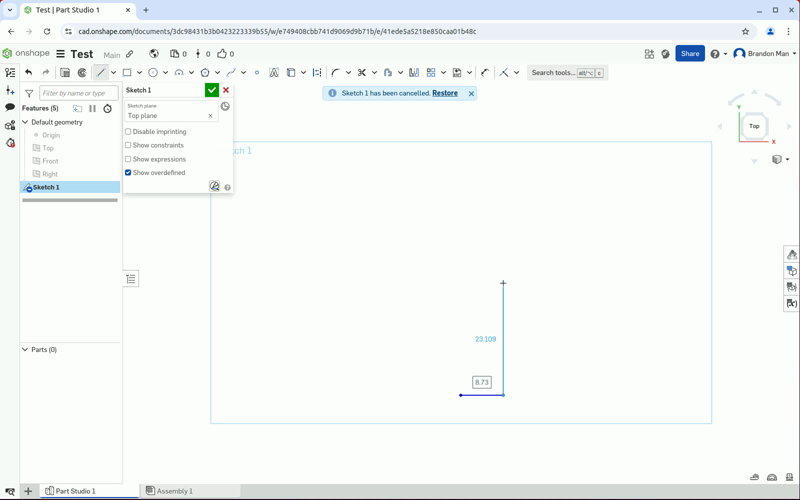
key_down(shift)
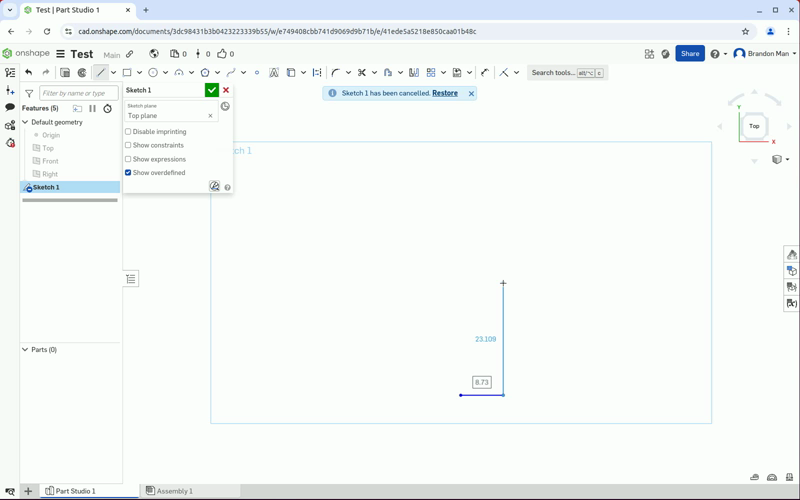
mouse_move(533, 282)
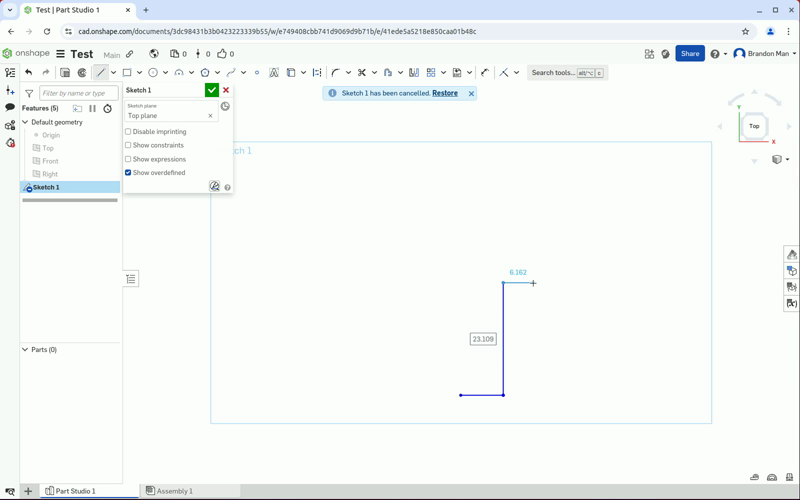
mouse_move(460, 282)
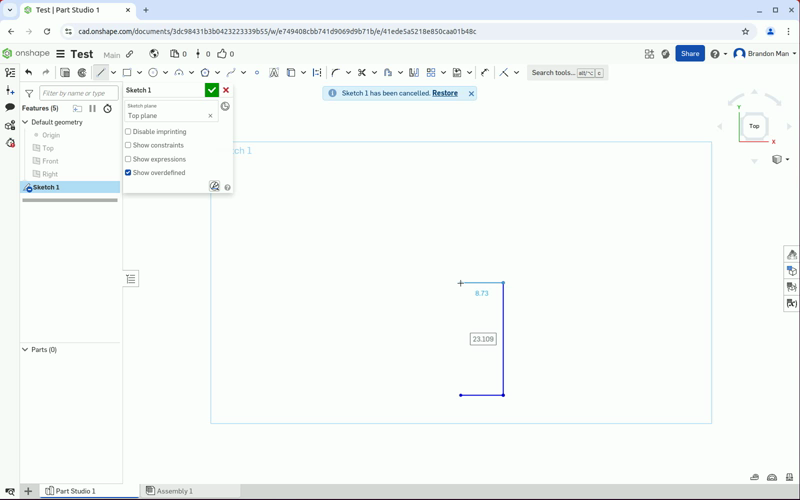
click(460, 282)
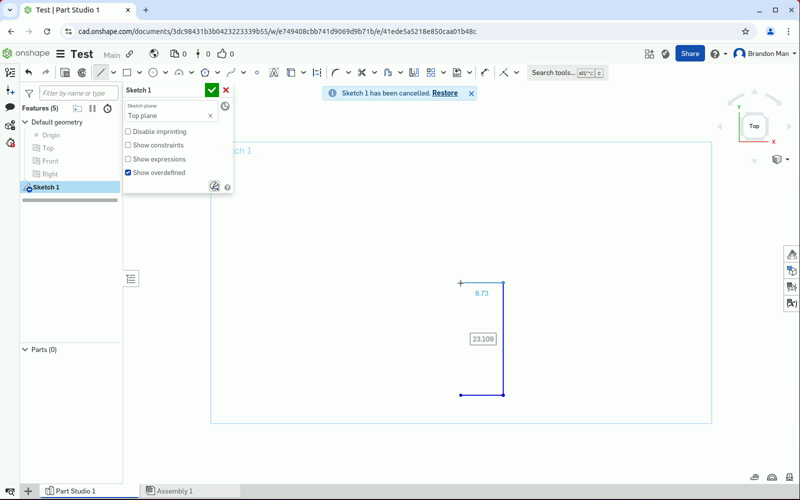
key_up(shift)
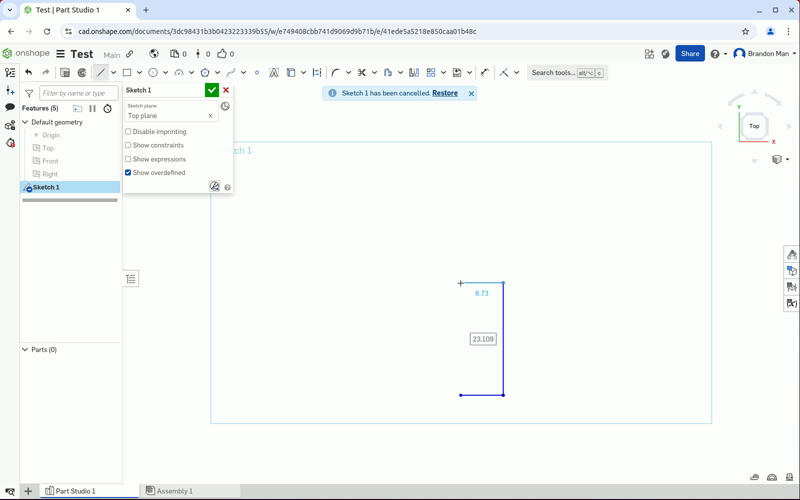
key_down(shift)
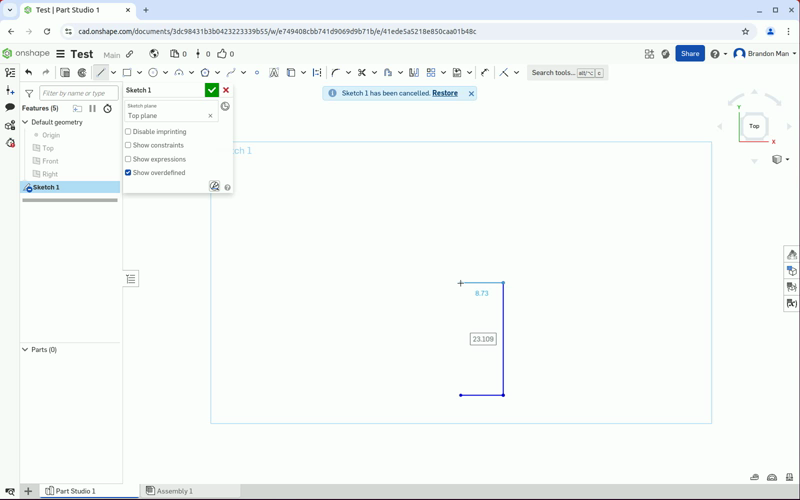
mouse_move(460, 395)
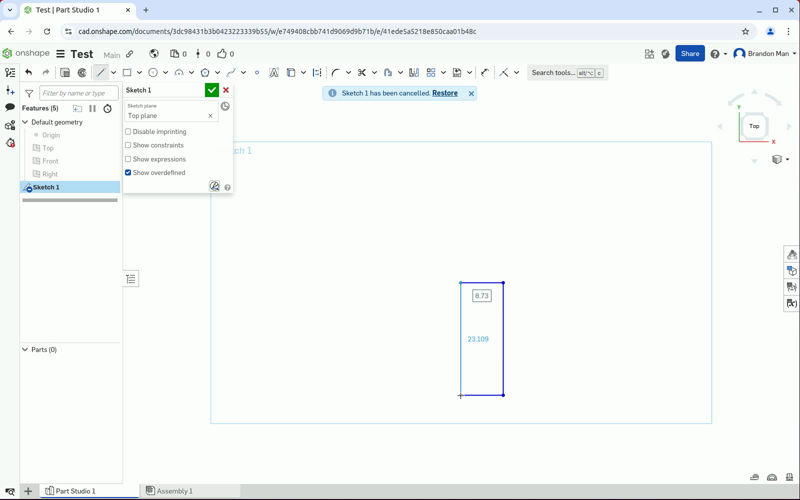
key_up(shift)
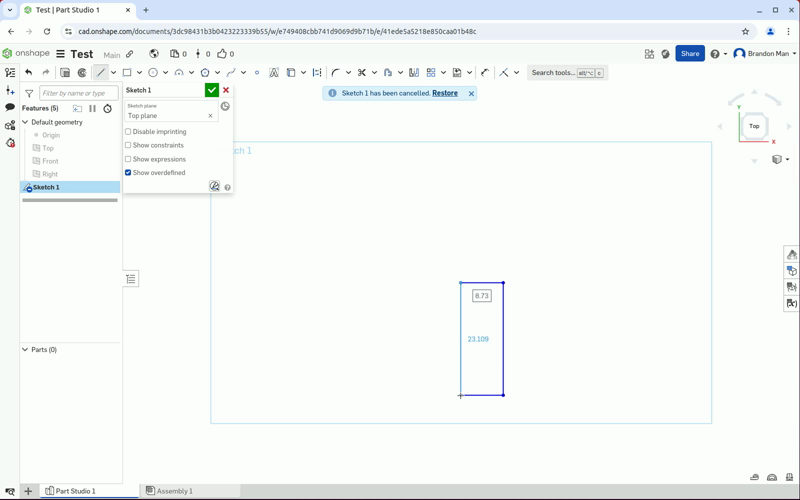
click(460, 395)
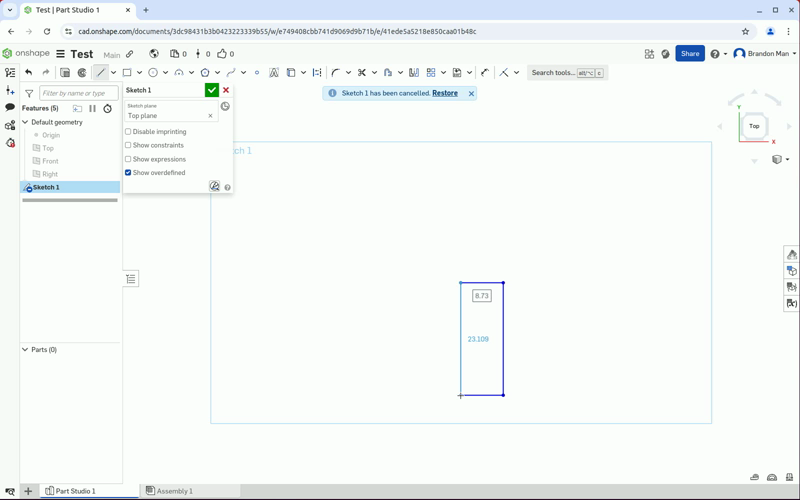
key(esc)
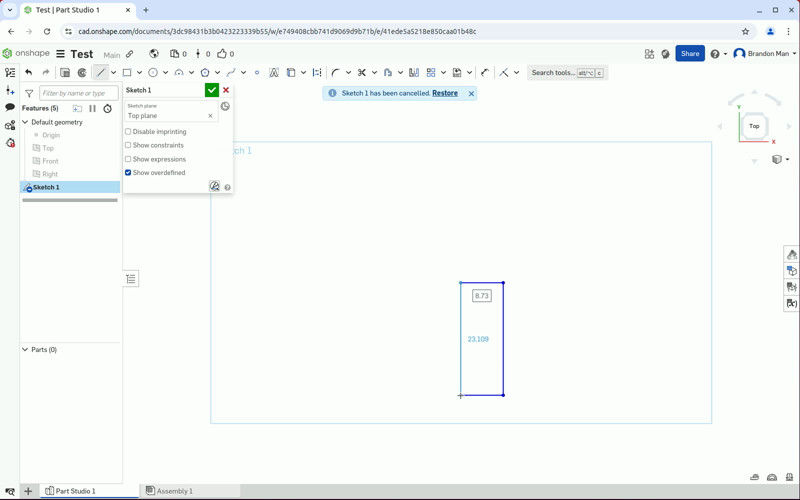
mouse_move(498, 322)
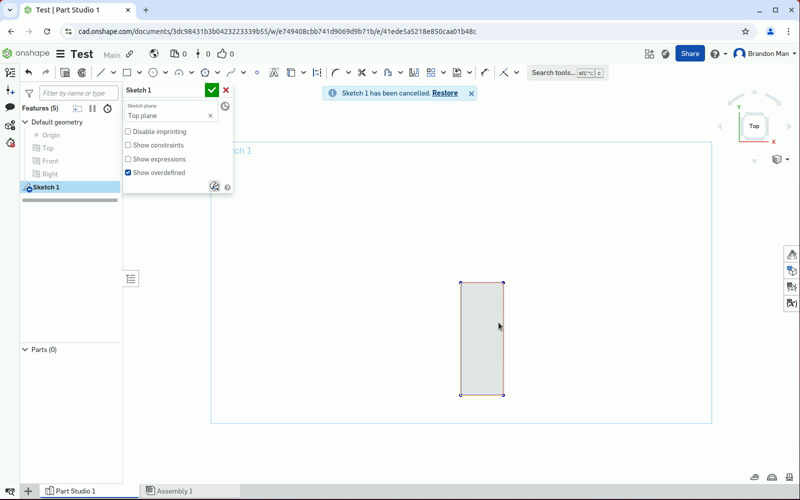
click(498, 322)
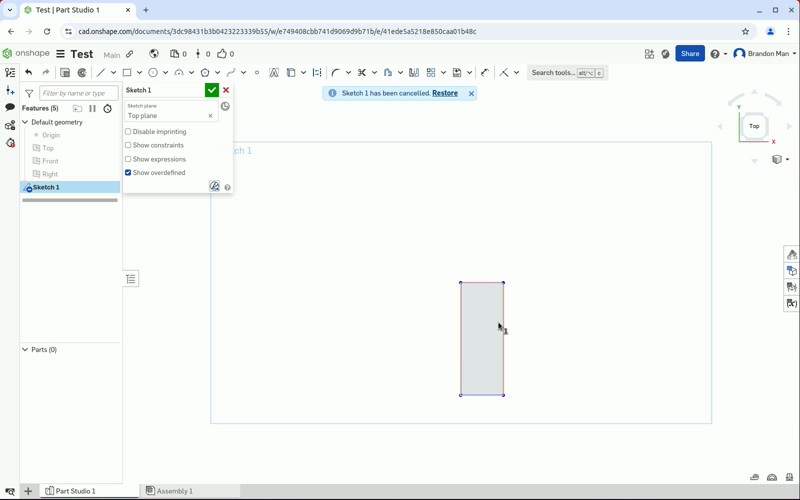
mouse_move(73, 352)
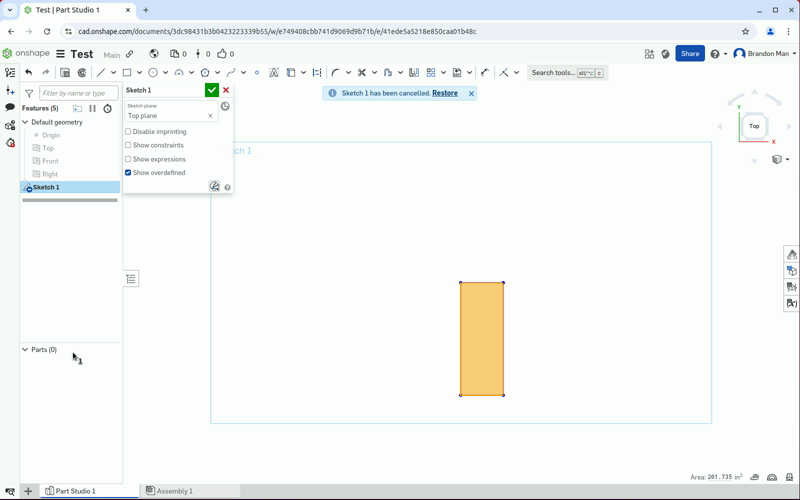
key(shift+y)
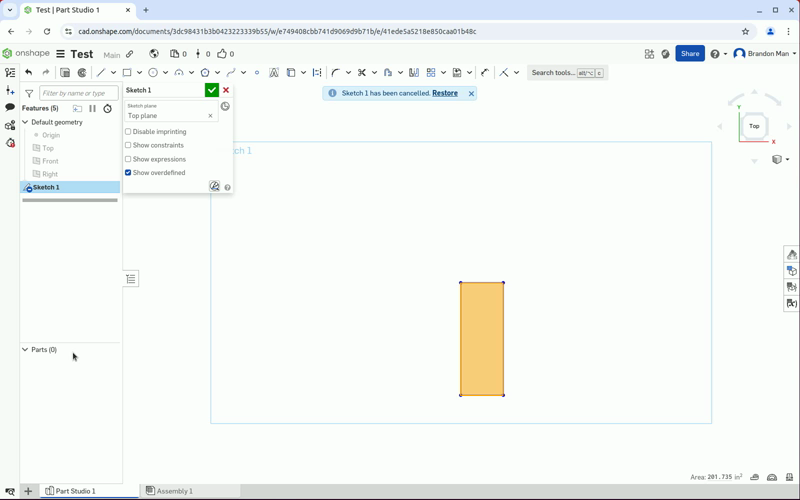
key(shift+e)
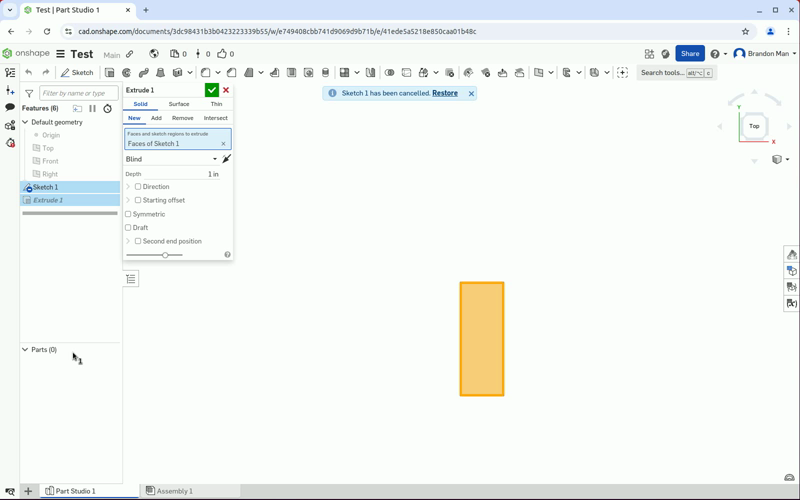
mouse_move(143, 106)
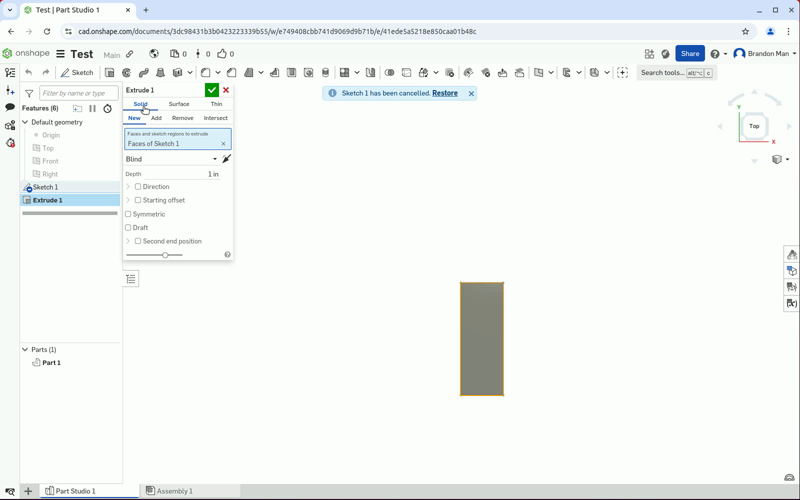
click(143, 106)
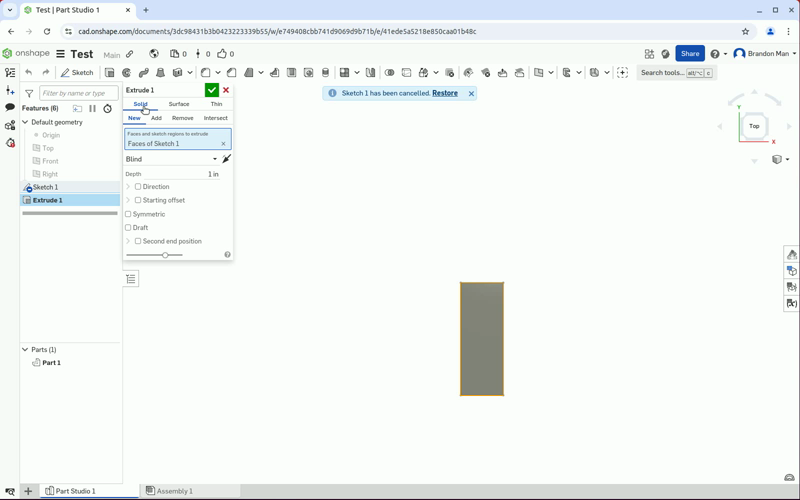
mouse_move(137, 120)
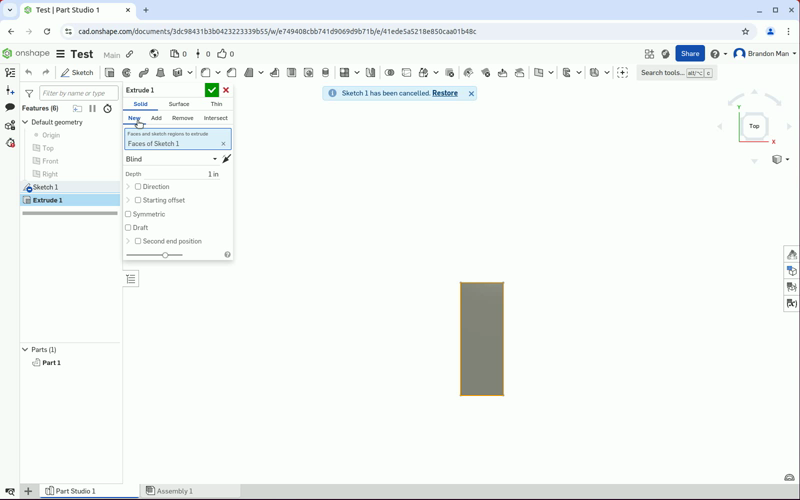
click(137, 120)
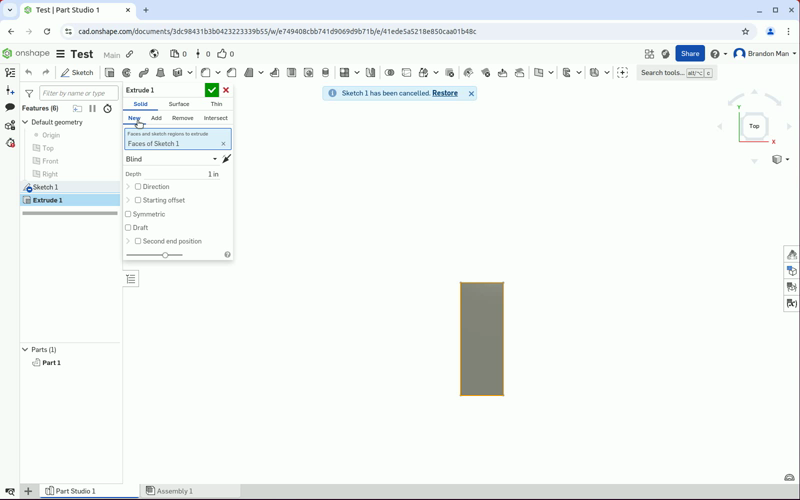
key(tab, 4)
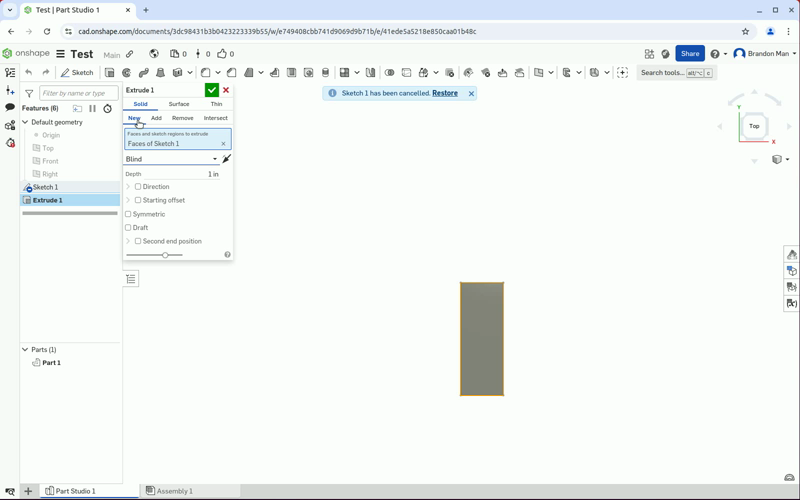
text(5.055)
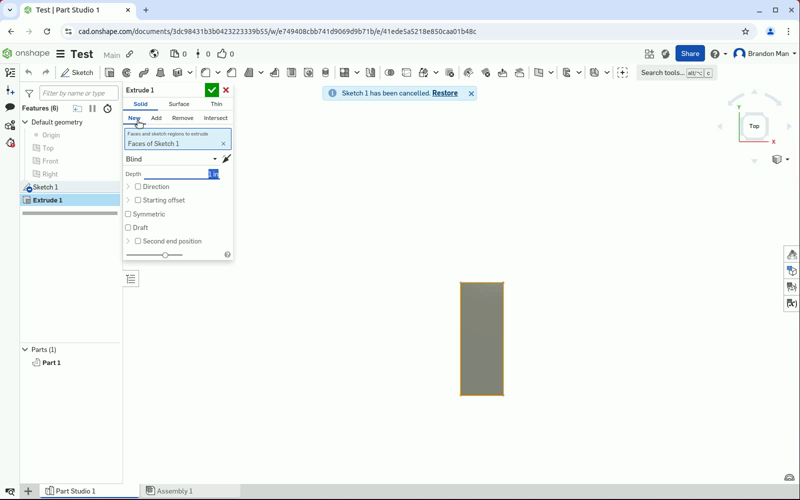
key(enter)
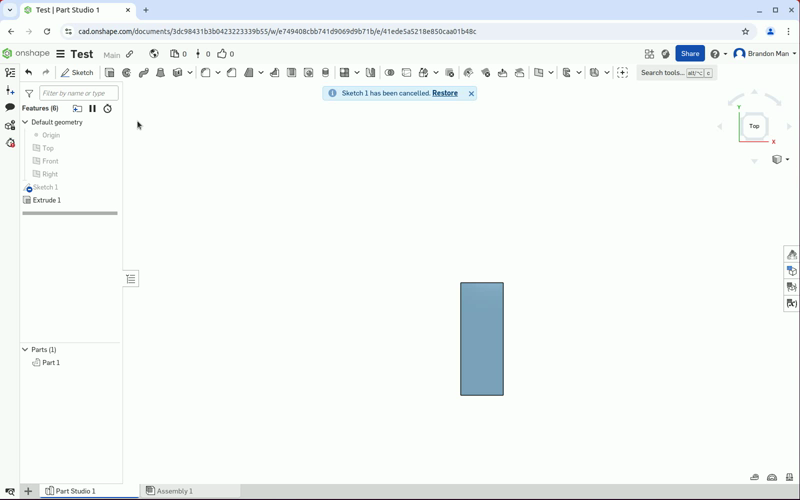
key(shift+h)
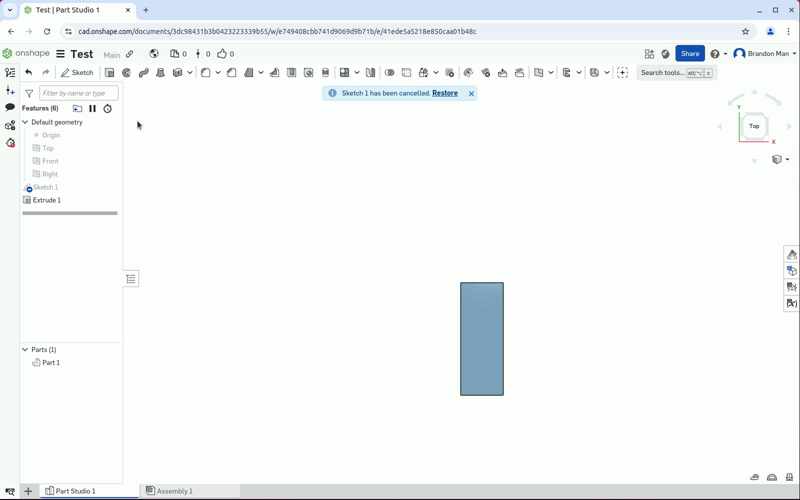
key(shift+h)
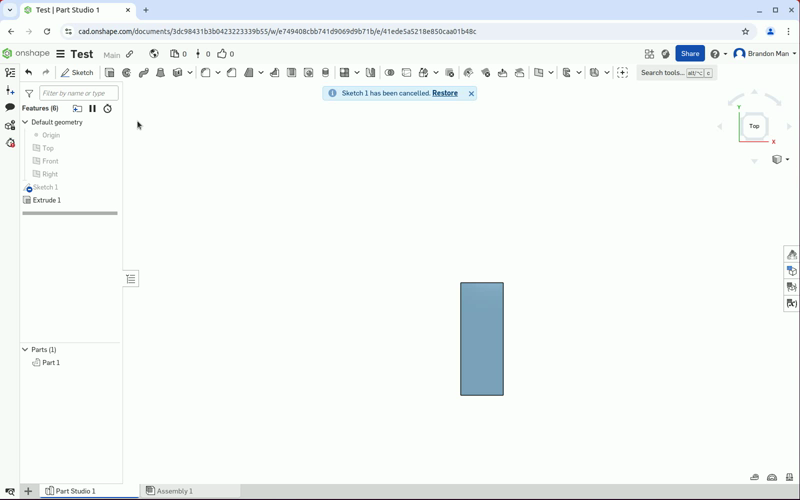
mouse_move(73, 189)
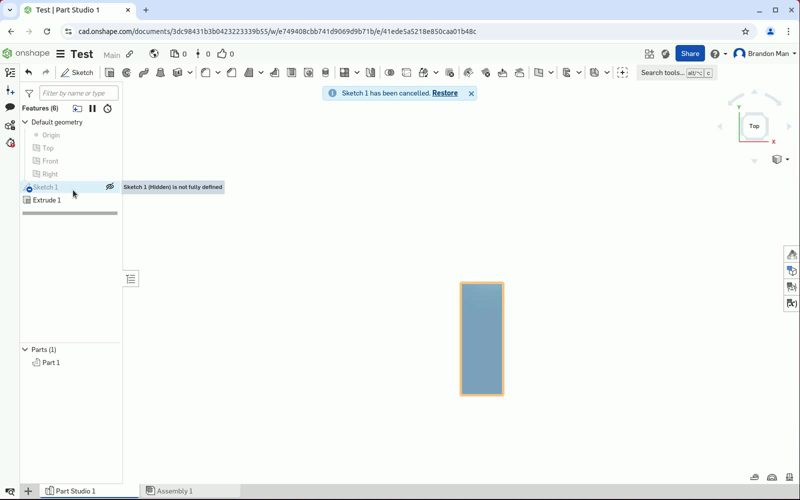
click(73, 189)
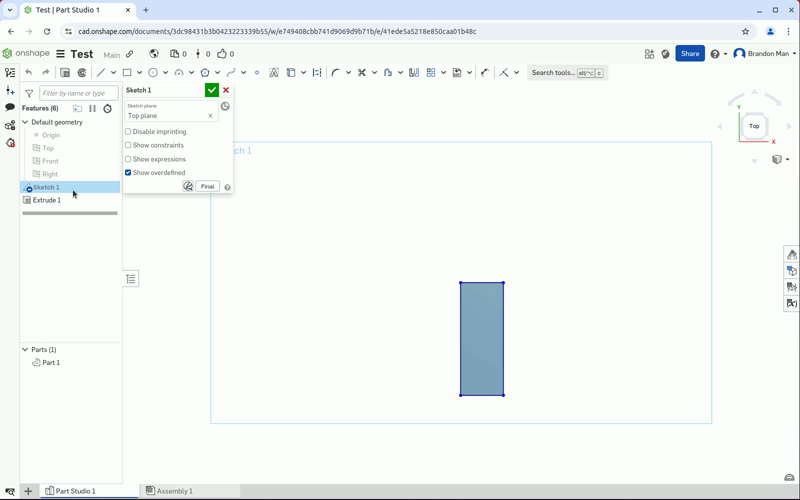
mouse_move(229, 92)
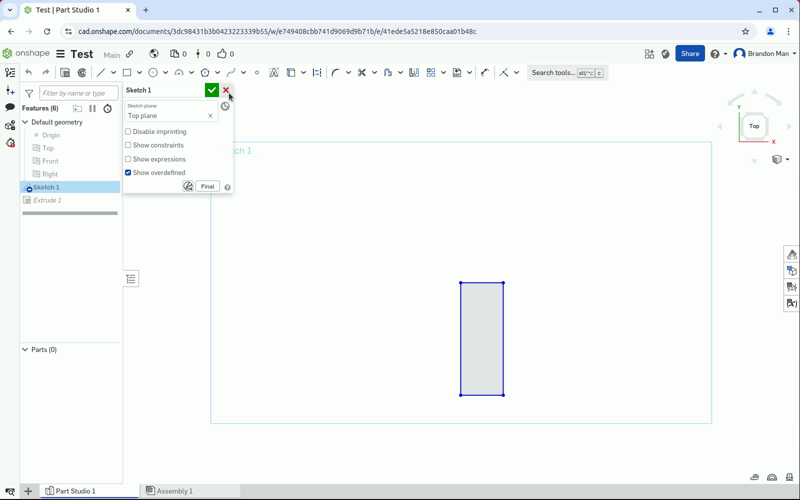
click(229, 92)
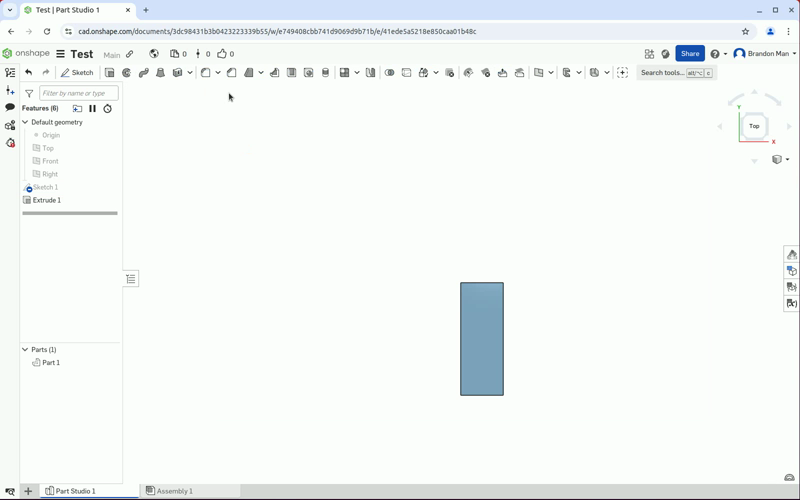
mouse_move(541, 75)
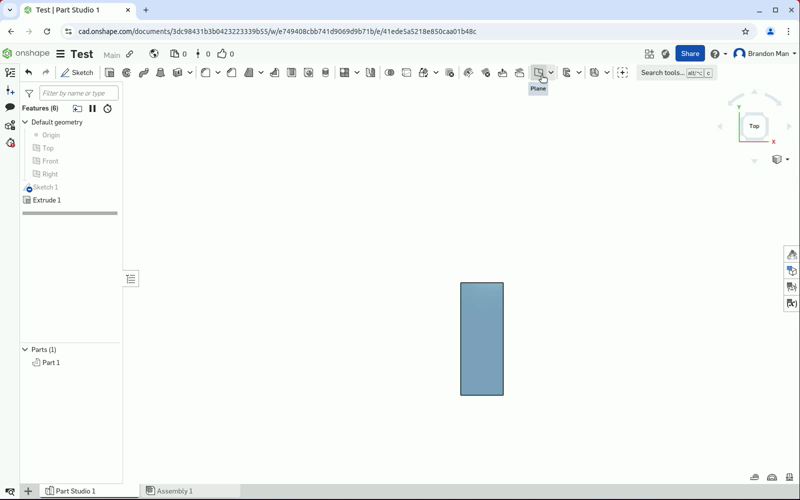
click(541, 75)
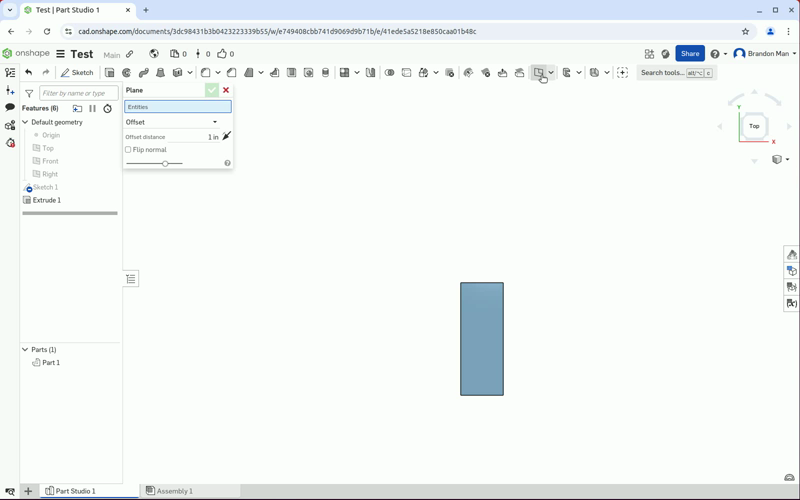
mouse_move(73, 150)
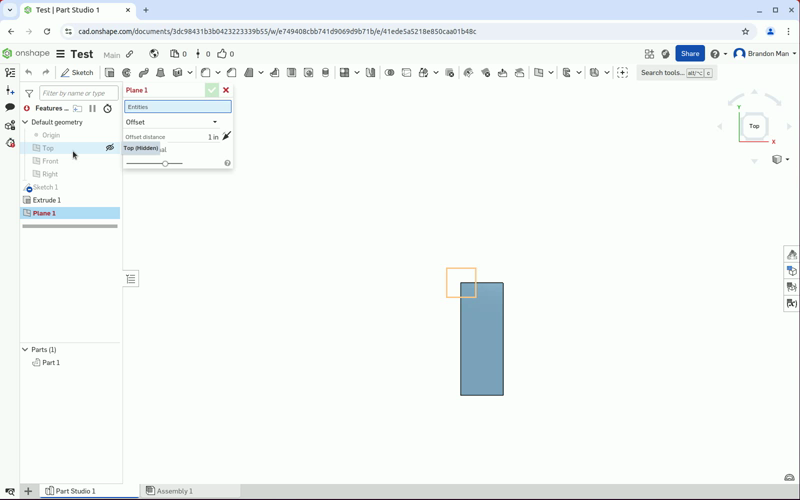
click(73, 150)
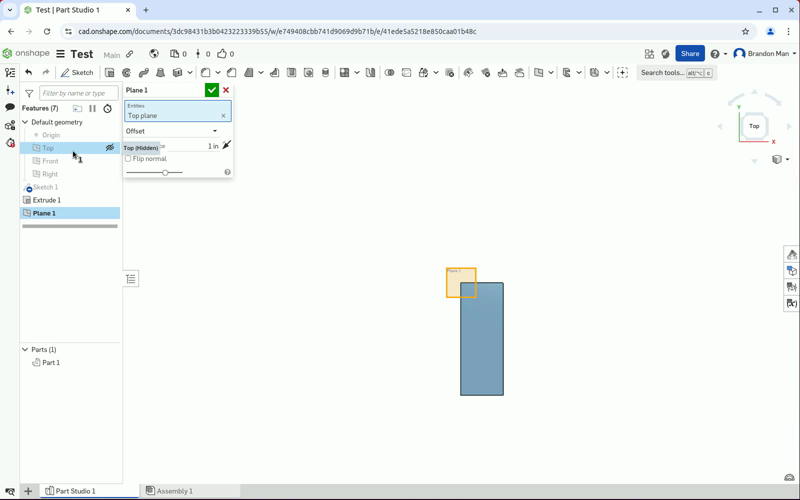
key(tab, 2)
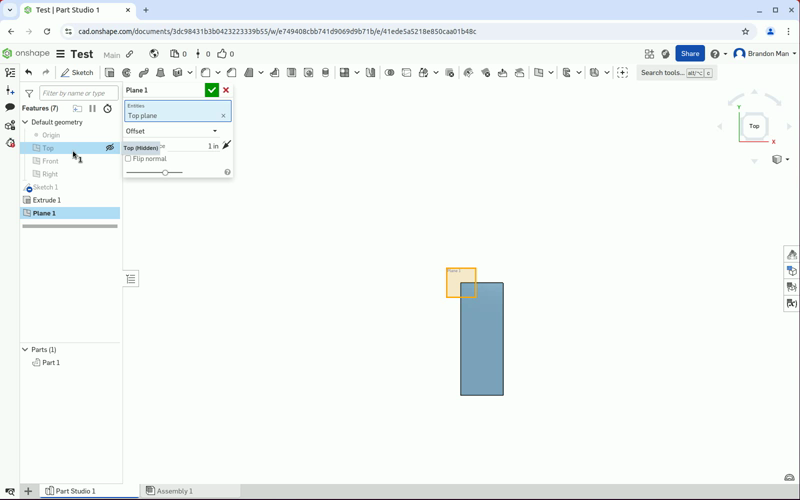
text(5.053)
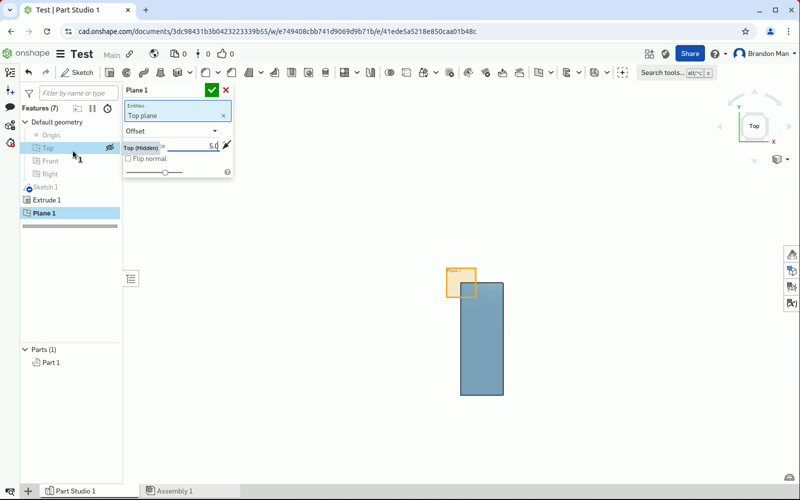
key(enter, 2)
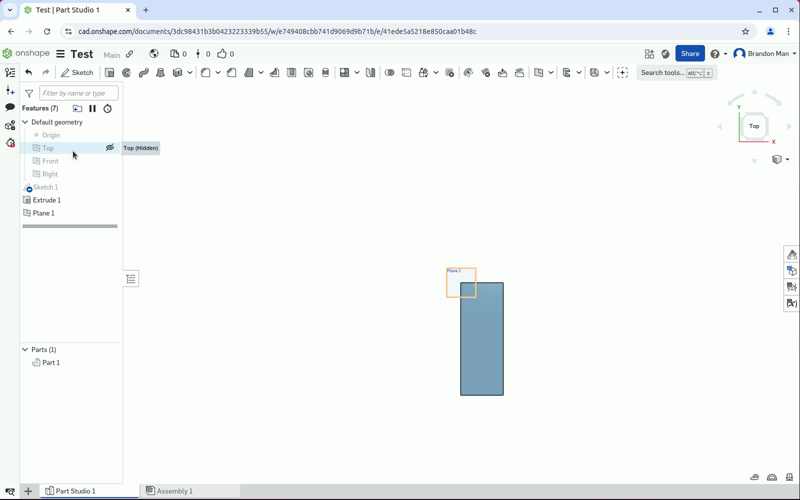
key(shift+s)
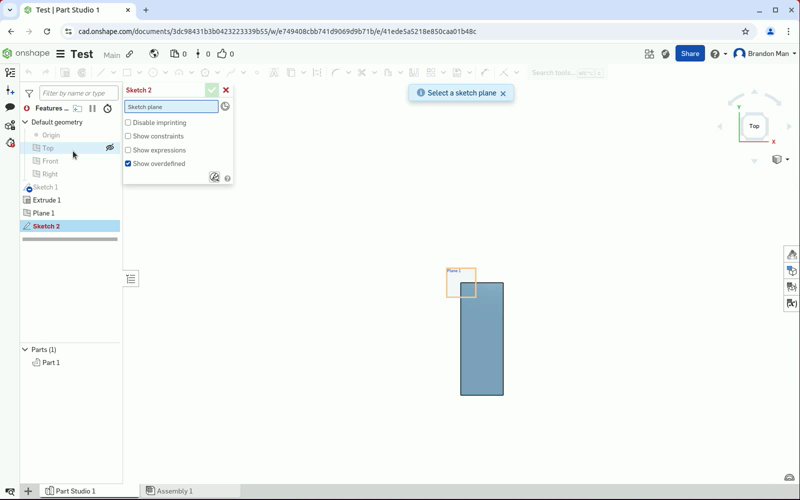
mouse_move(73, 215)
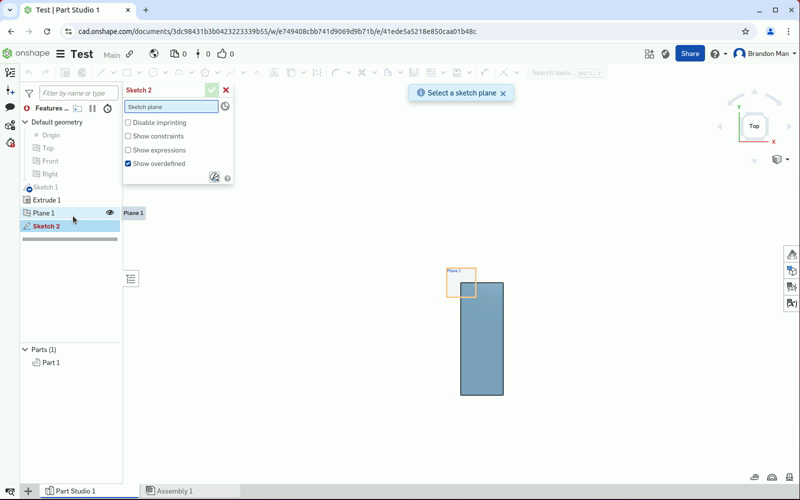
click(73, 215)
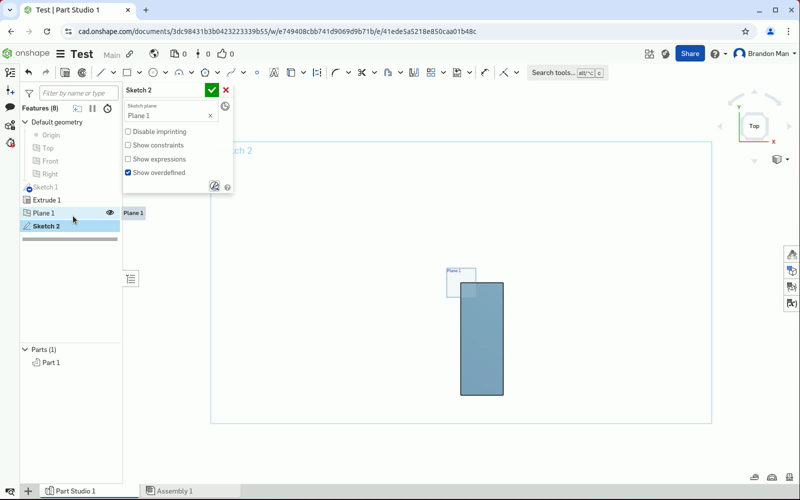
mouse_move(73, 352)
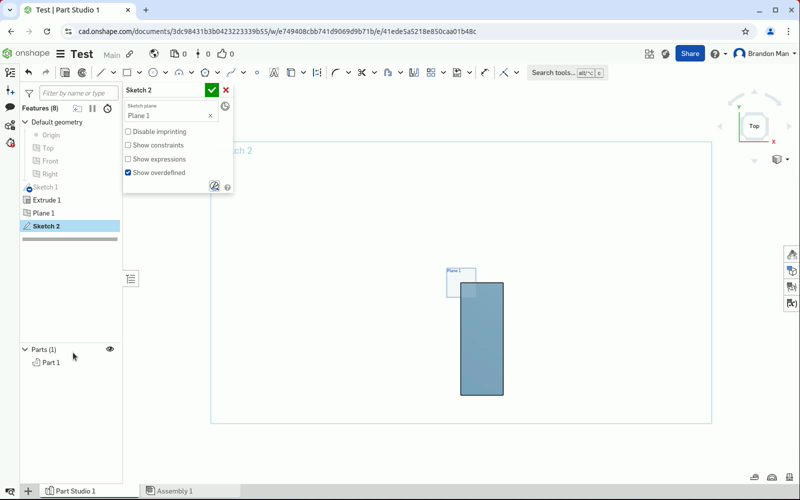
key(y)
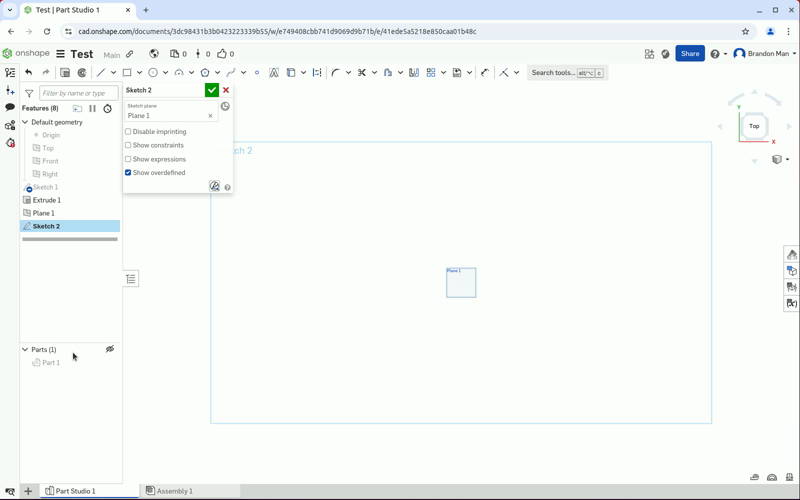
key(l)
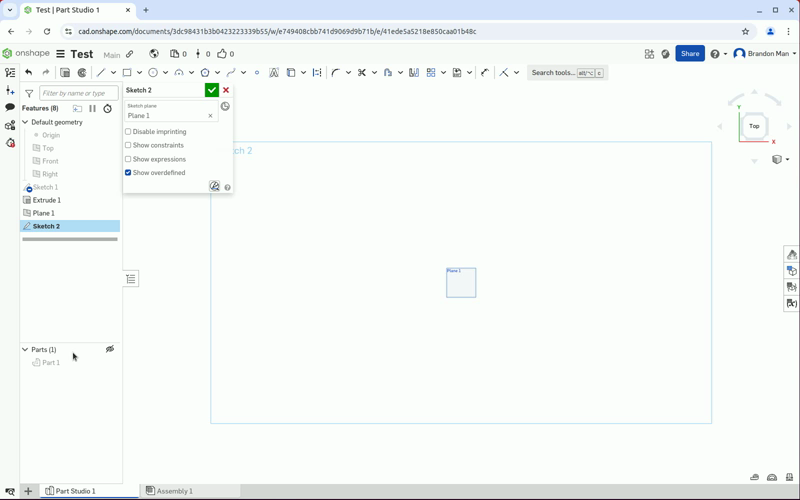
key_down(shift)
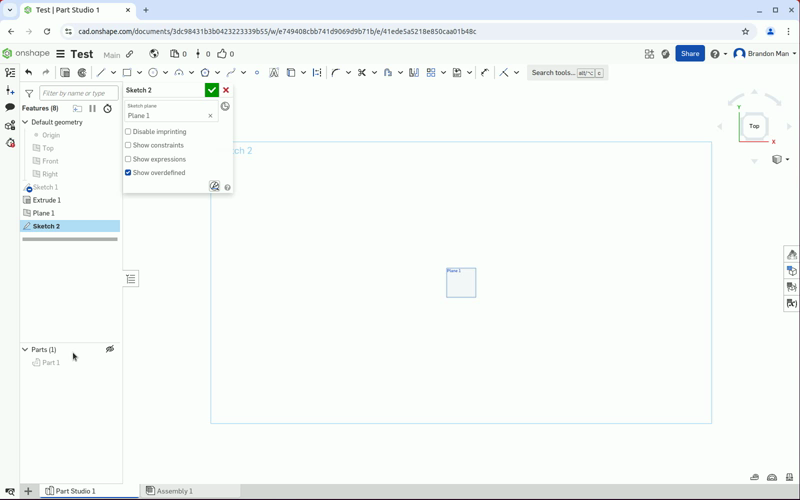
mouse_move(461, 301)
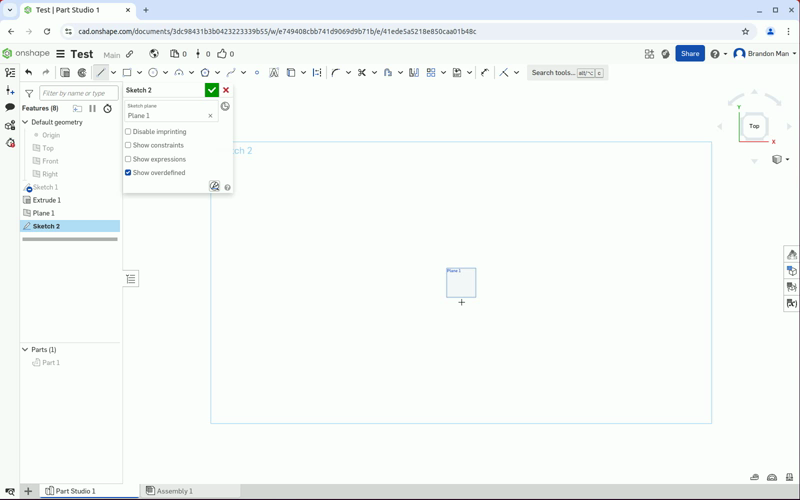
click(461, 301)
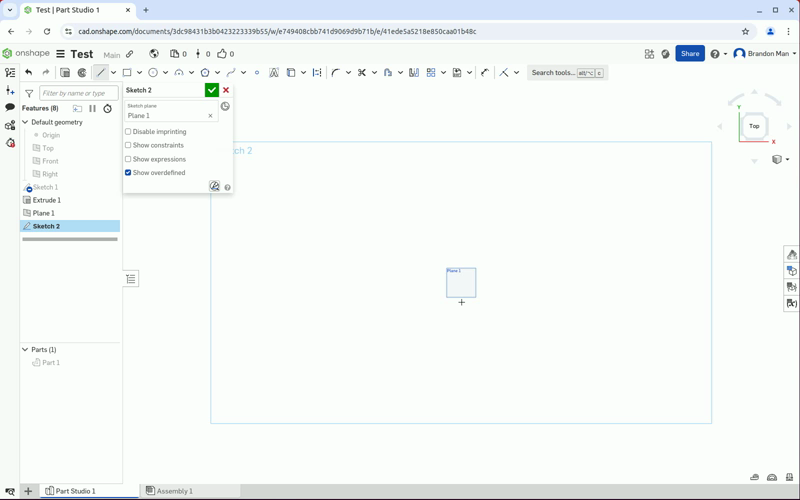
key_up(shift)
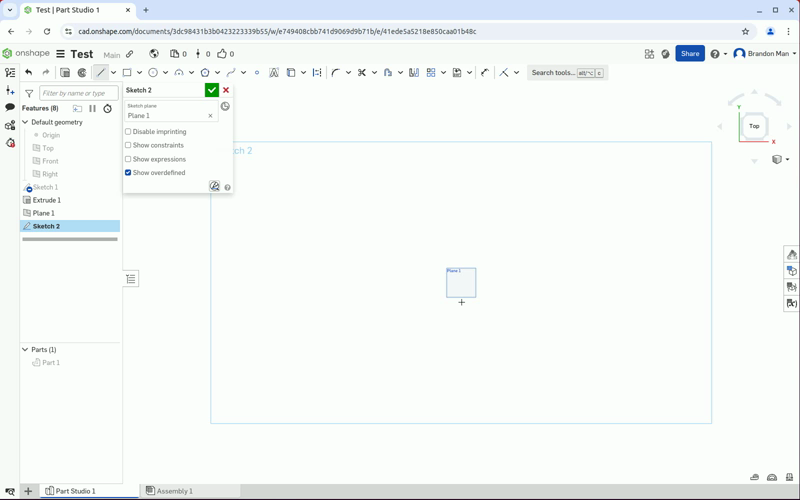
key_down(shift)
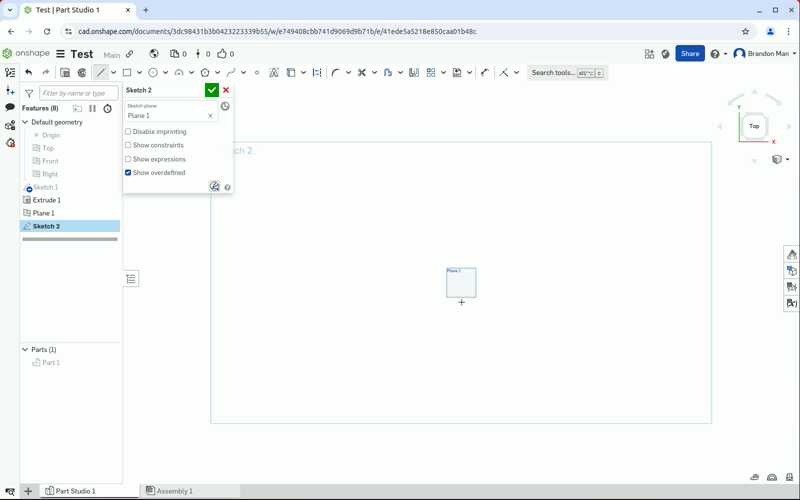
mouse_move(492, 301)
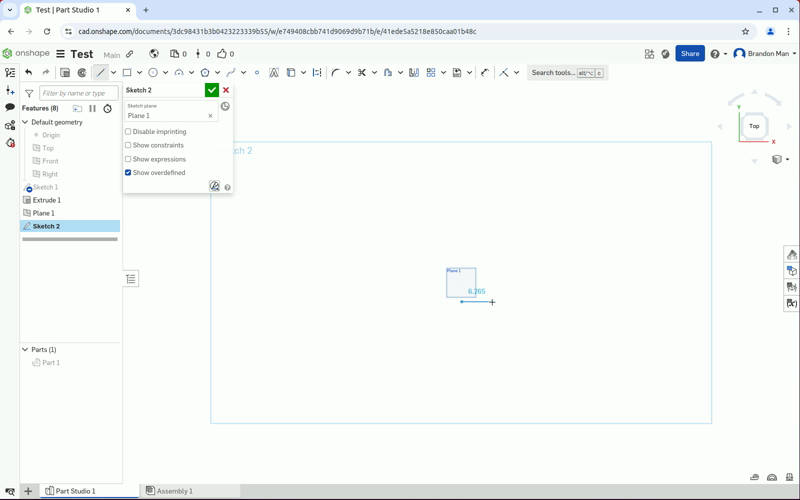
mouse_move(503, 301)
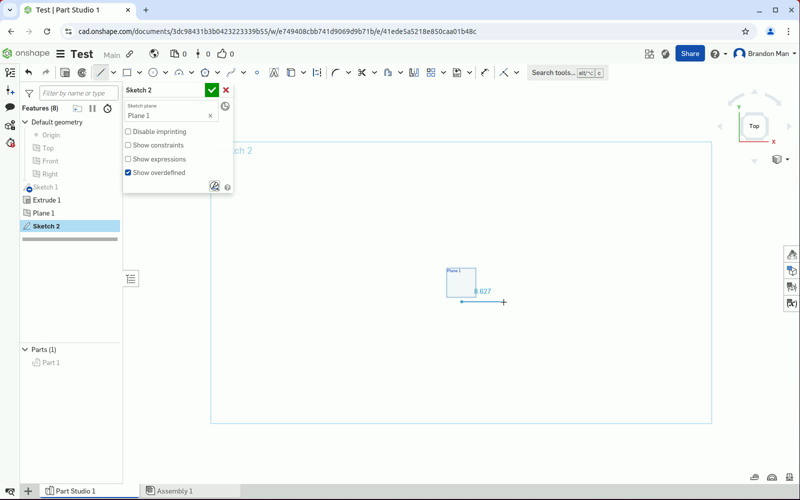
click(503, 301)
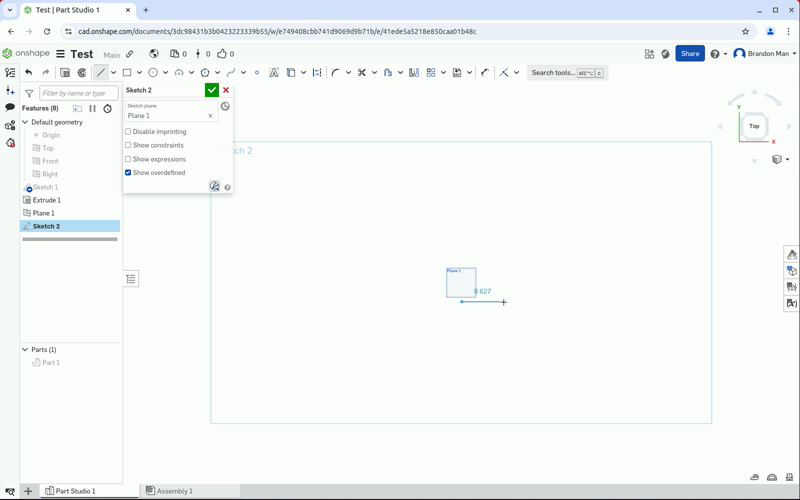
key_up(shift)
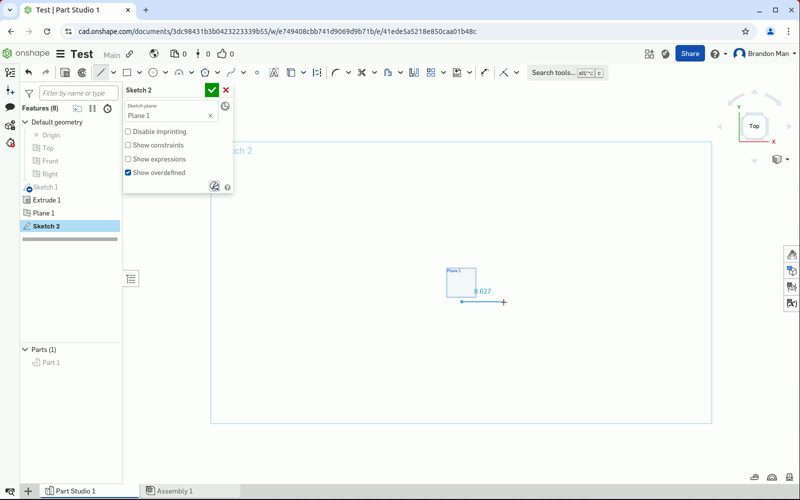
key_down(shift)
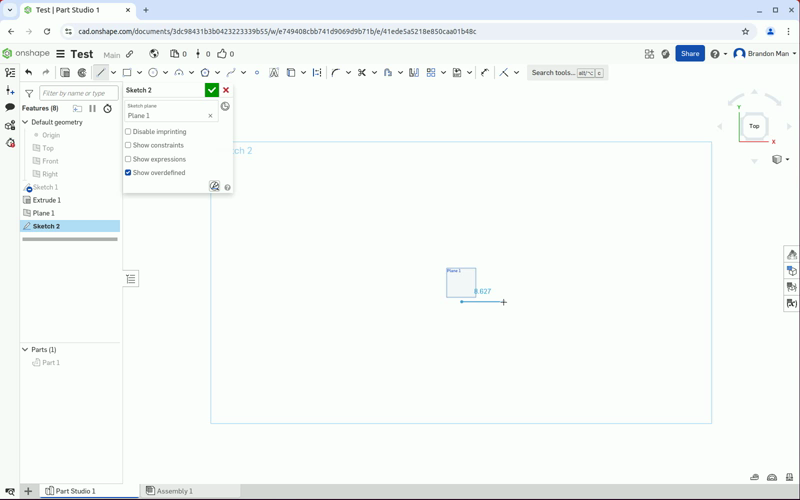
mouse_move(533, 301)
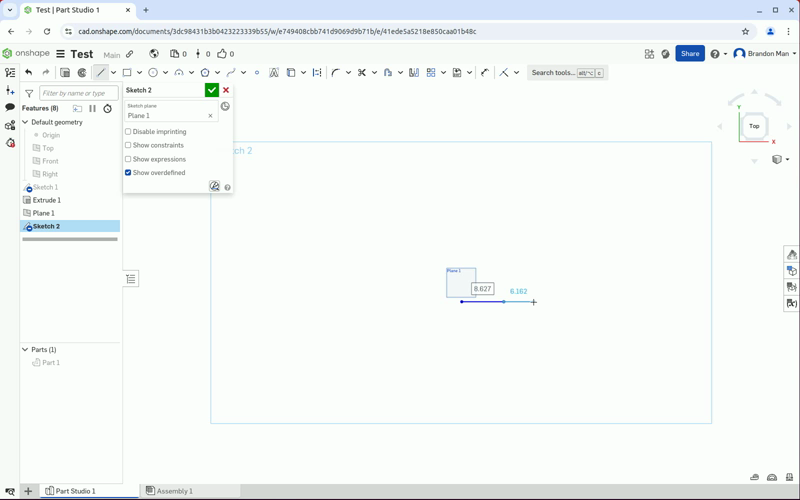
mouse_move(503, 283)
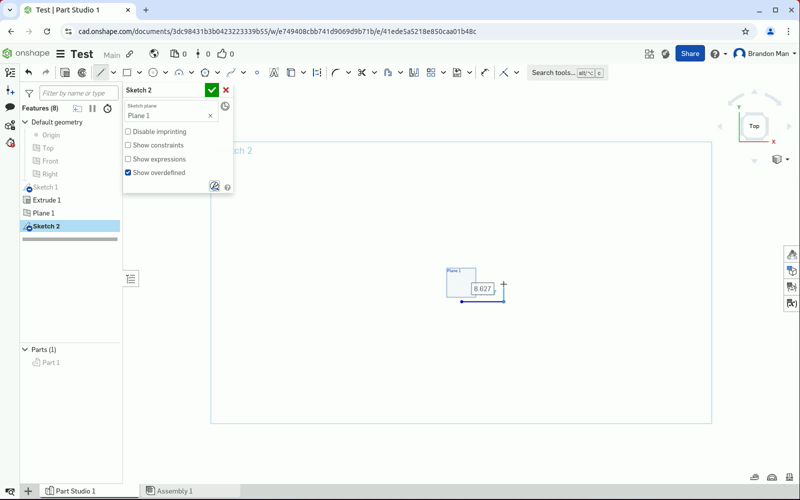
click(503, 283)
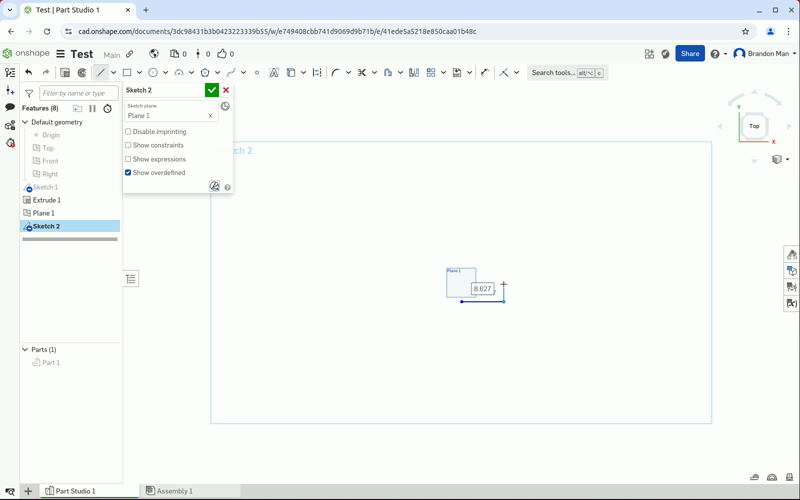
key_up(shift)
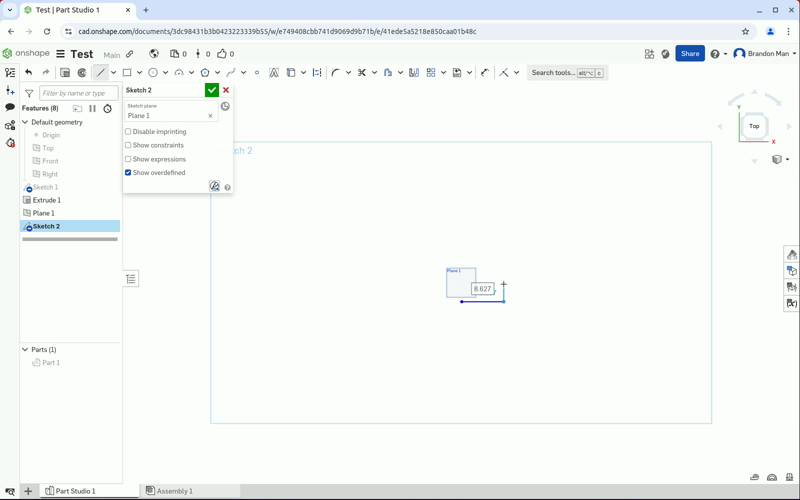
key_down(shift)
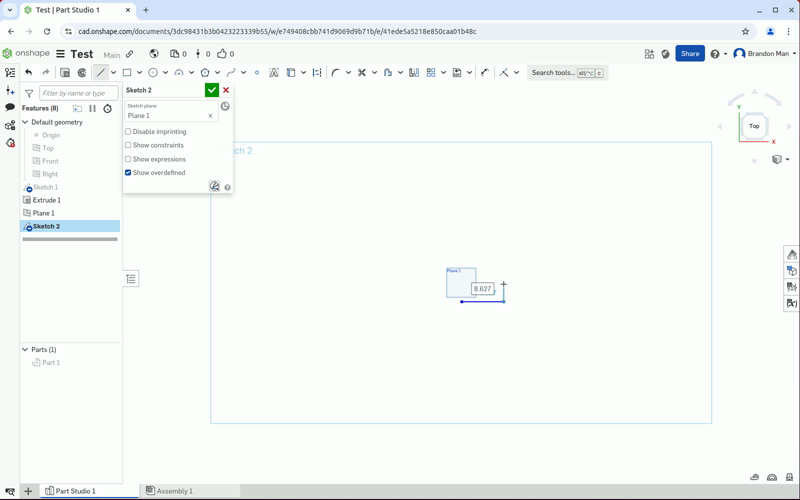
mouse_move(533, 283)
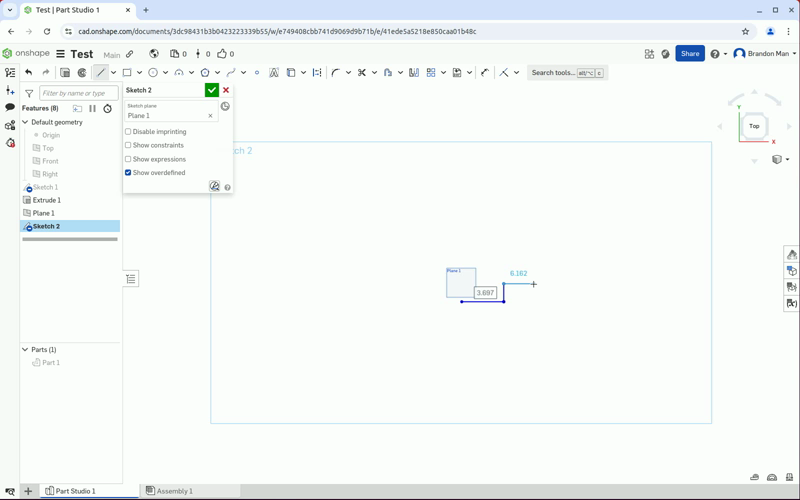
mouse_move(461, 283)
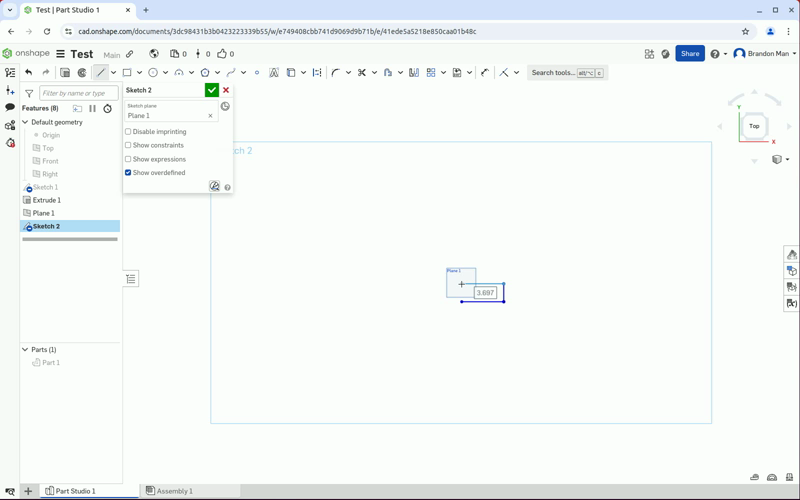
click(461, 283)
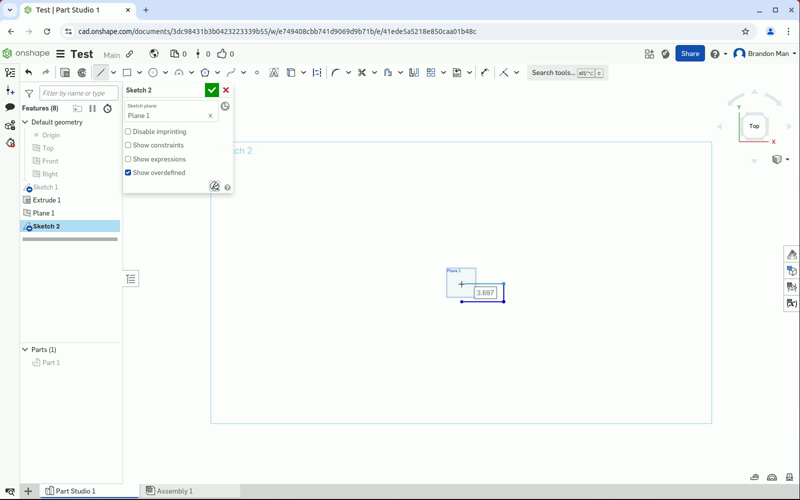
key_up(shift)
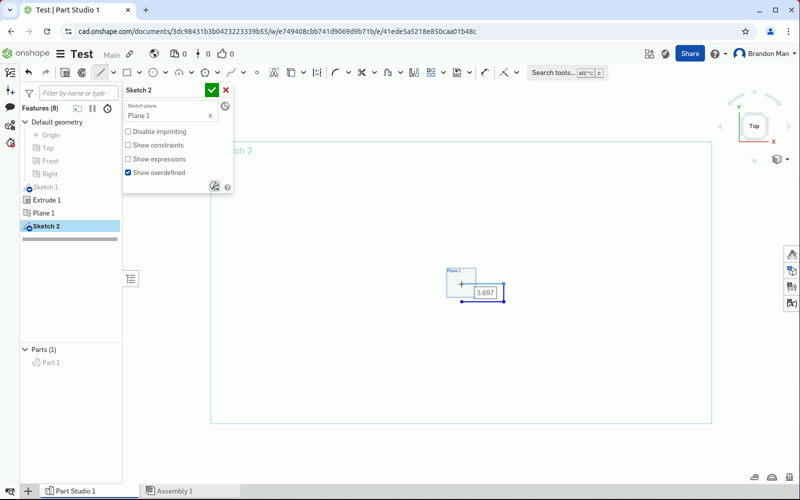
mouse_move(492, 283)
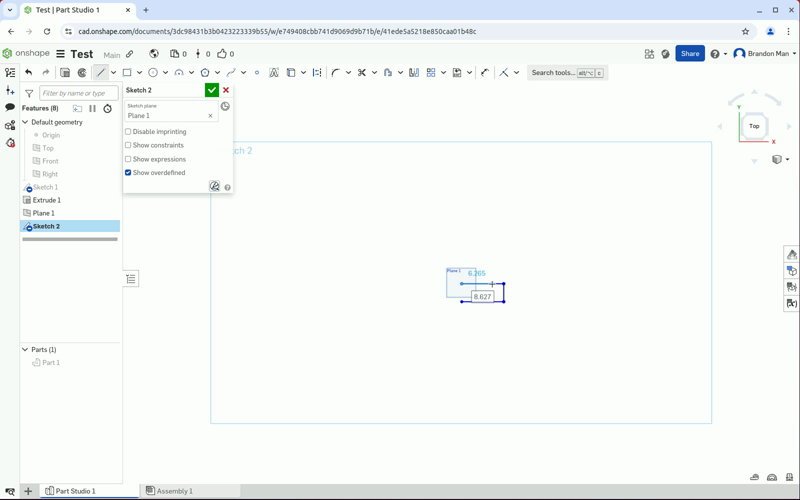
key_down(shift)
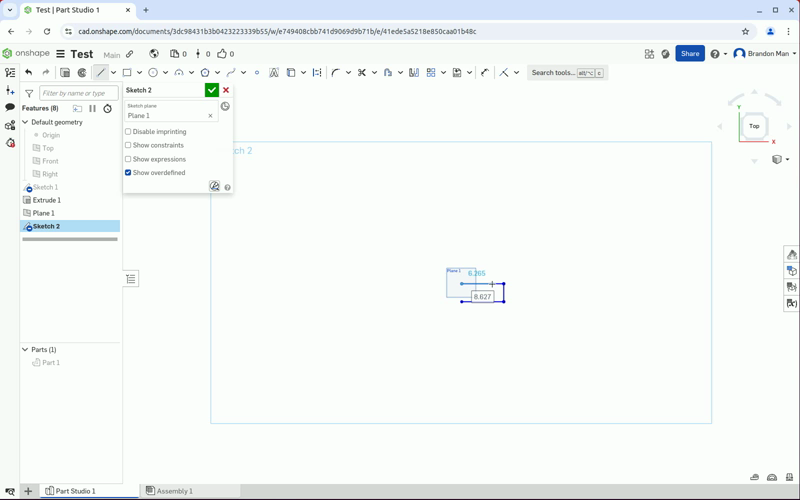
mouse_move(461, 301)
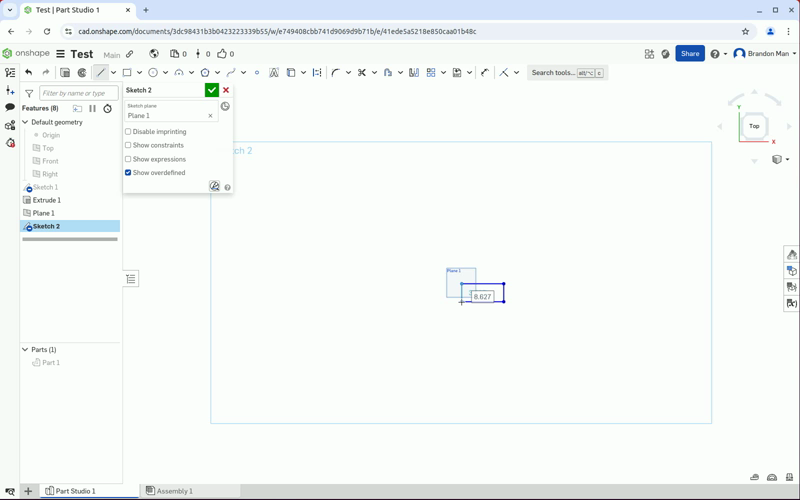
key_up(shift)
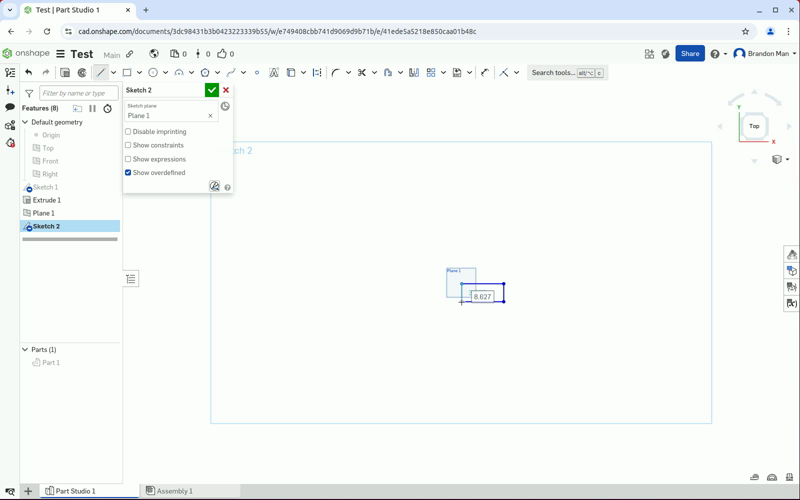
click(461, 301)
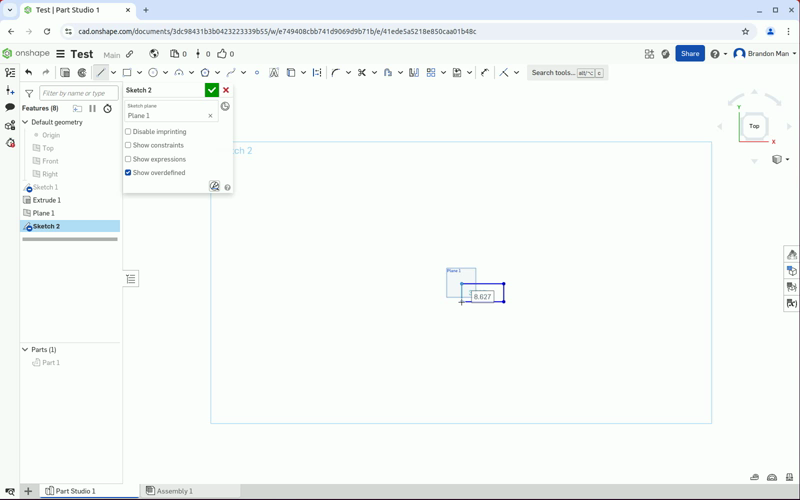
key(esc)
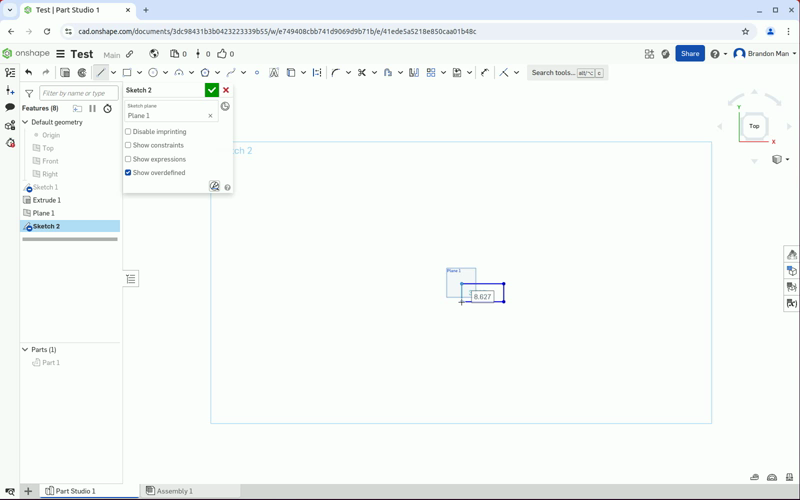
mouse_move(493, 288)
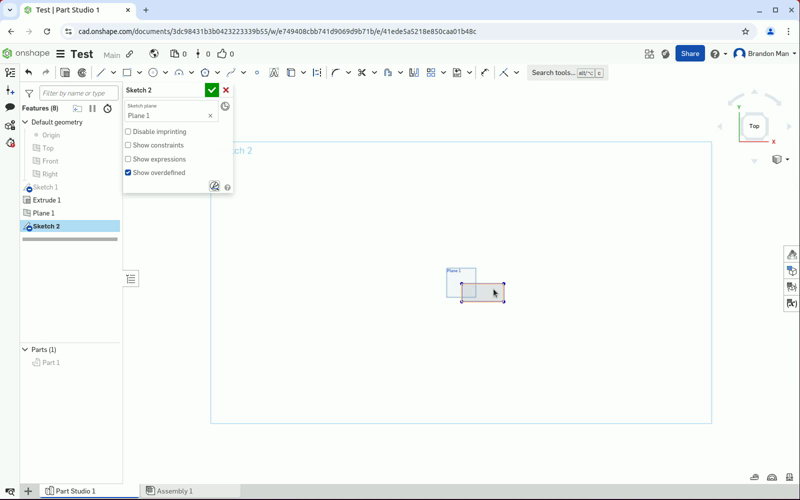
scroll(6)
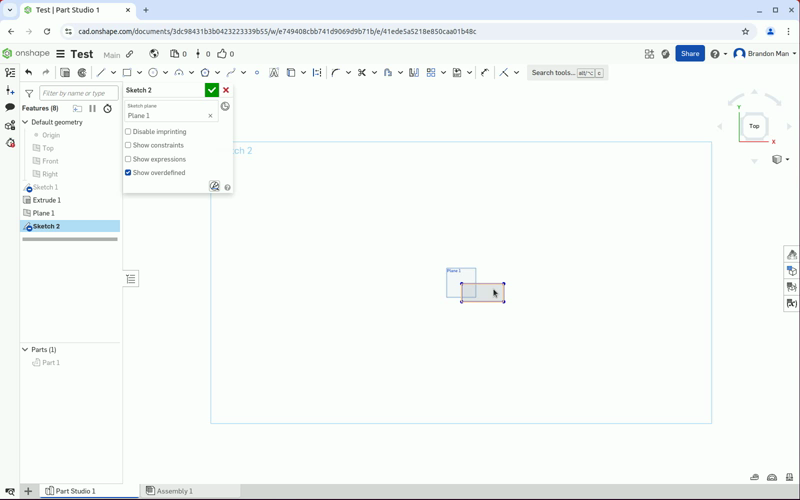
scroll(6)
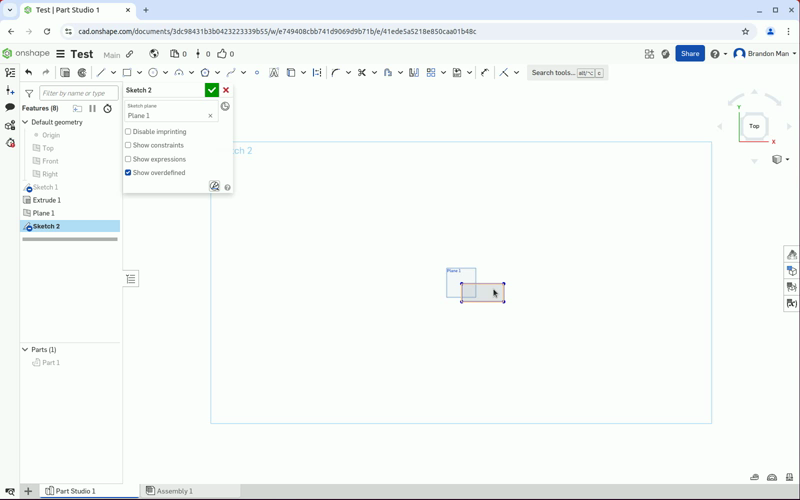
scroll(6)
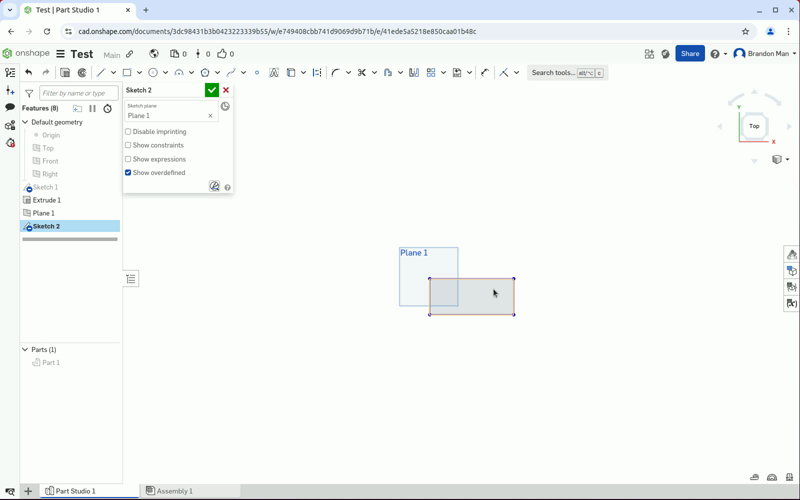
scroll(6)
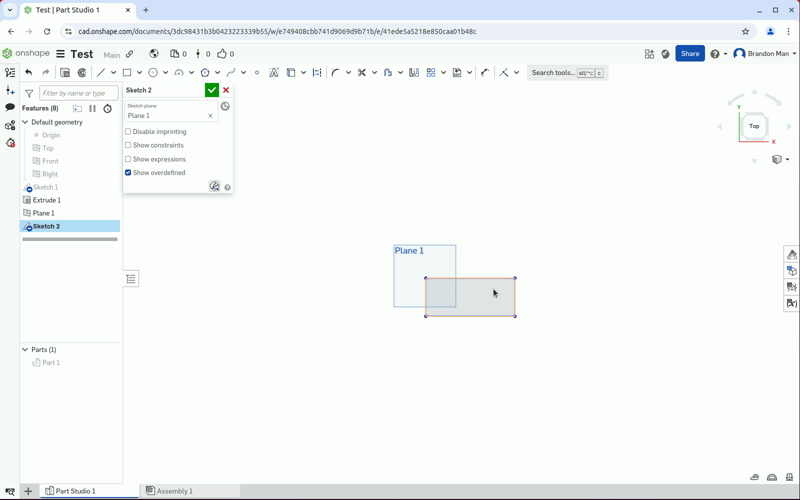
scroll(6)
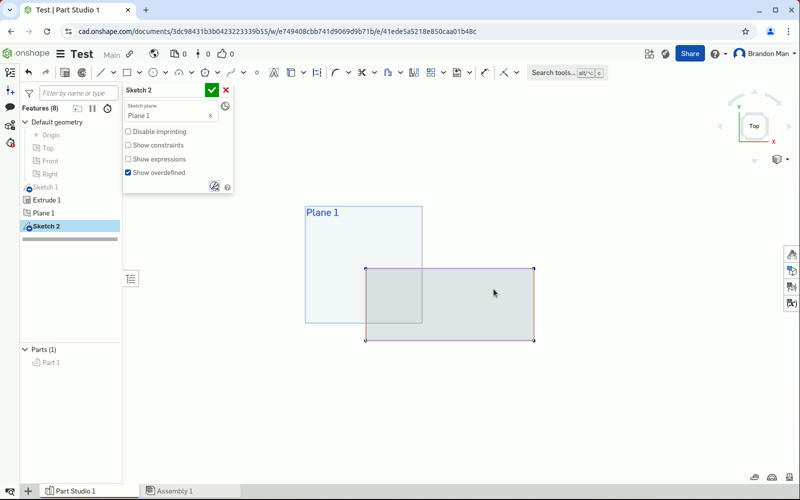
scroll(6)
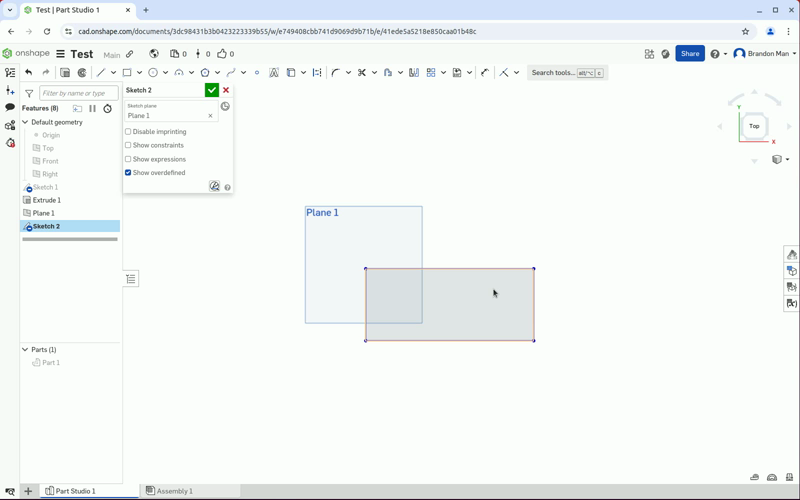
scroll(6)
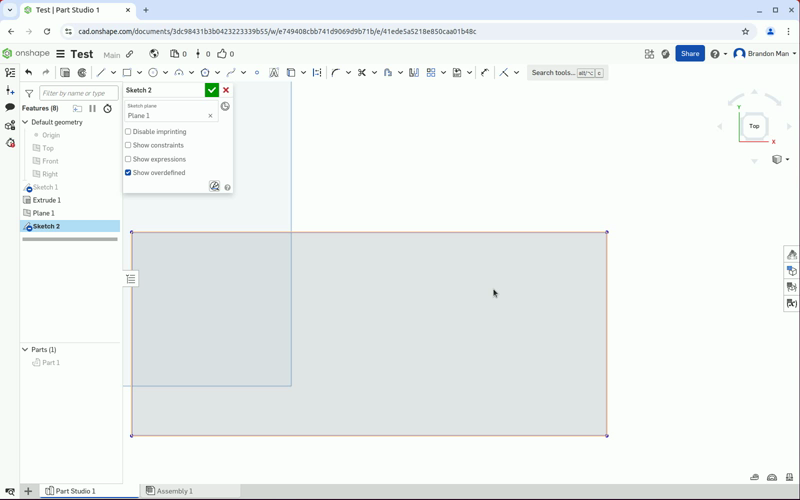
click(493, 288)
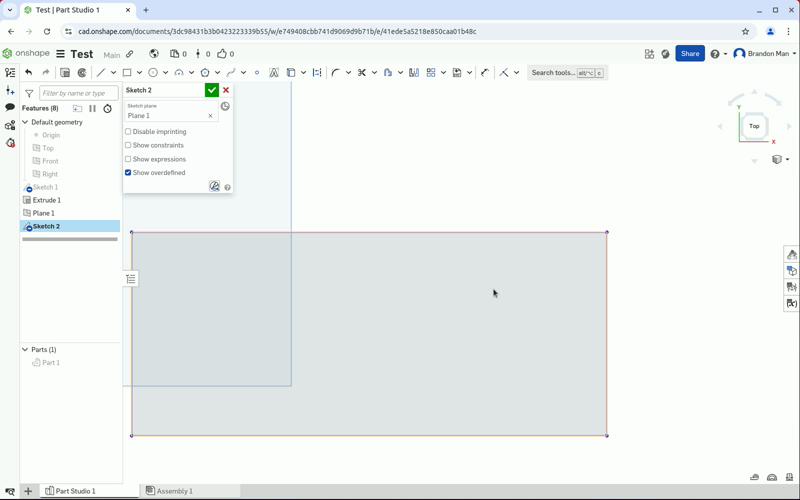
scroll(-6)
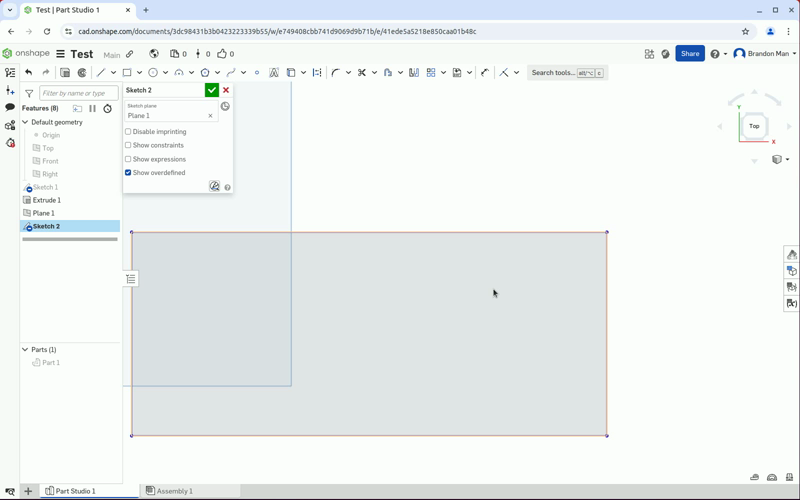
scroll(-6)
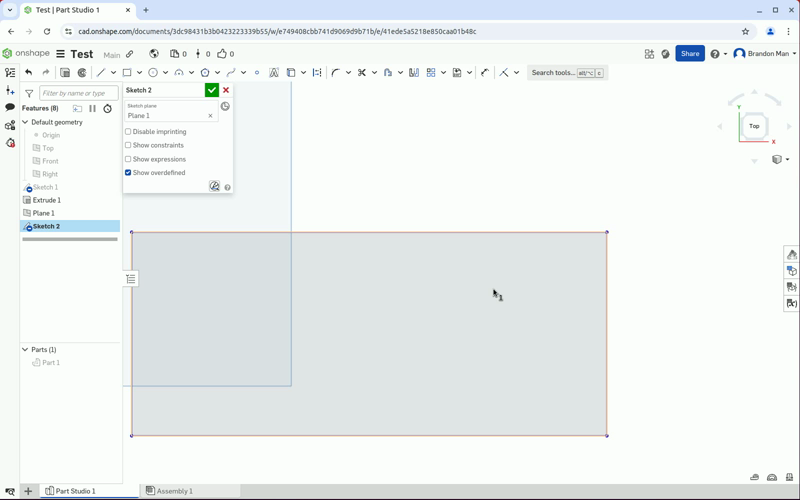
scroll(-6)
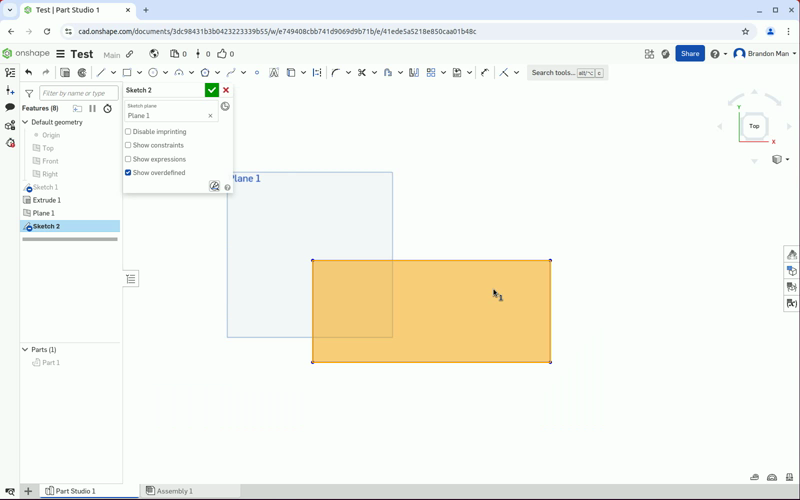
scroll(-6)
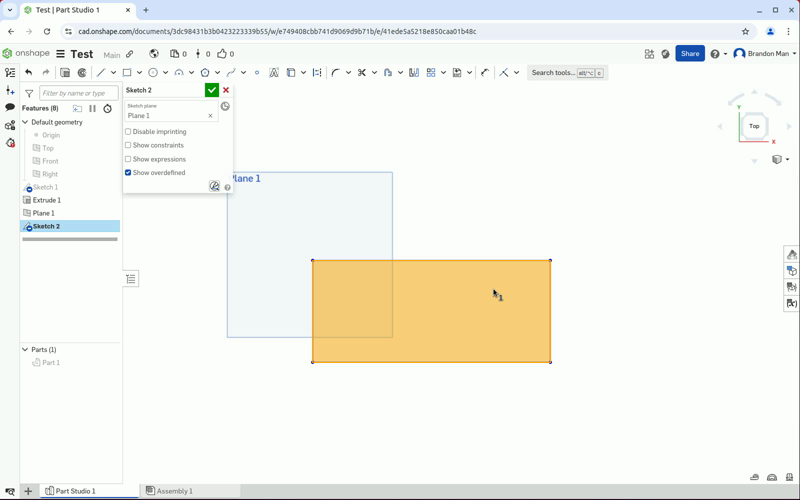
scroll(-6)
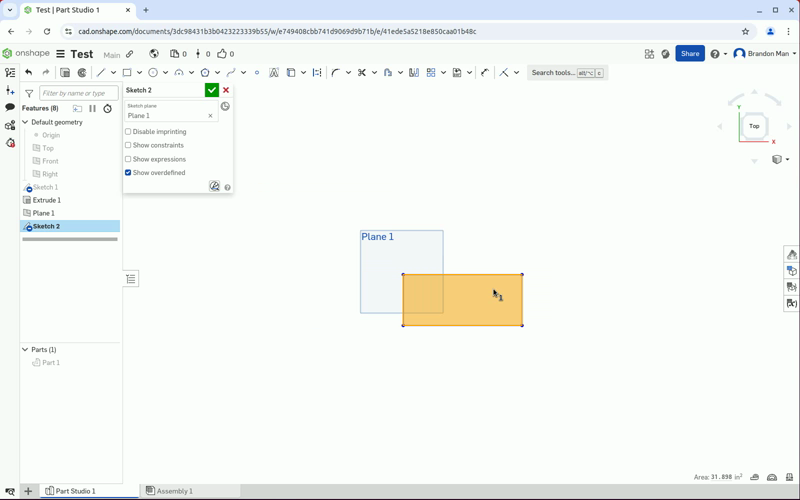
scroll(-6)
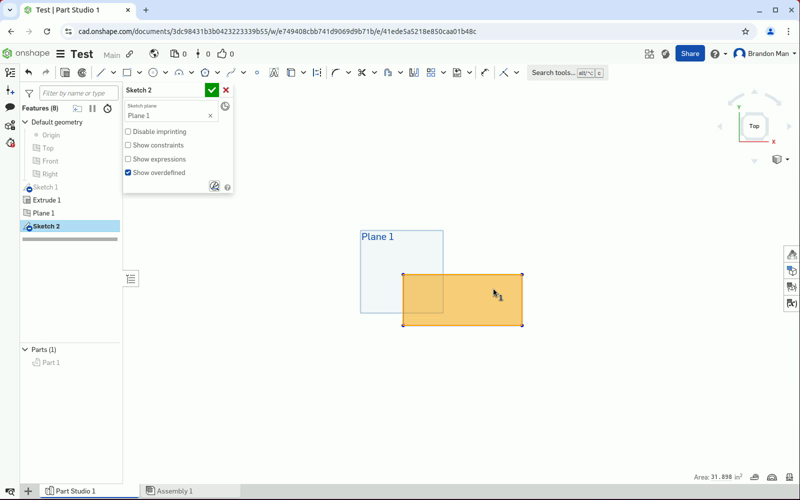
scroll(-6)
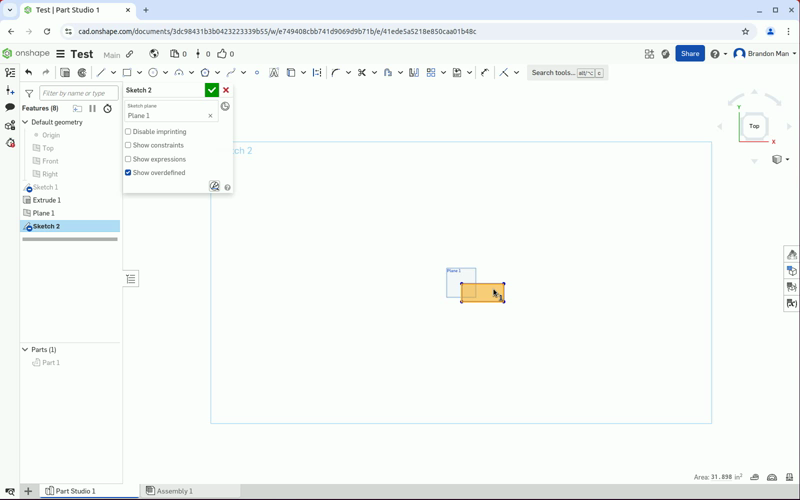
mouse_move(73, 352)
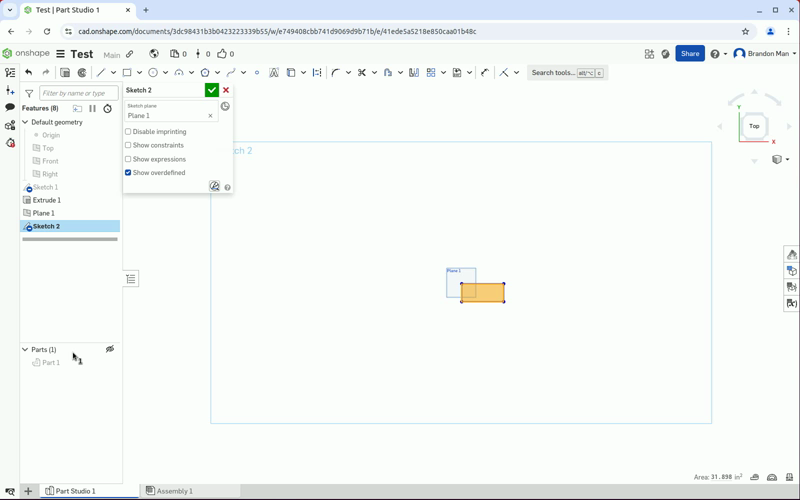
key(shift+y)
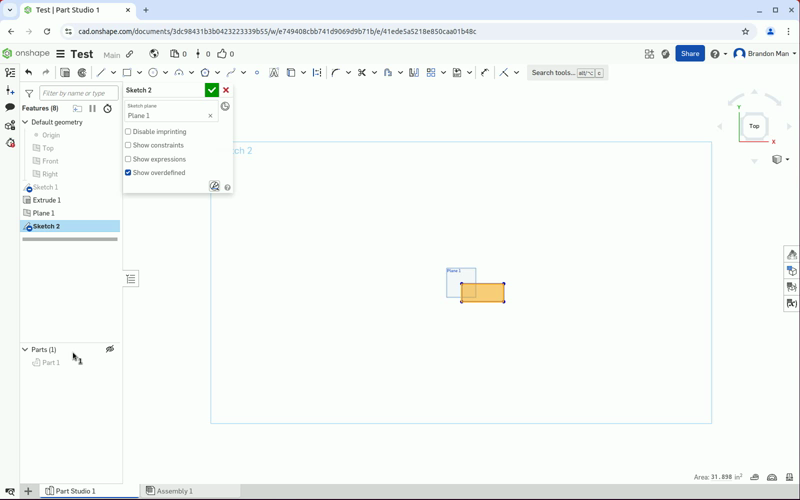
key(shift+e)
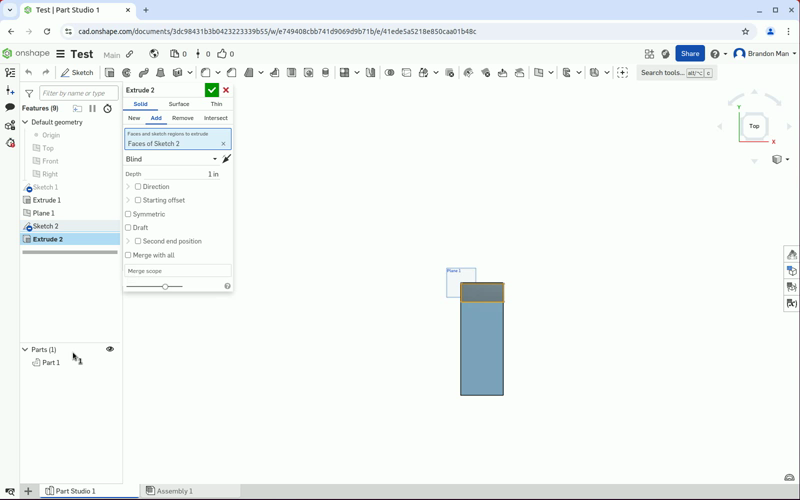
mouse_move(143, 106)
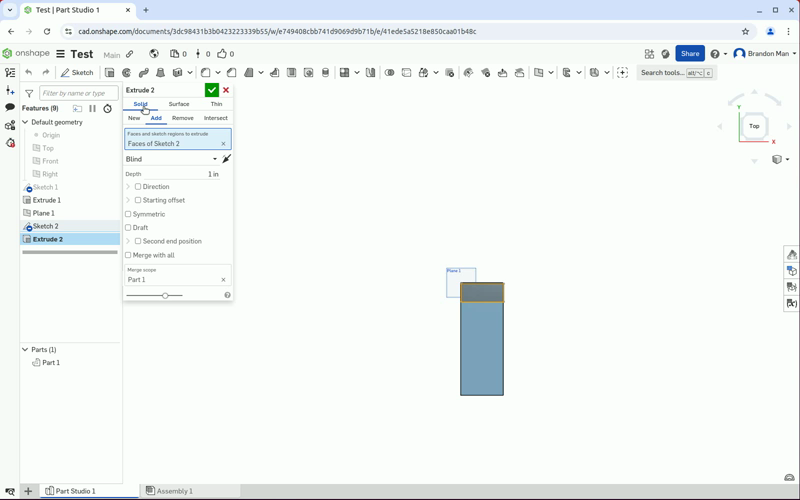
click(143, 106)
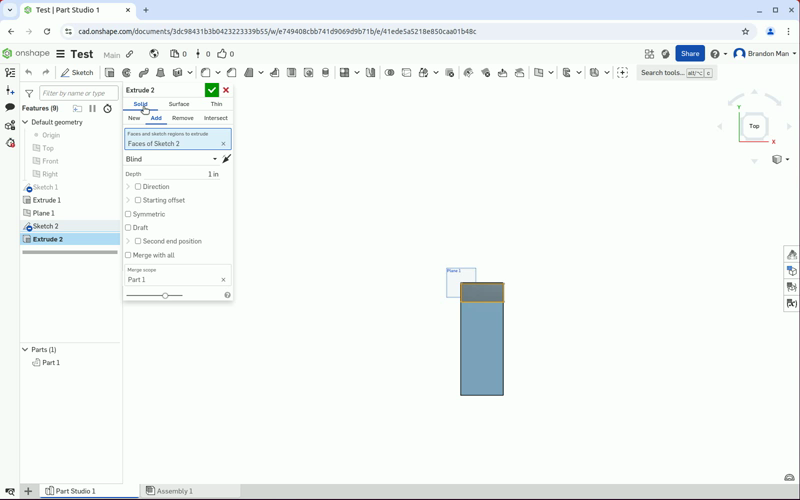
mouse_move(186, 120)
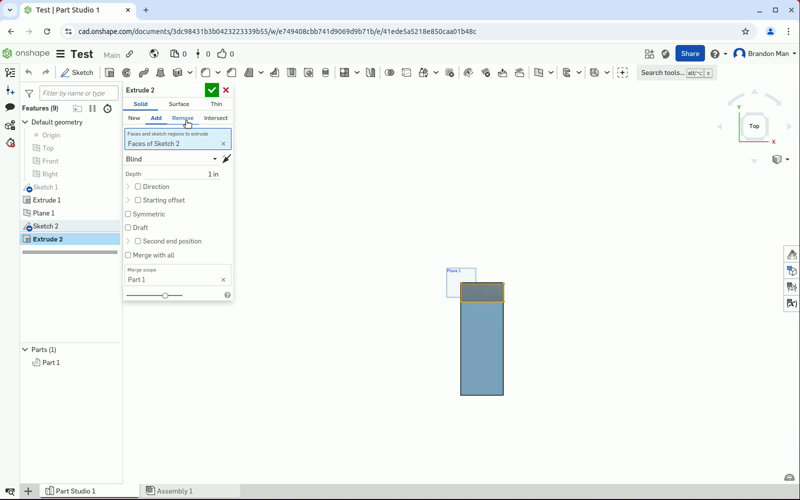
click(186, 120)
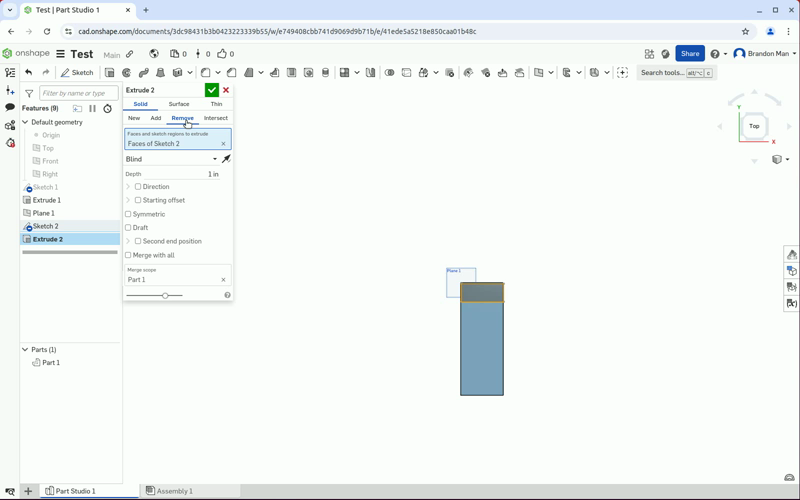
key(tab, 4)
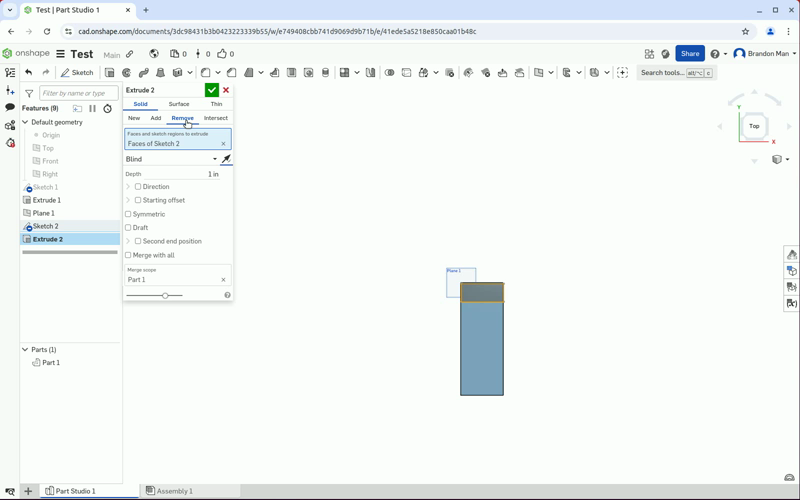
text(4.814)
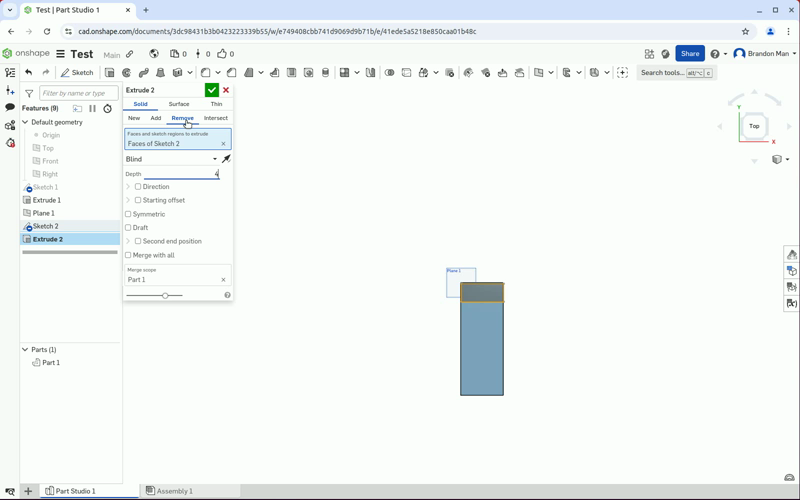
key(tab, 6)
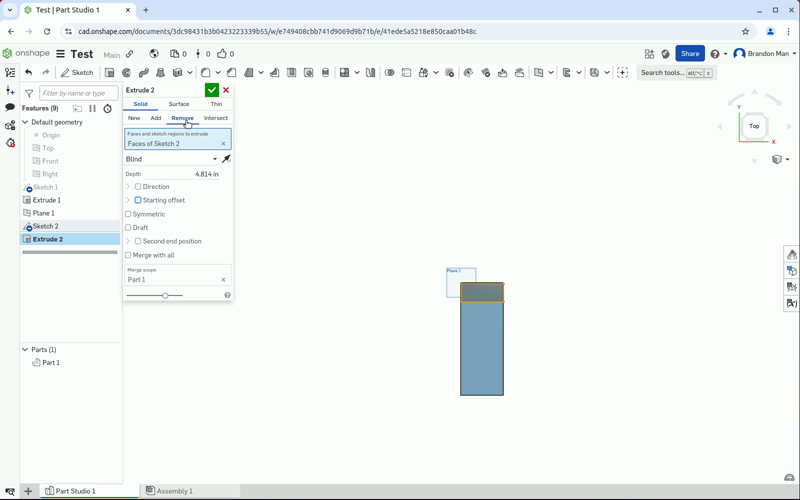
key(space)
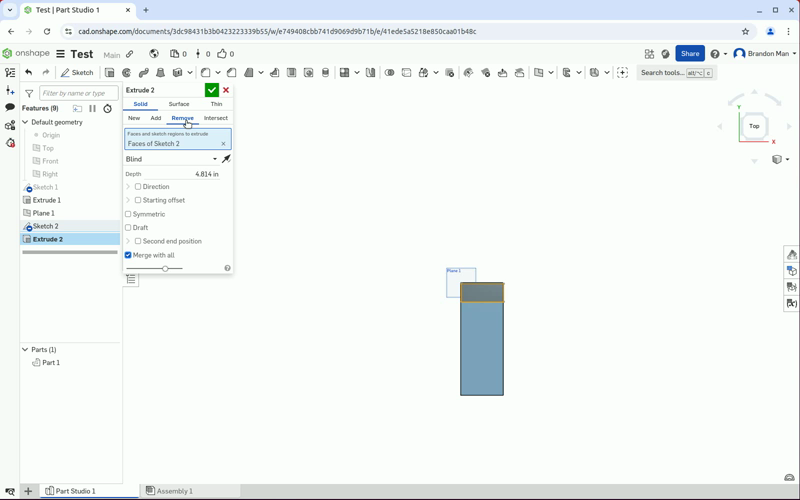
key(enter)
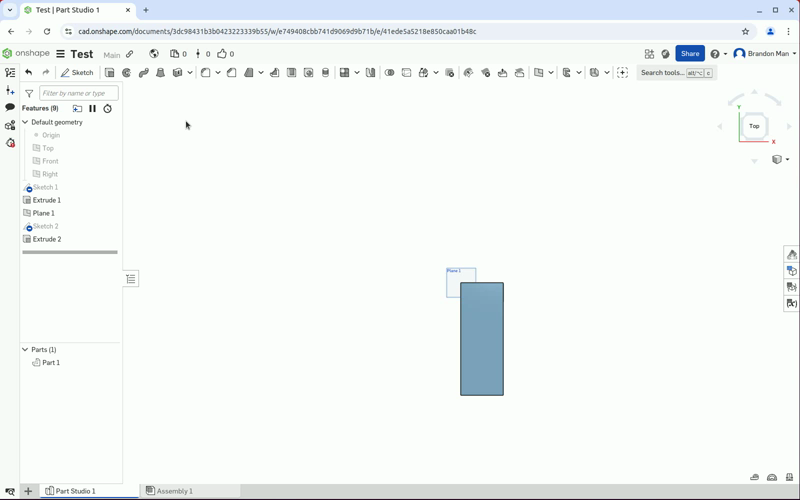
key(shift+h)
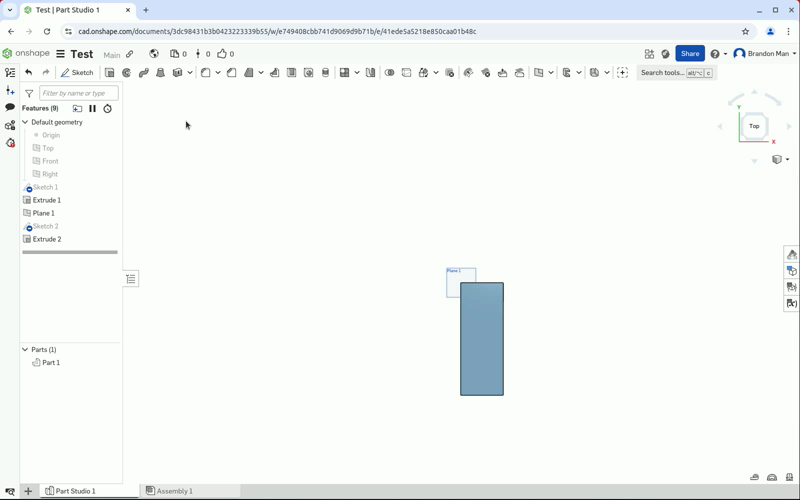
key(shift+h)
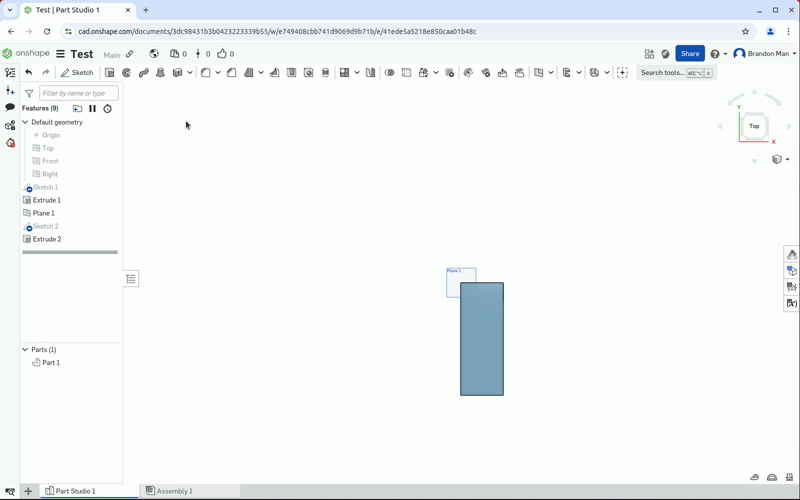
mouse_move(73, 189)
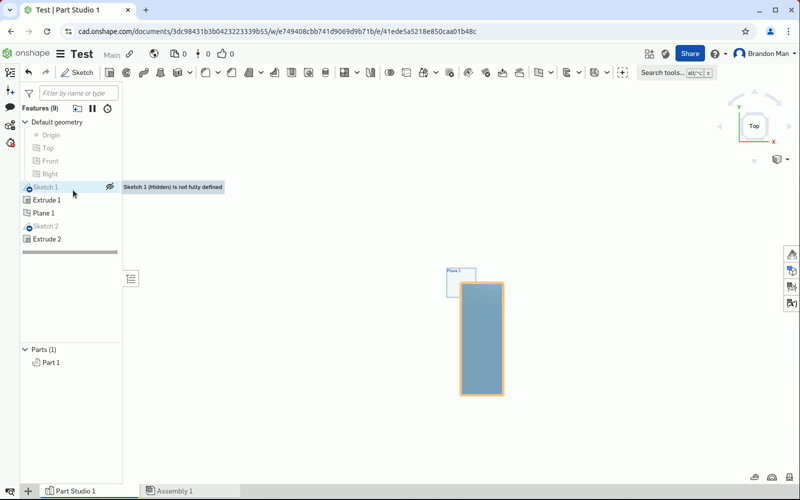
click(73, 189)
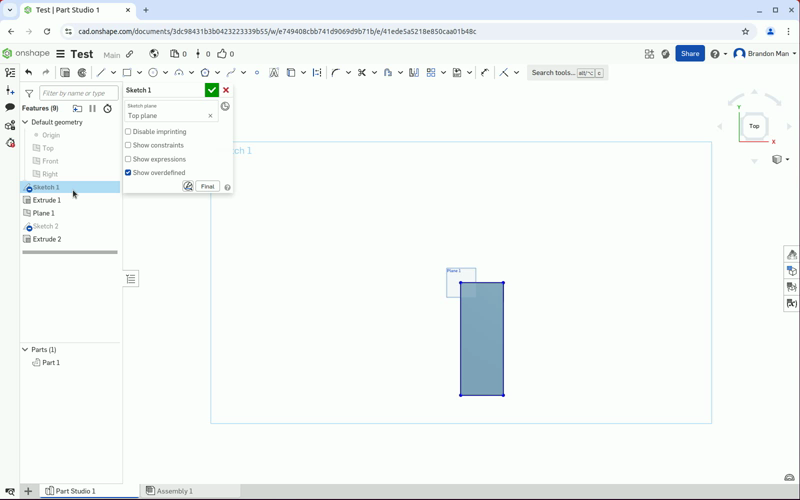
mouse_move(229, 92)
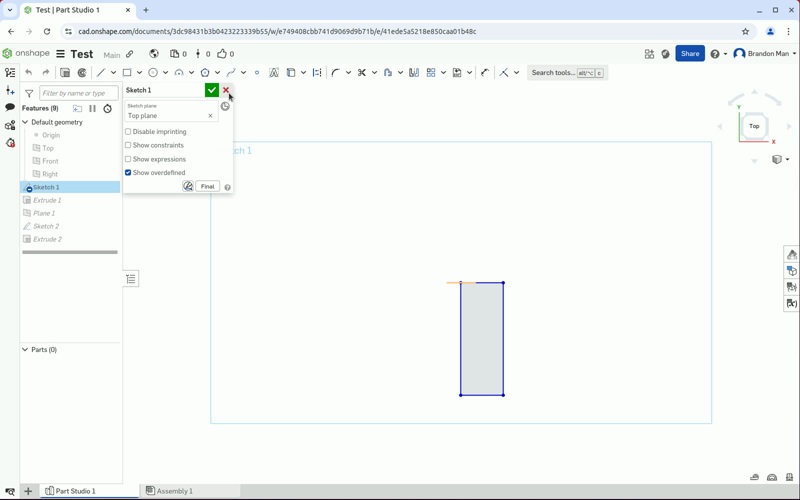
click(229, 92)
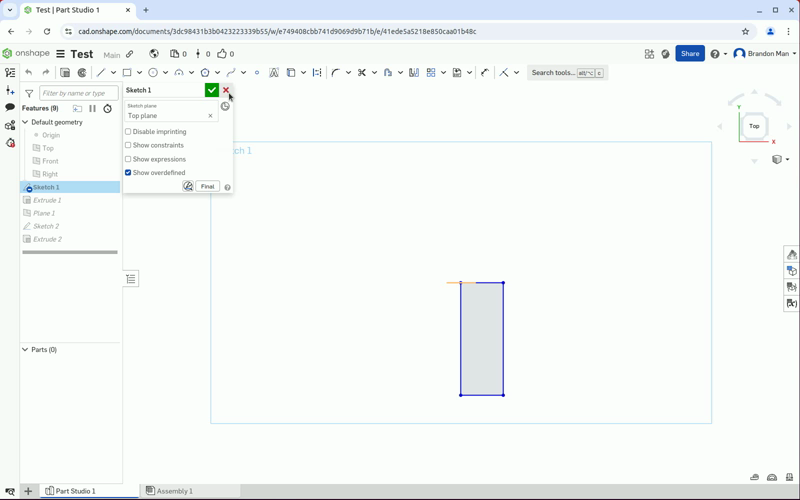
key(shift+s)
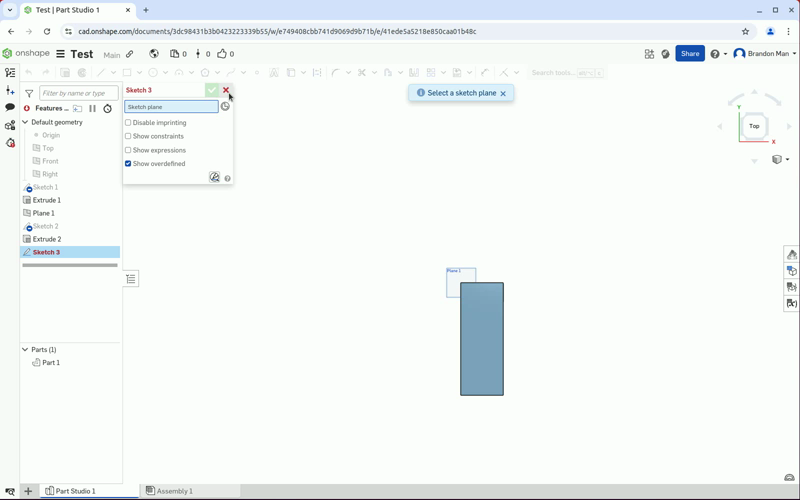
mouse_move(73, 215)
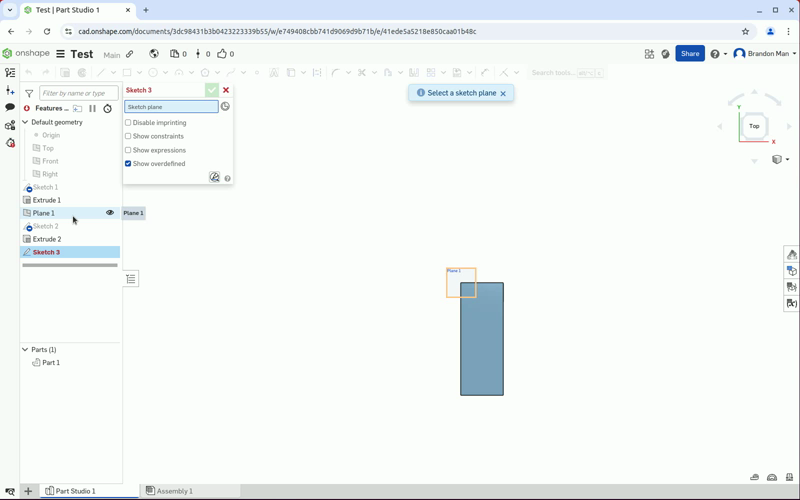
click(73, 215)
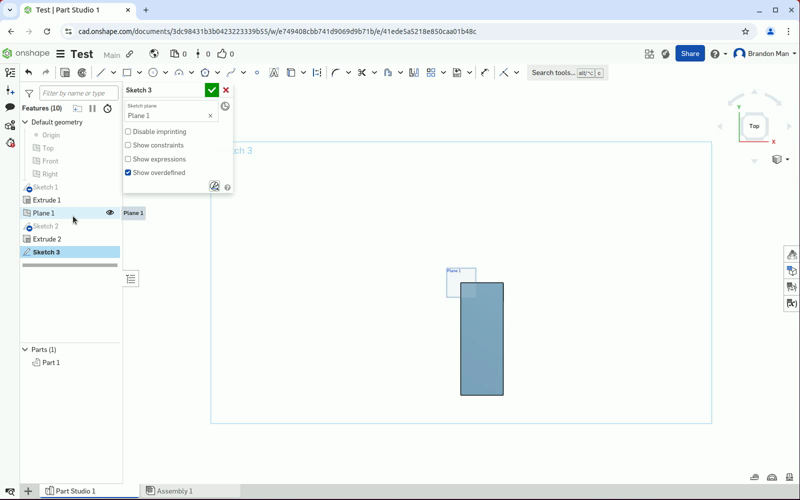
mouse_move(73, 352)
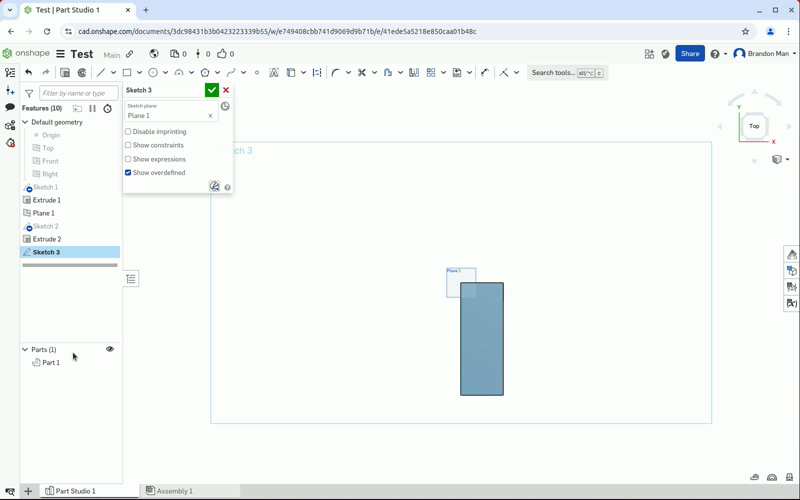
key(y)
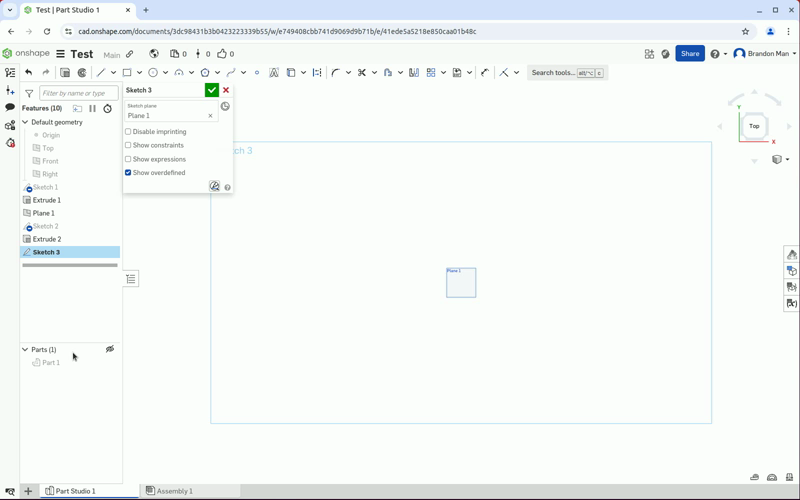
key(l)
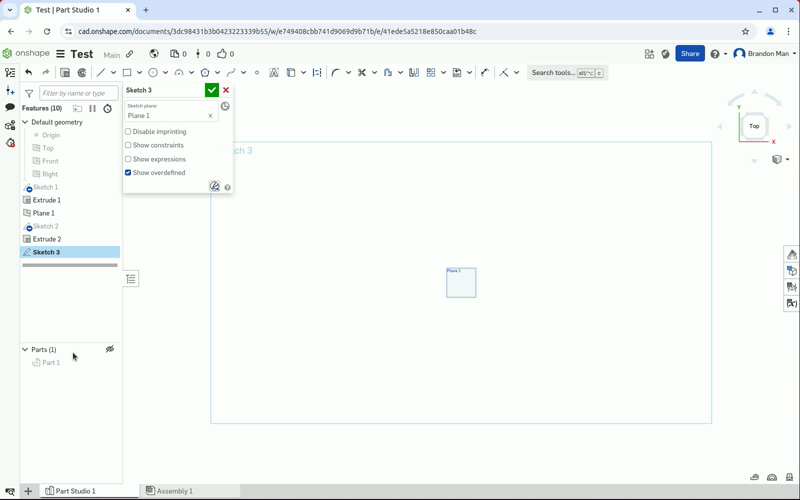
key_down(shift)
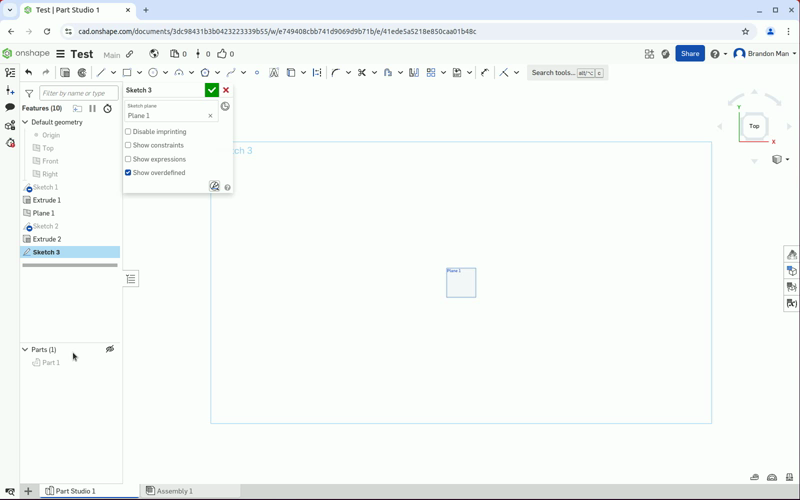
mouse_move(461, 348)
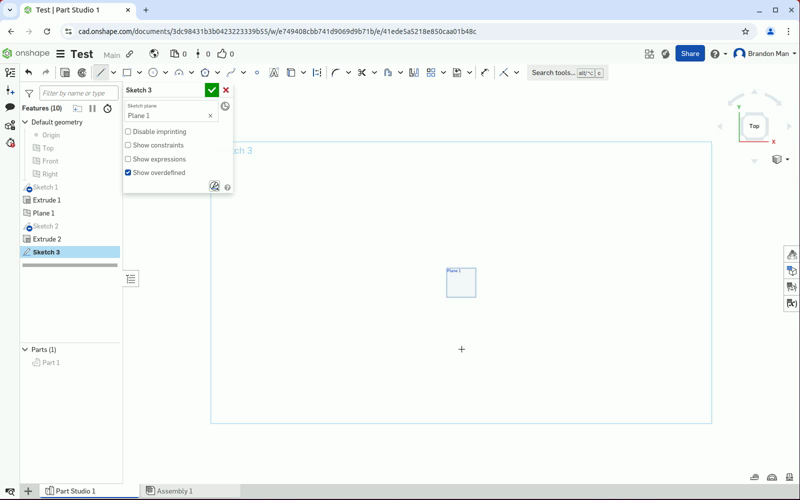
click(461, 348)
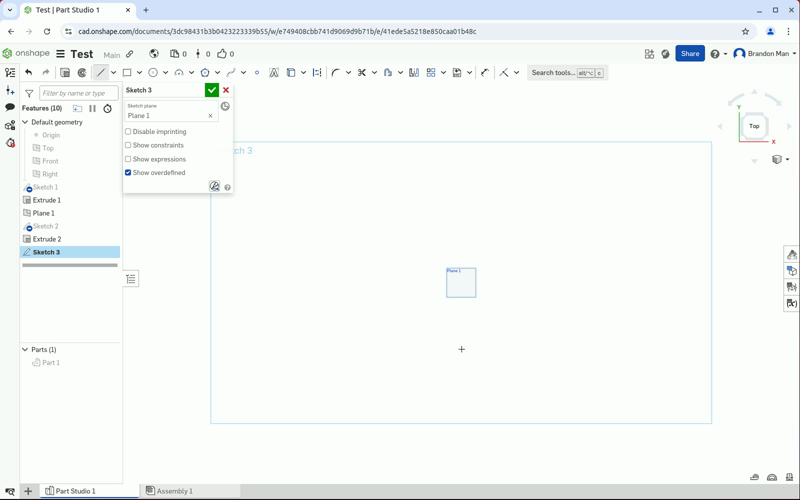
key_up(shift)
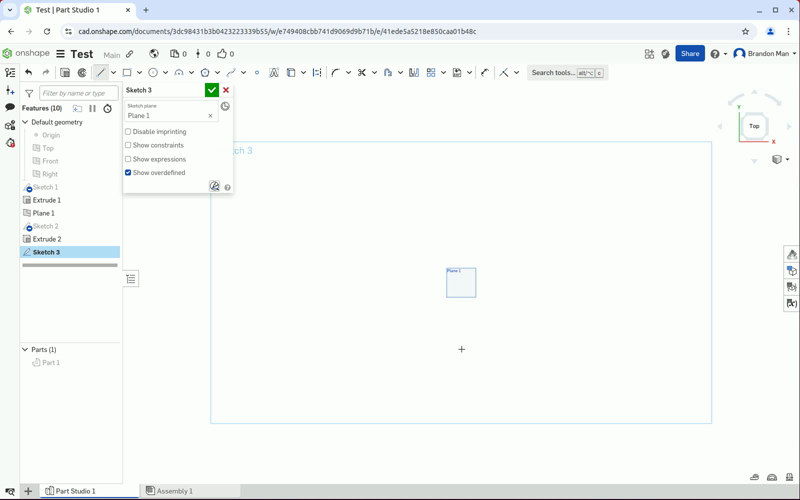
key_down(shift)
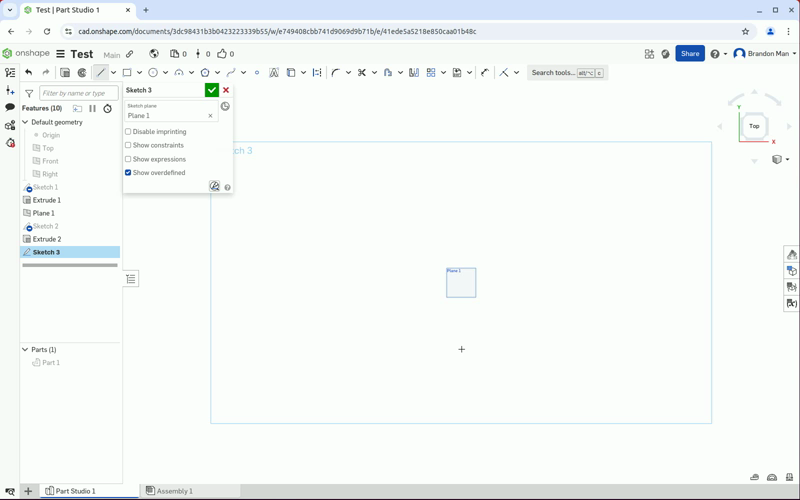
mouse_move(492, 348)
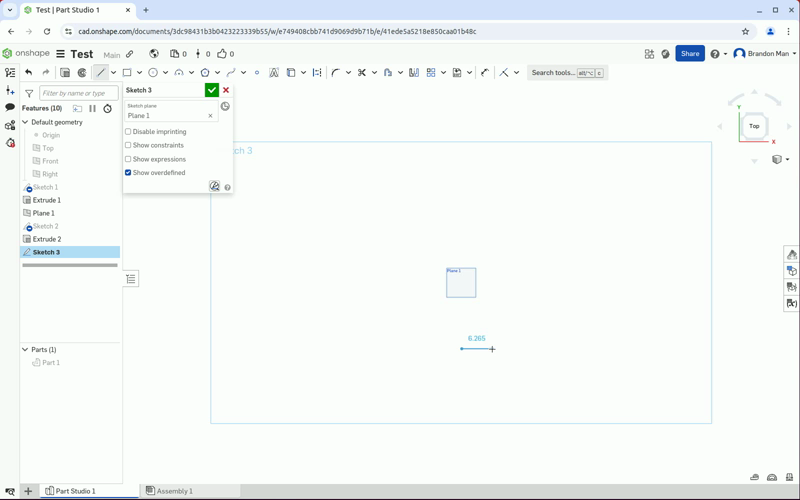
mouse_move(503, 348)
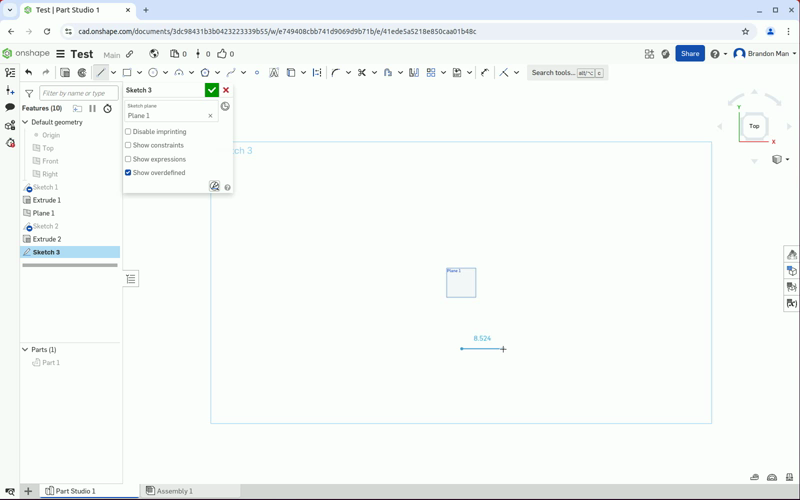
click(503, 348)
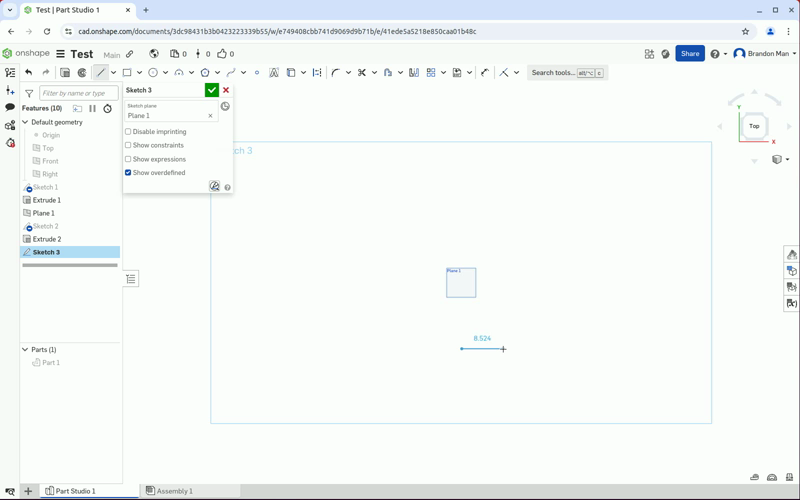
key_up(shift)
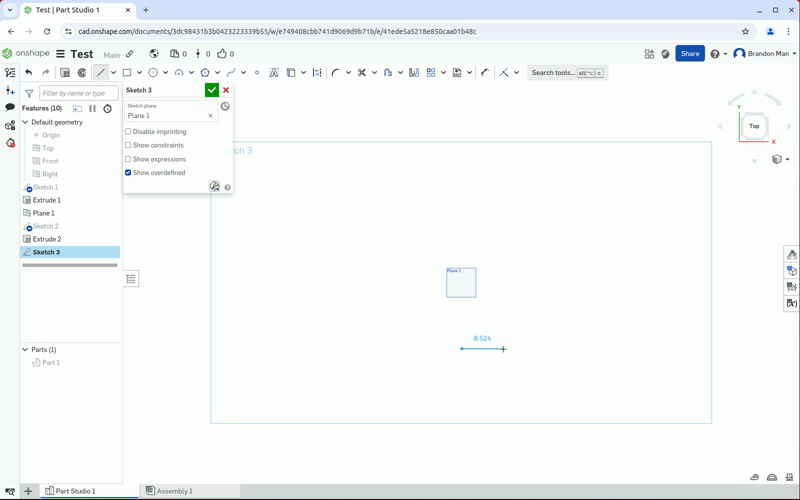
key_down(shift)
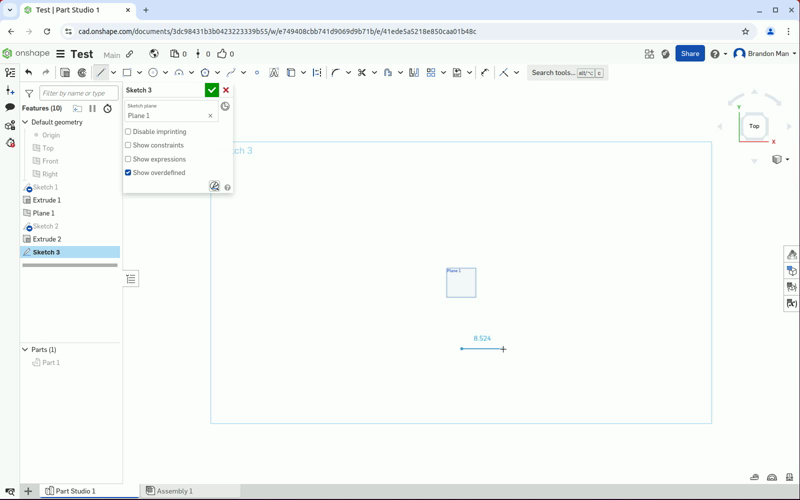
mouse_move(533, 348)
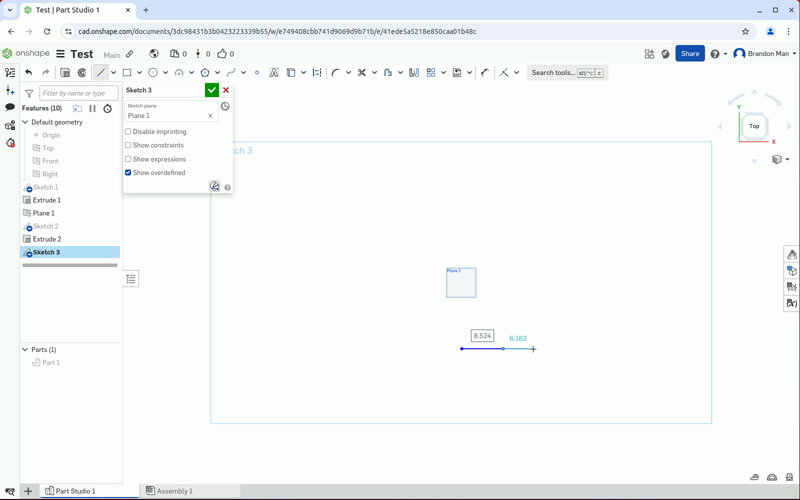
mouse_move(503, 302)
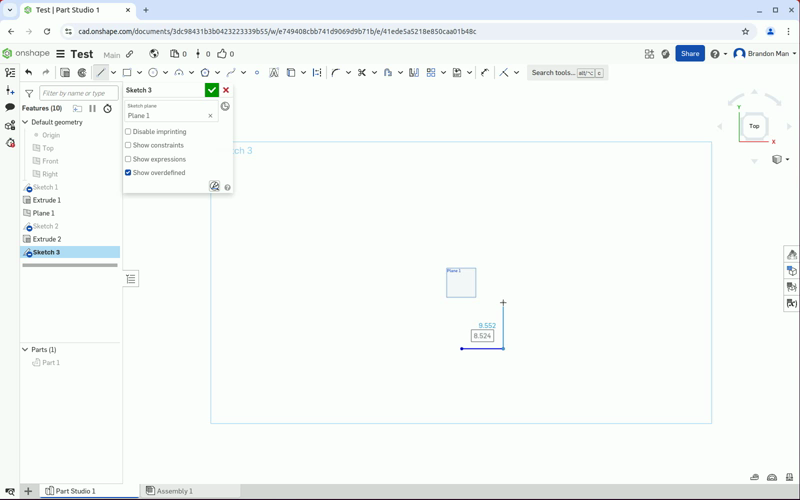
click(503, 302)
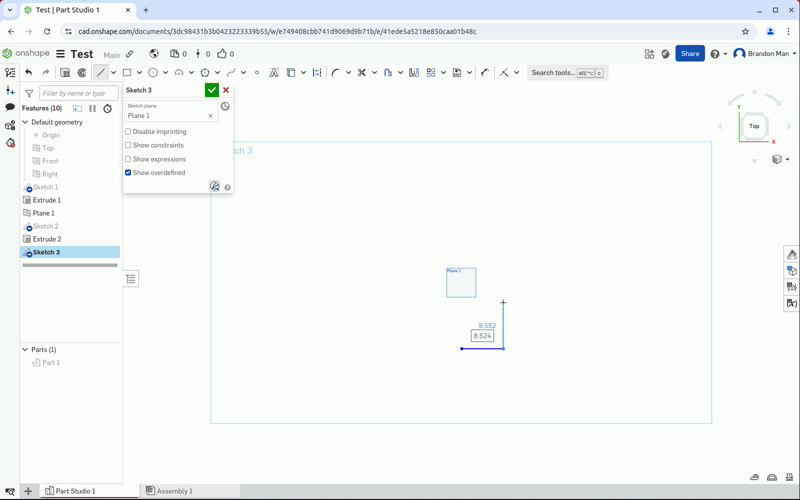
key_up(shift)
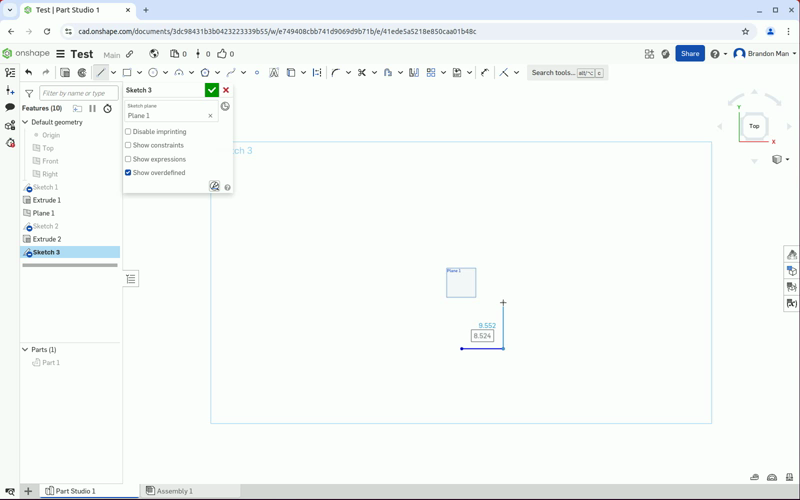
key_down(shift)
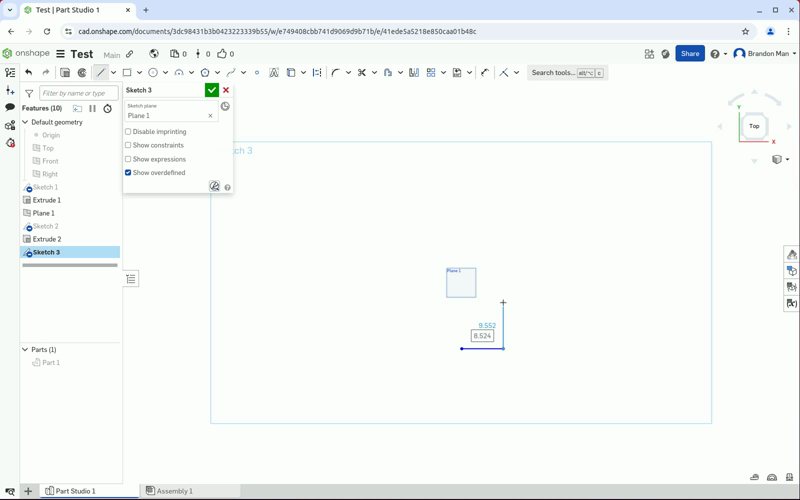
mouse_move(533, 302)
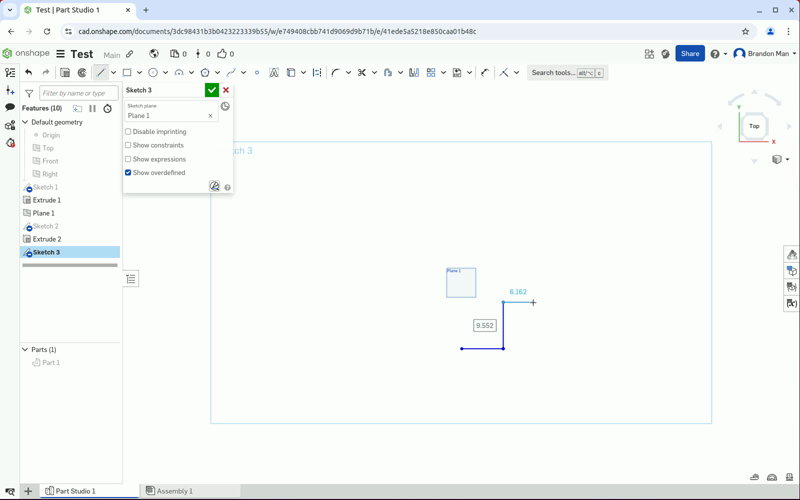
mouse_move(461, 302)
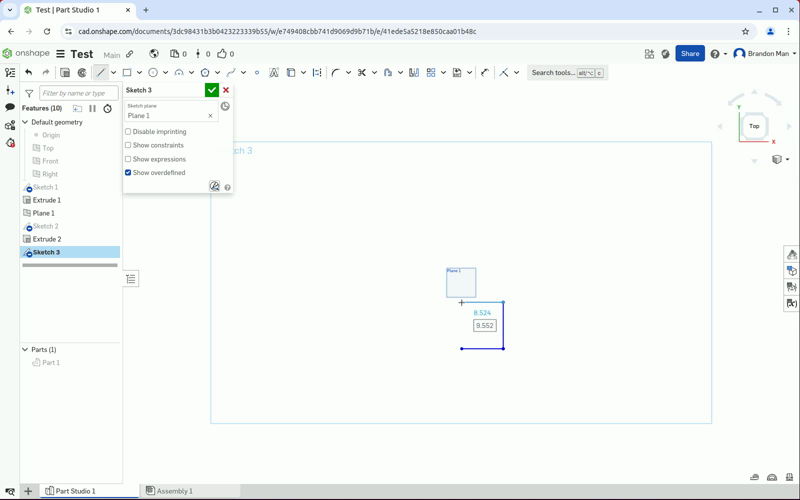
click(461, 302)
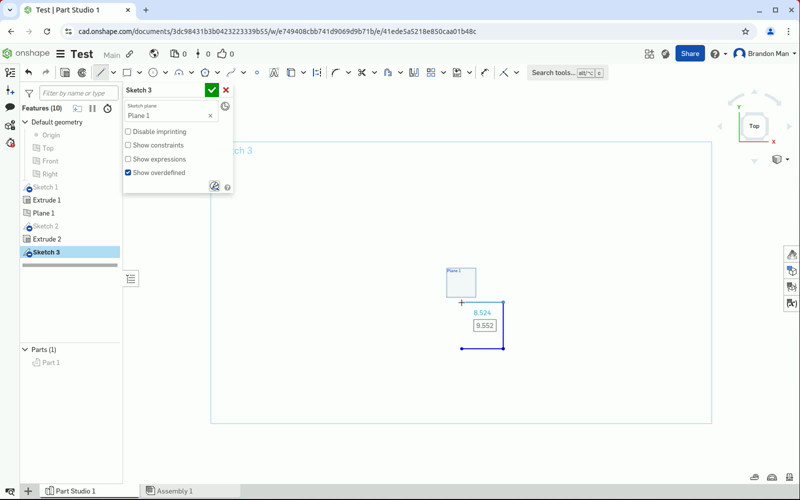
key_up(shift)
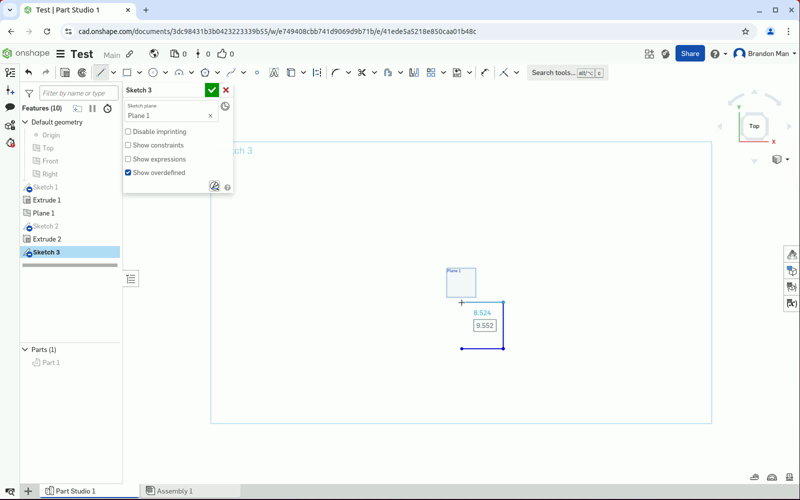
mouse_move(492, 302)
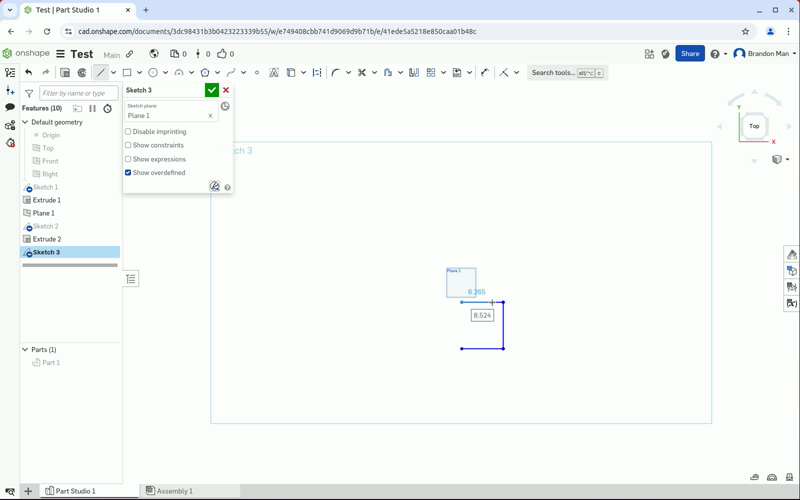
key_down(shift)
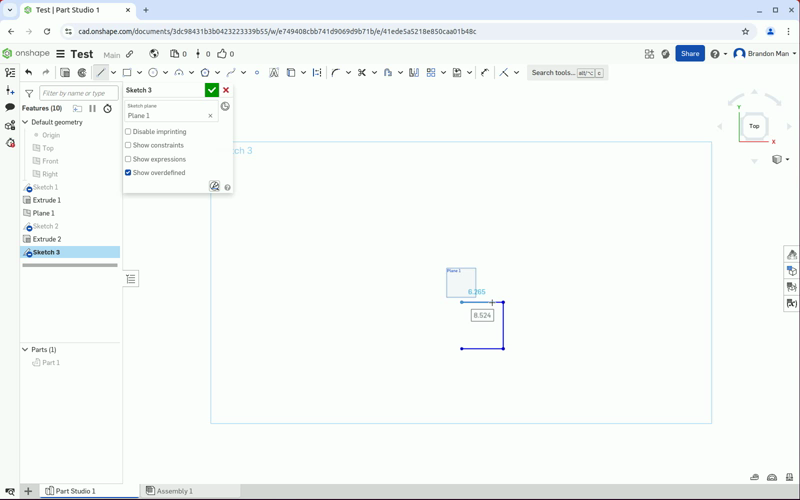
mouse_move(461, 348)
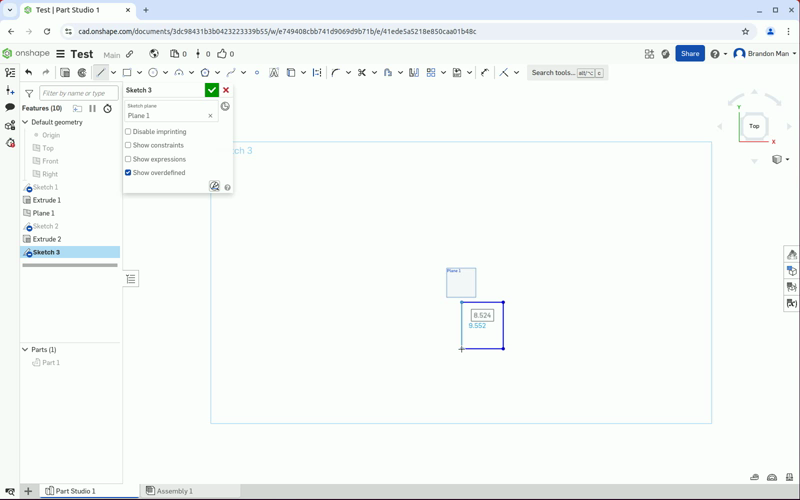
key_up(shift)
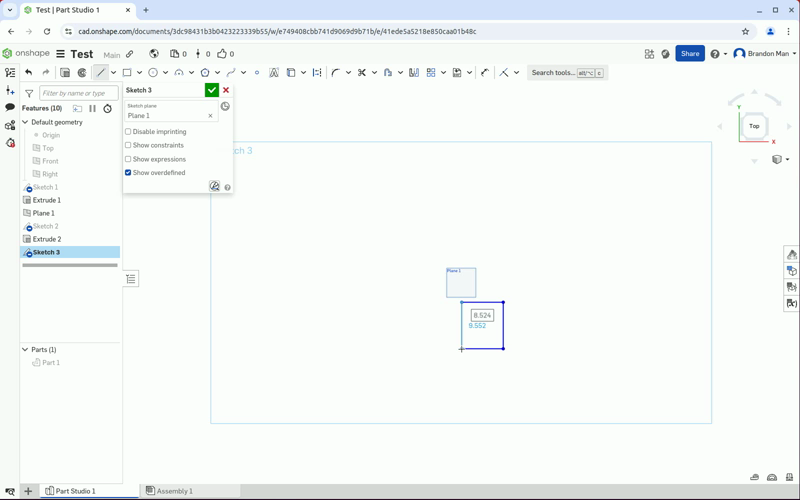
click(461, 348)
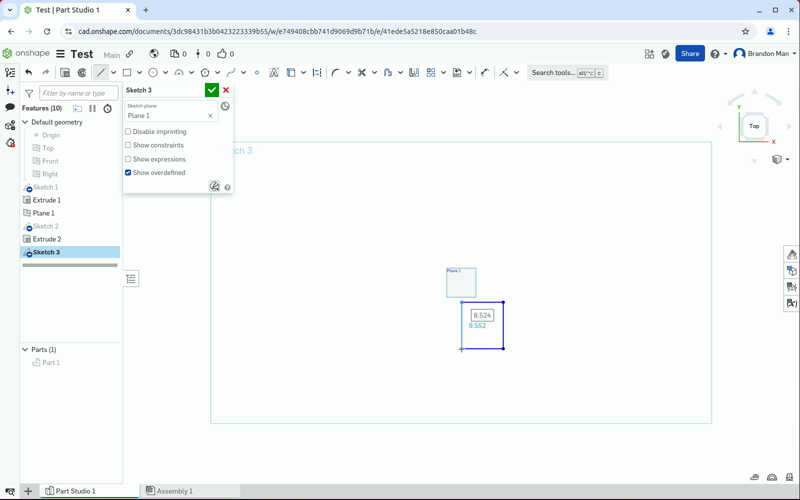
key(esc)
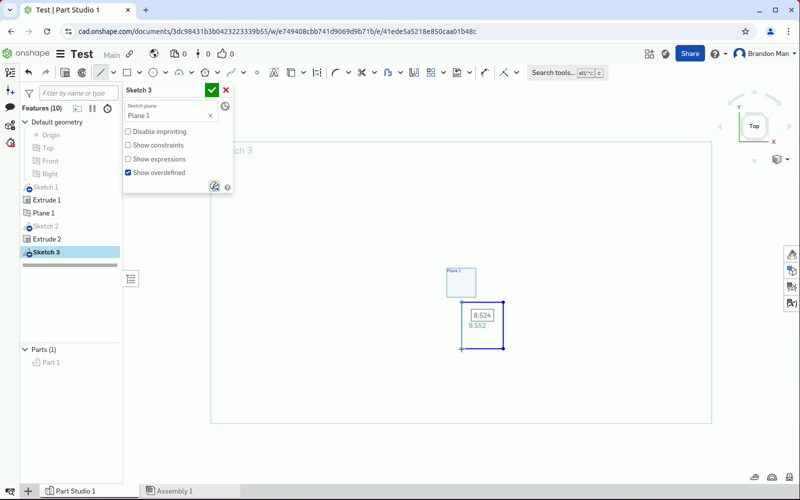
mouse_move(481, 325)
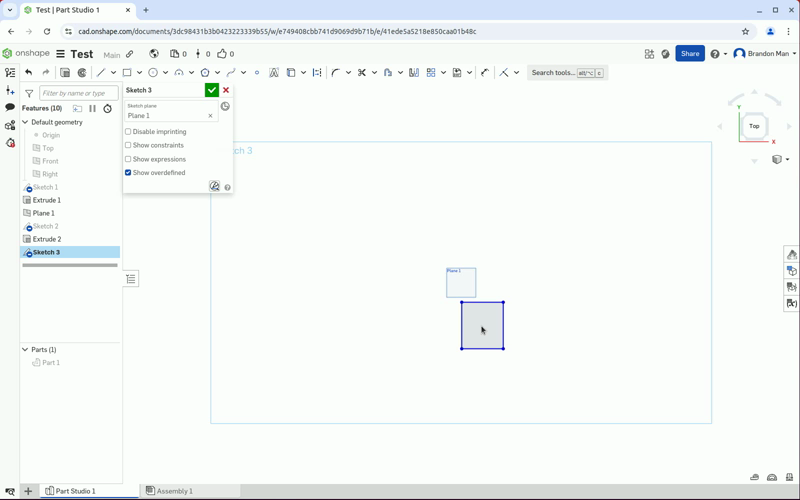
click(481, 325)
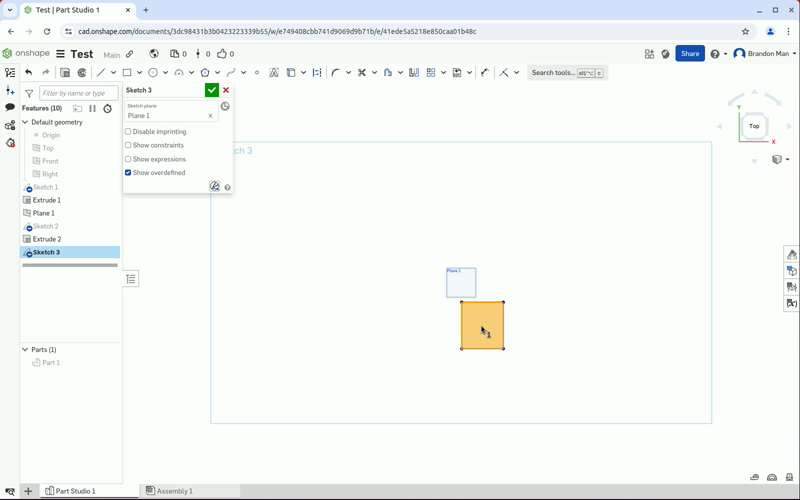
mouse_move(73, 352)
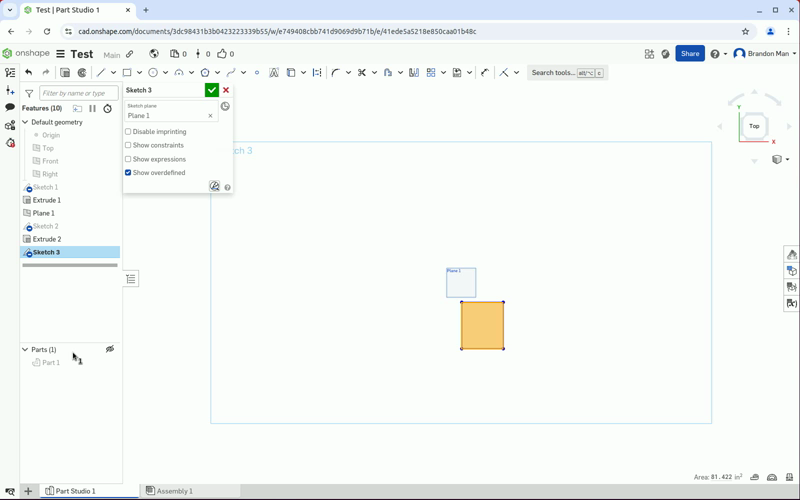
key(shift+y)
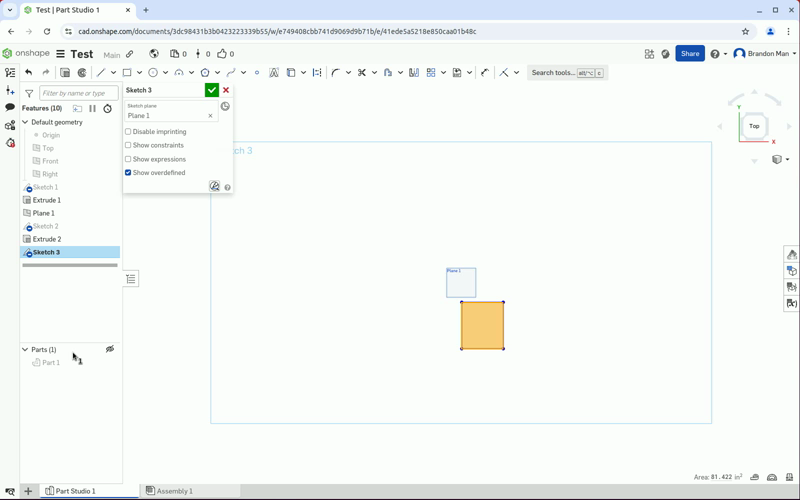
key(shift+e)
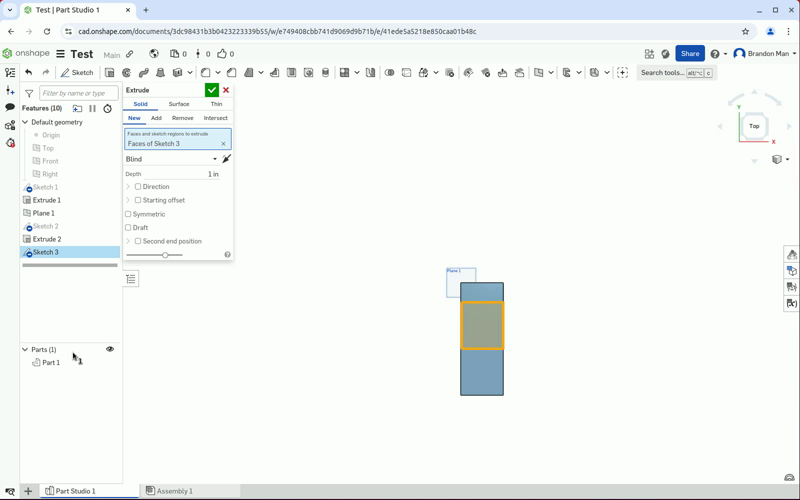
mouse_move(143, 106)
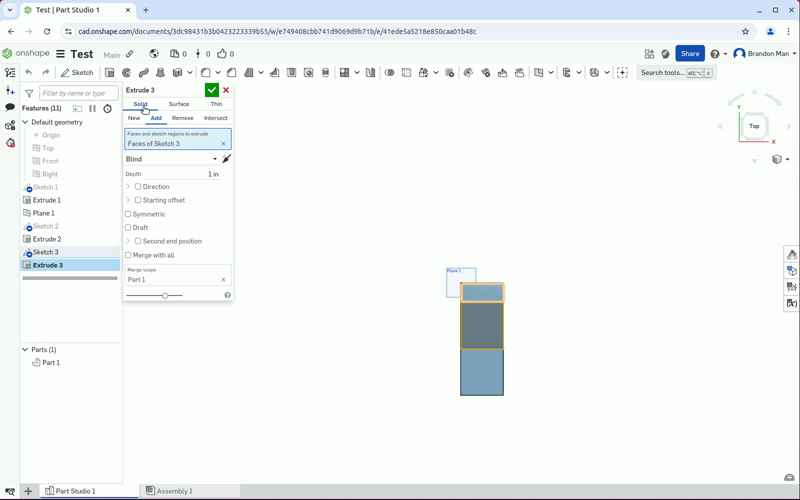
click(143, 106)
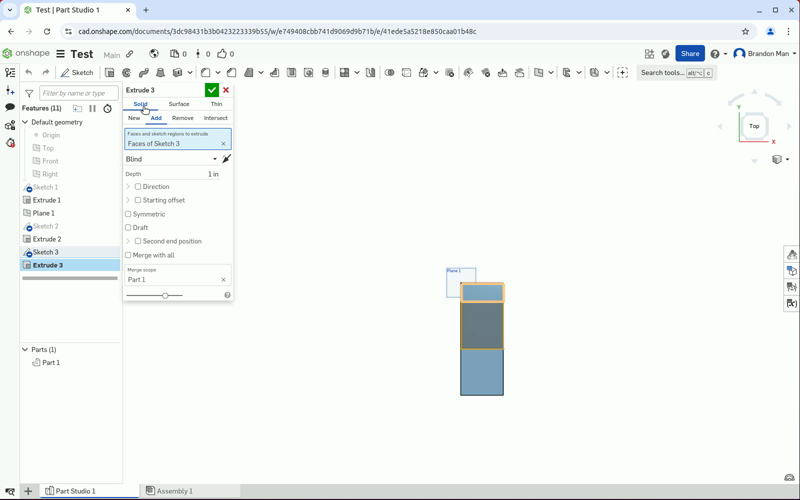
mouse_move(186, 120)
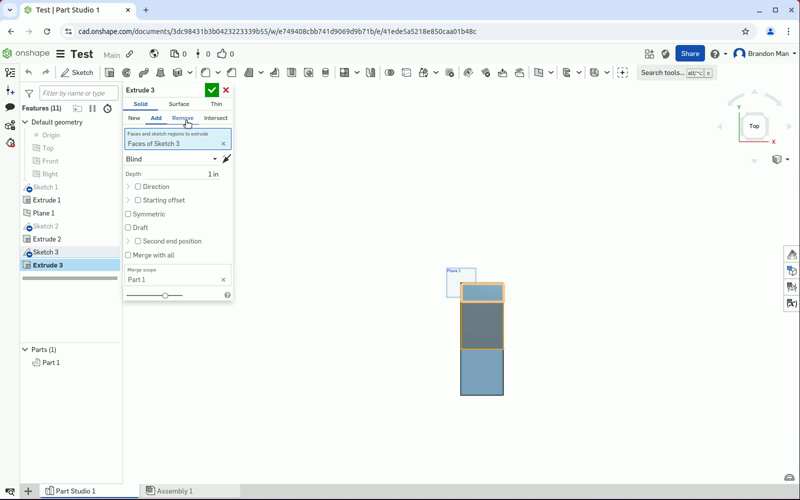
click(186, 120)
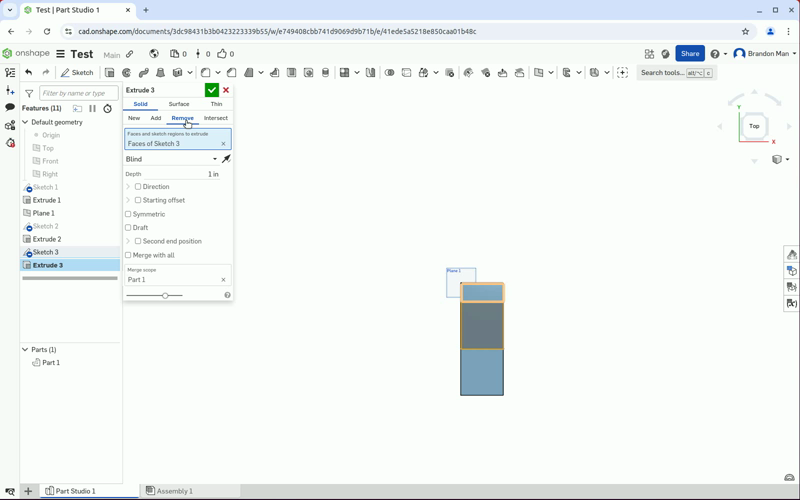
key(tab, 4)
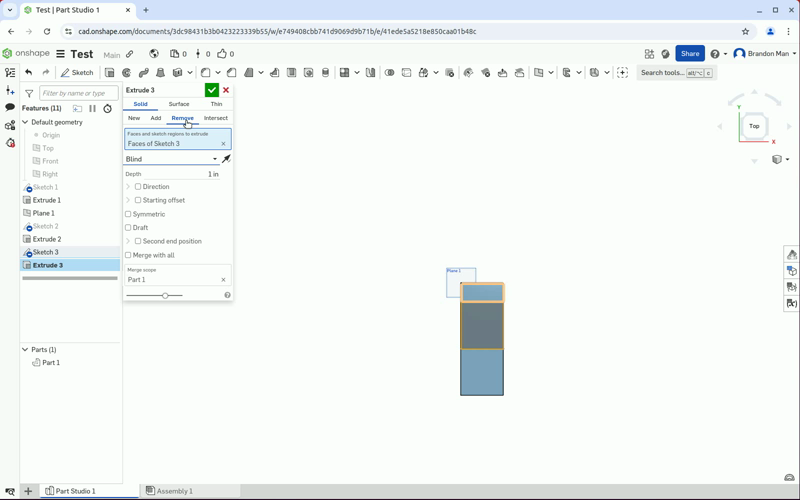
text(4.814)
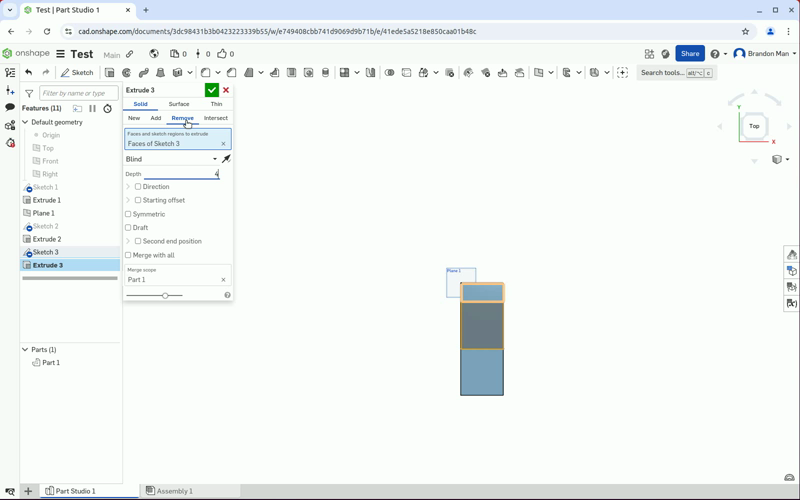
key(tab, 6)
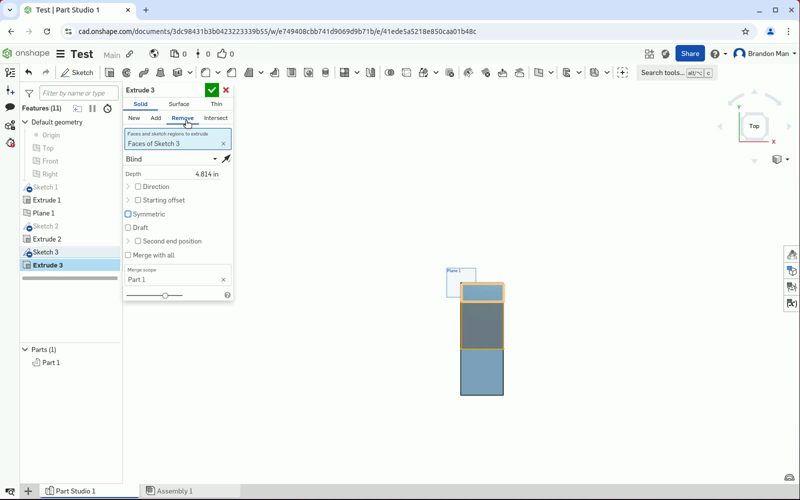
key(space)
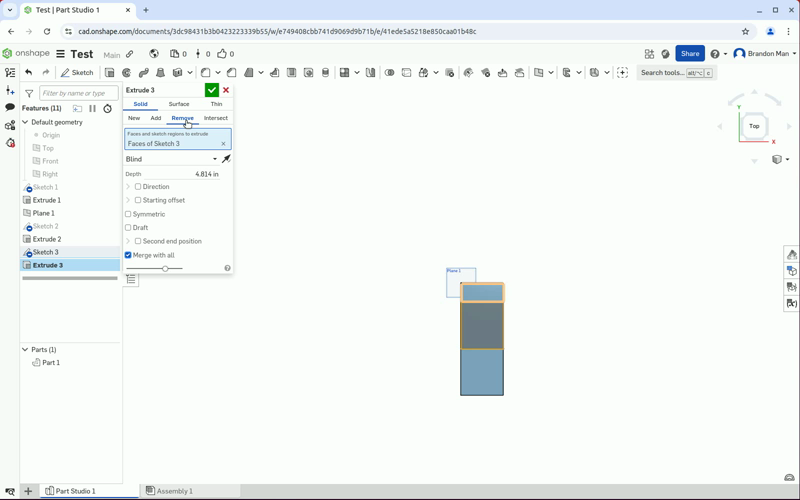
key(enter)
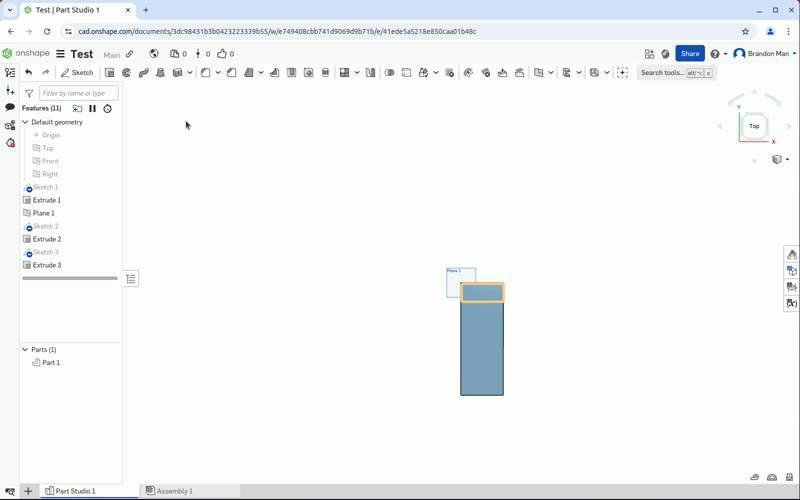
key(shift+h)
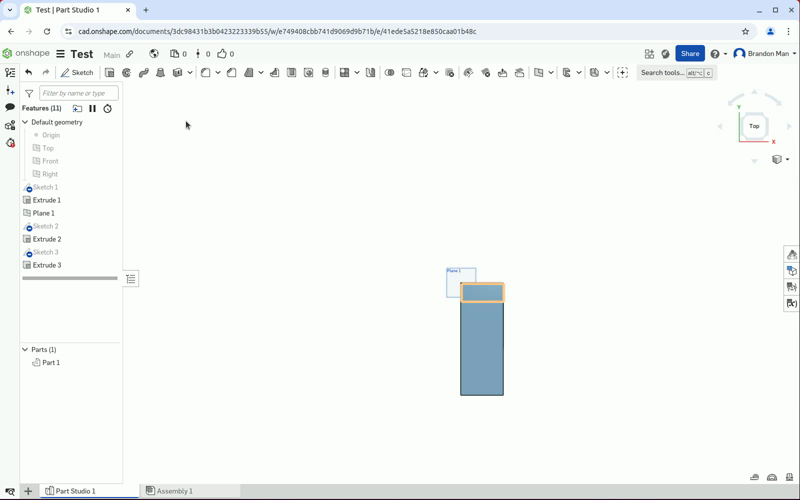
key(shift+h)
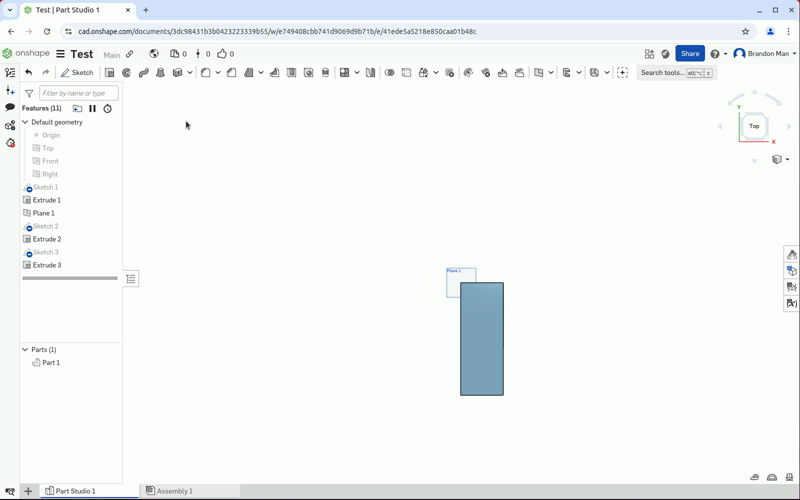
mouse_move(73, 189)
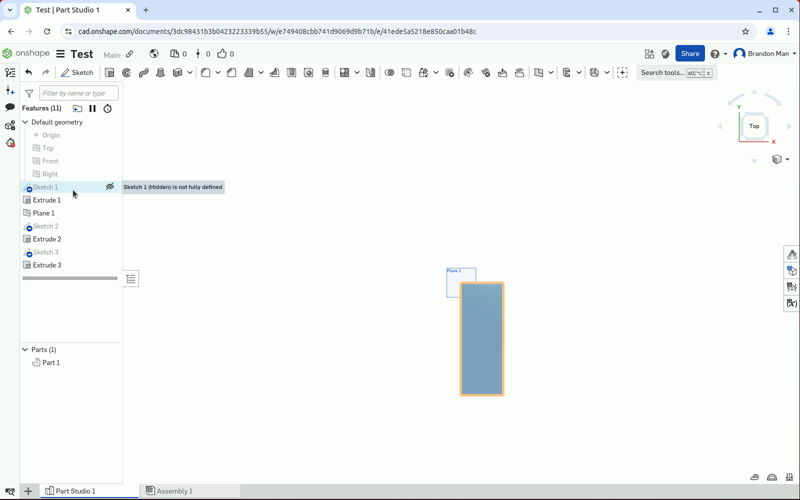
click(73, 189)
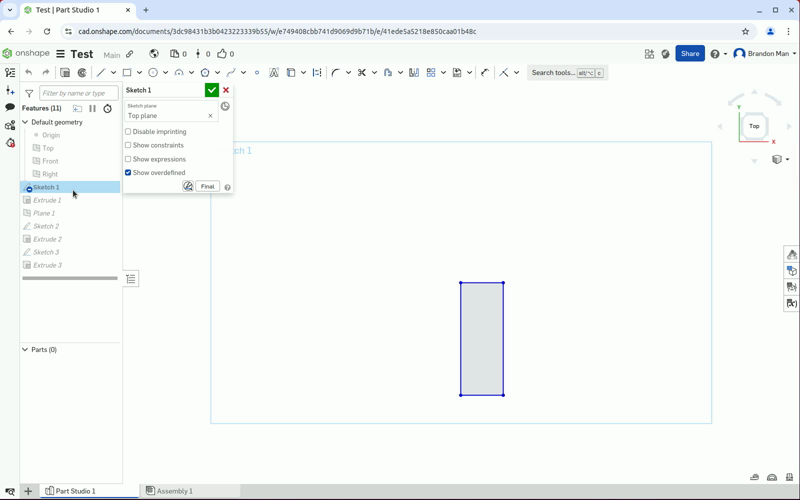
mouse_move(229, 92)
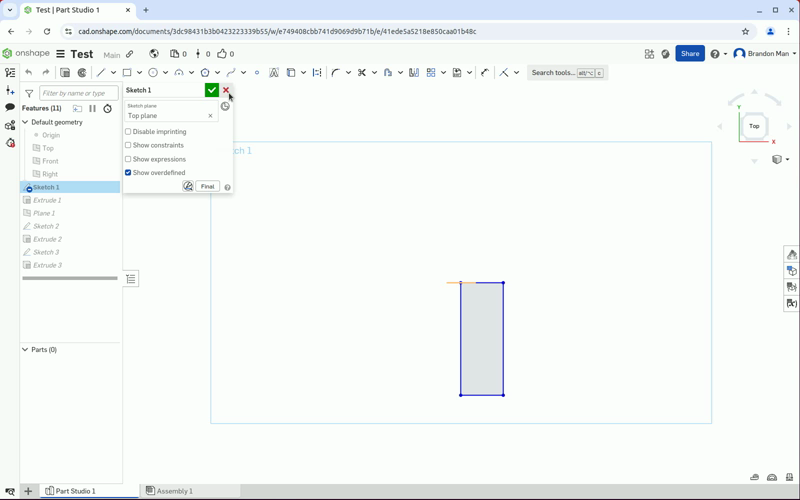
click(229, 92)
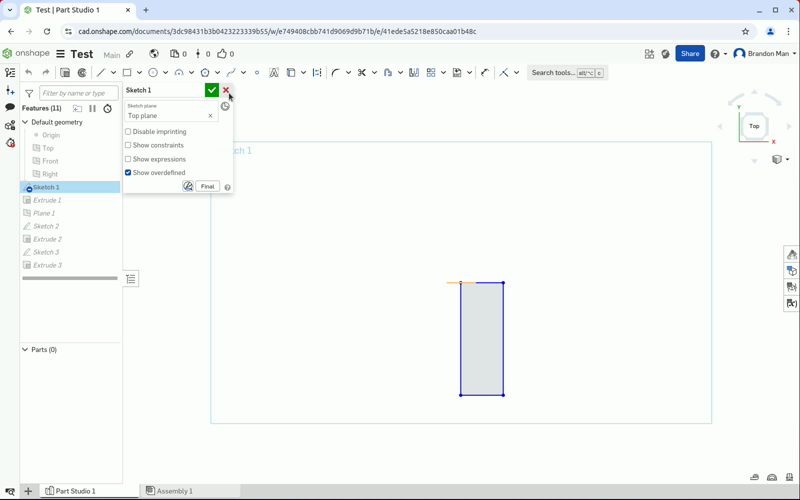
key(shift+s)
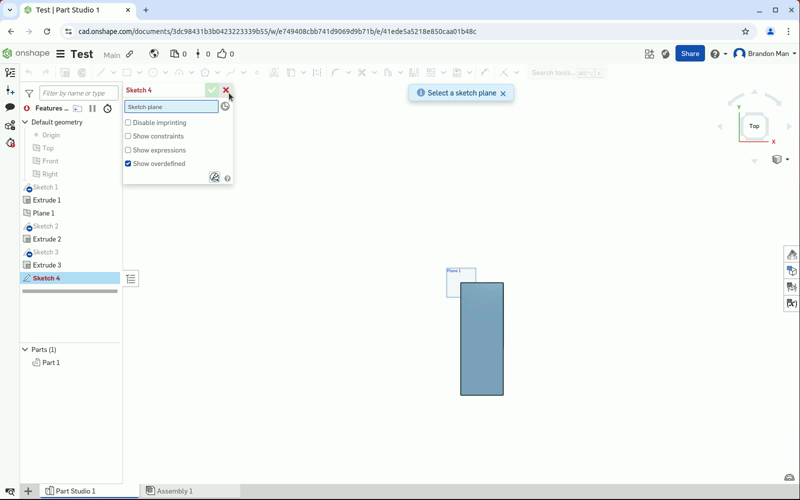
mouse_move(73, 215)
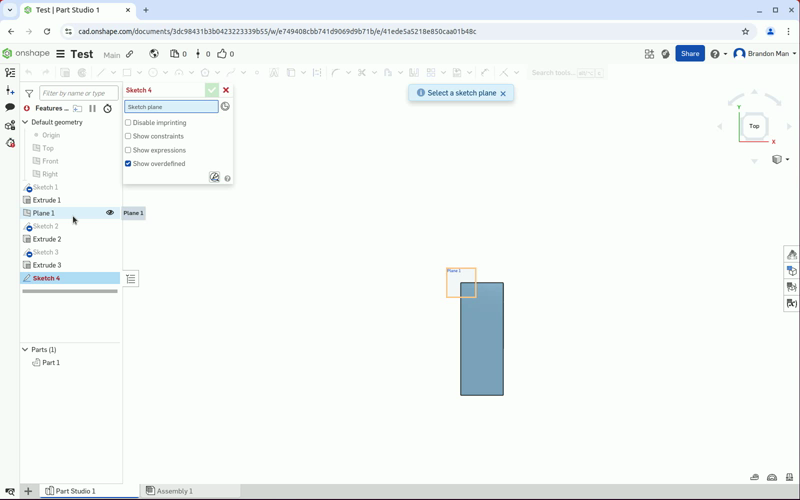
click(73, 215)
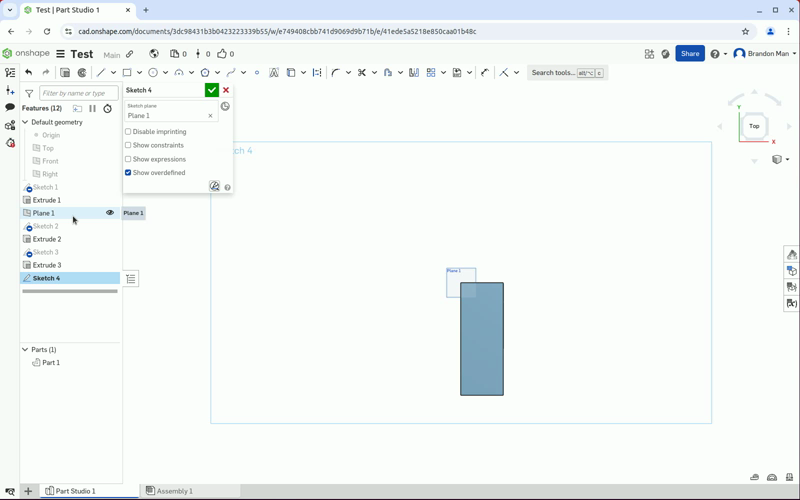
mouse_move(73, 352)
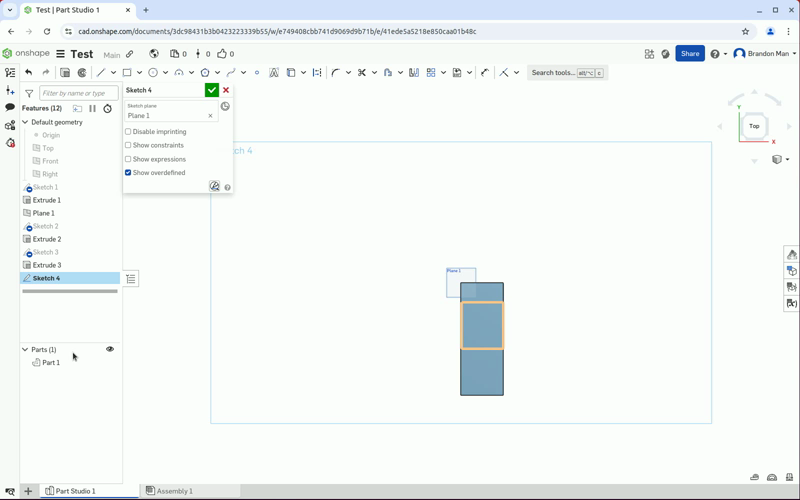
key(y)
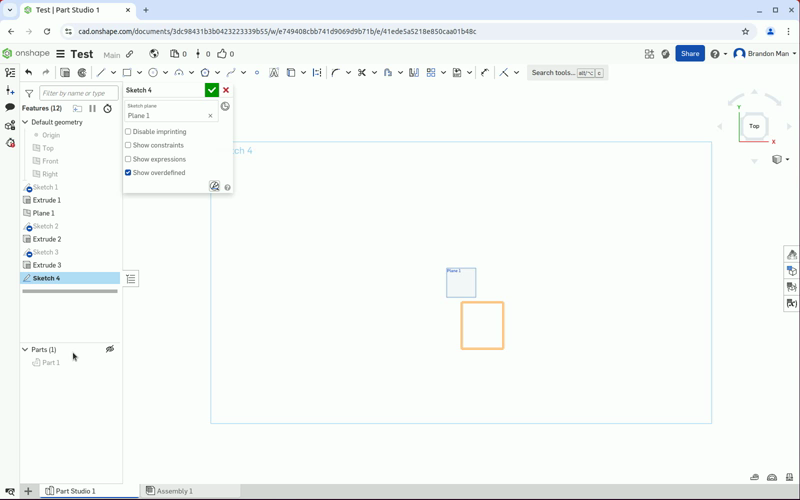
key(l)
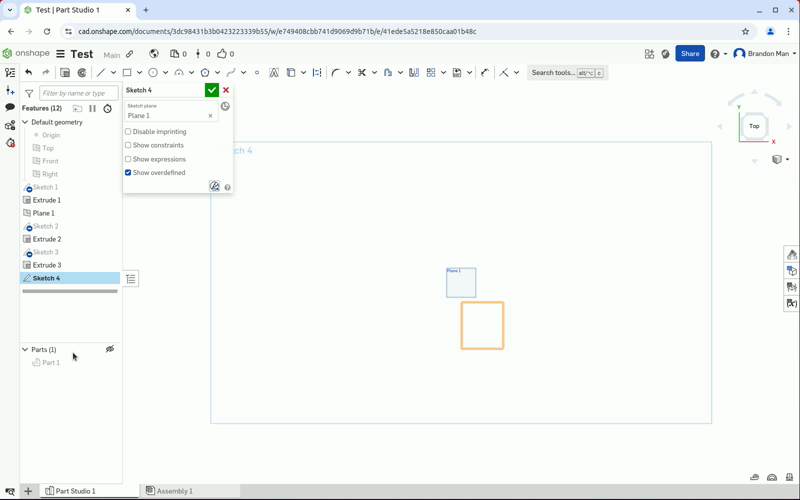
key_down(shift)
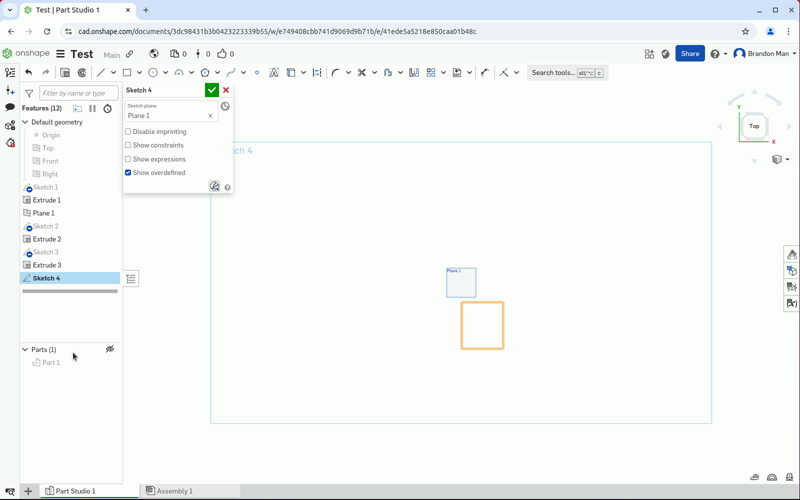
mouse_move(461, 394)
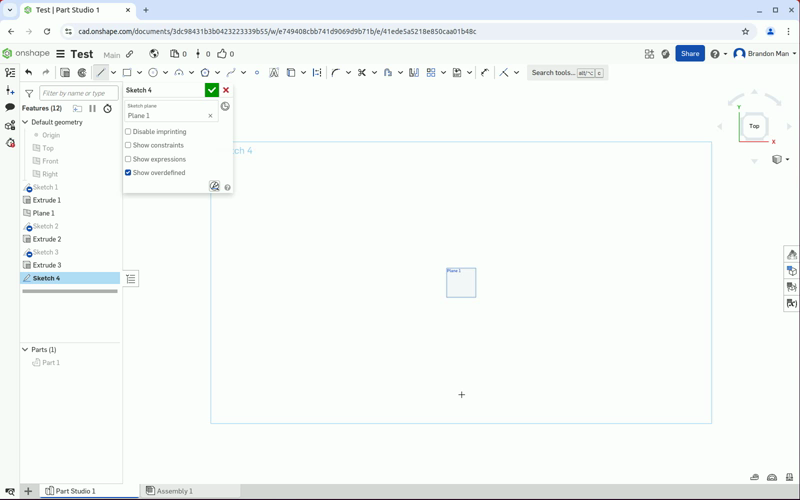
click(461, 394)
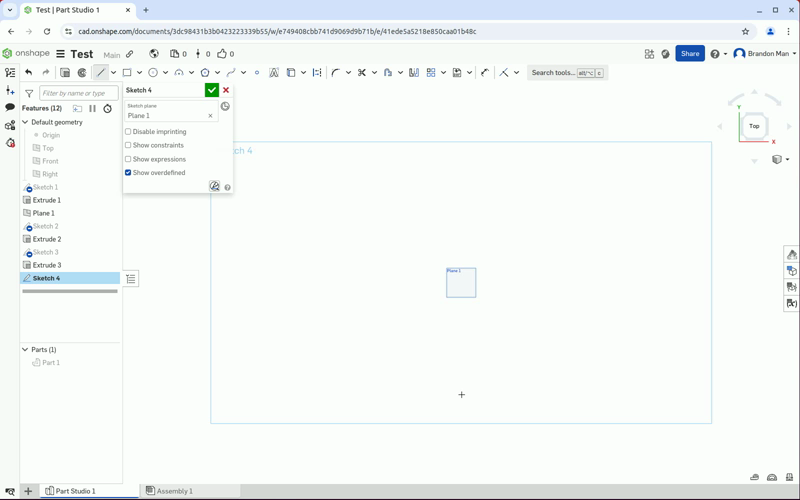
key_up(shift)
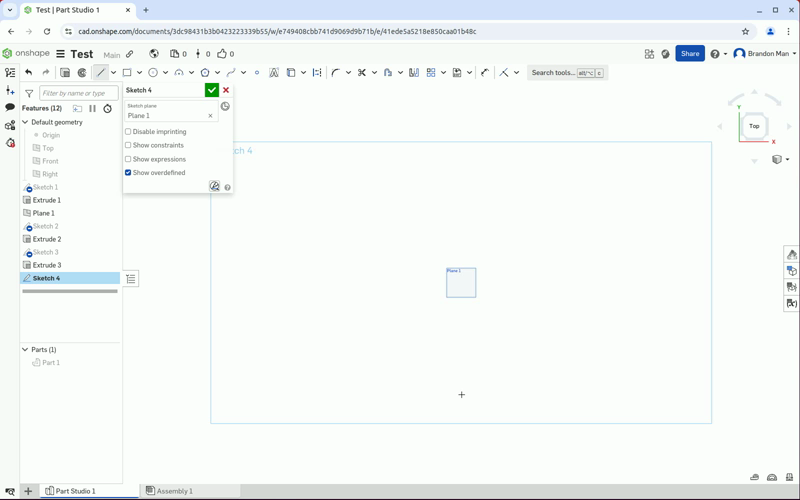
key_down(shift)
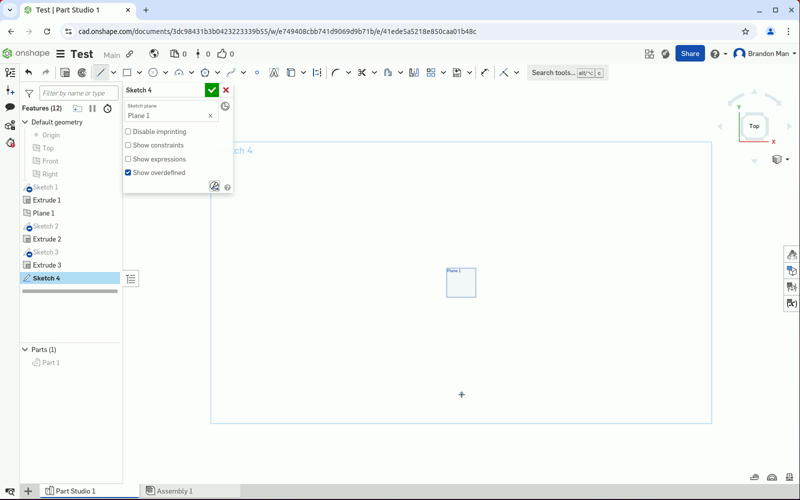
mouse_move(492, 394)
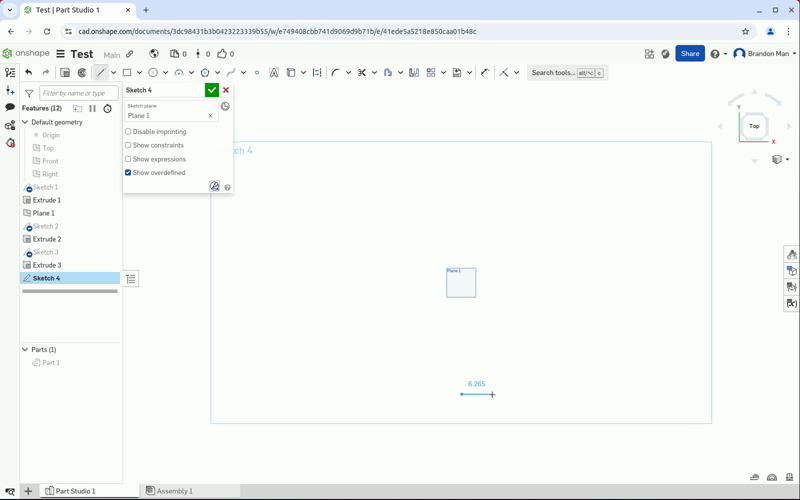
mouse_move(503, 394)
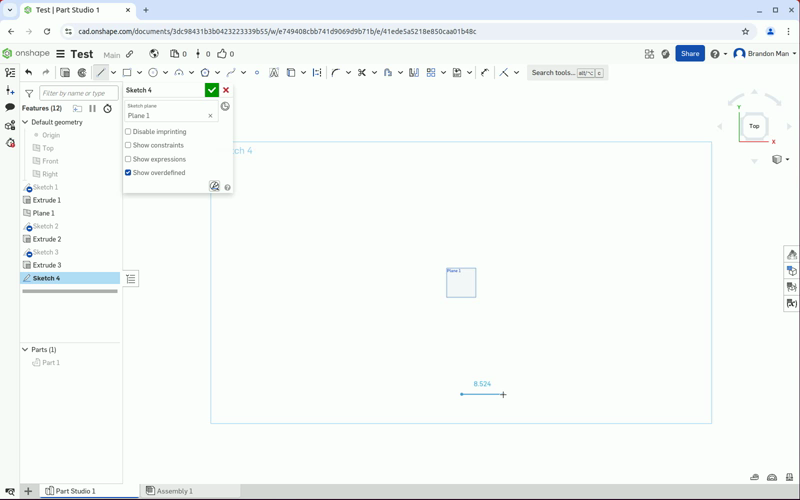
click(503, 394)
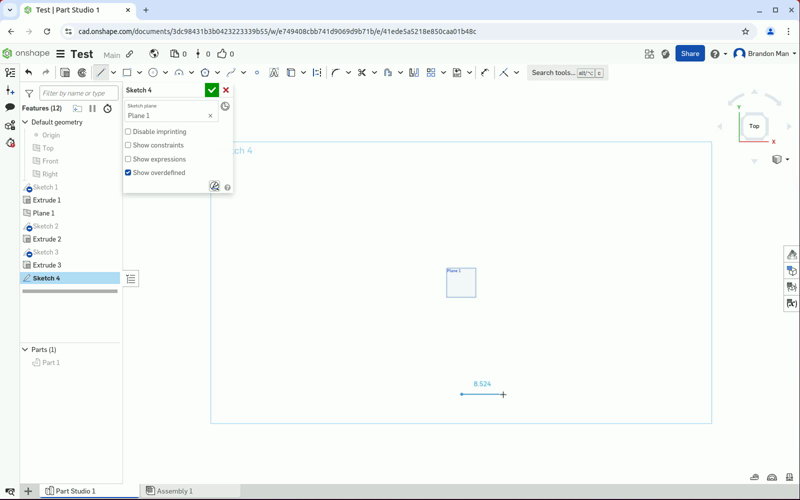
key_up(shift)
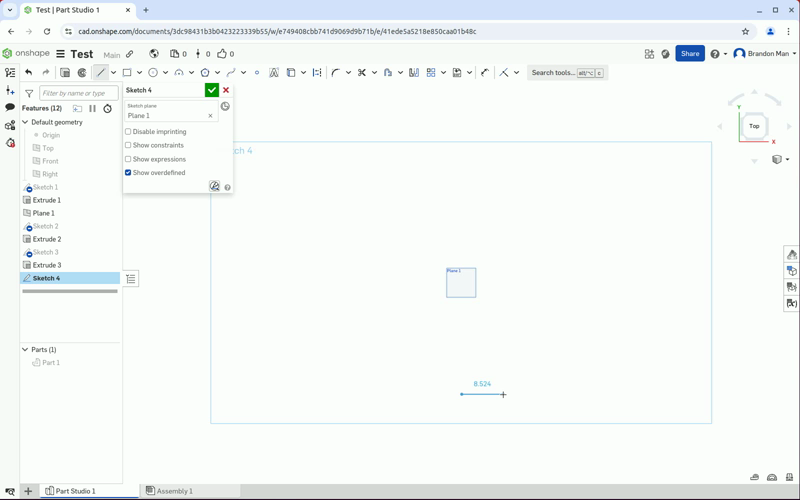
key_down(shift)
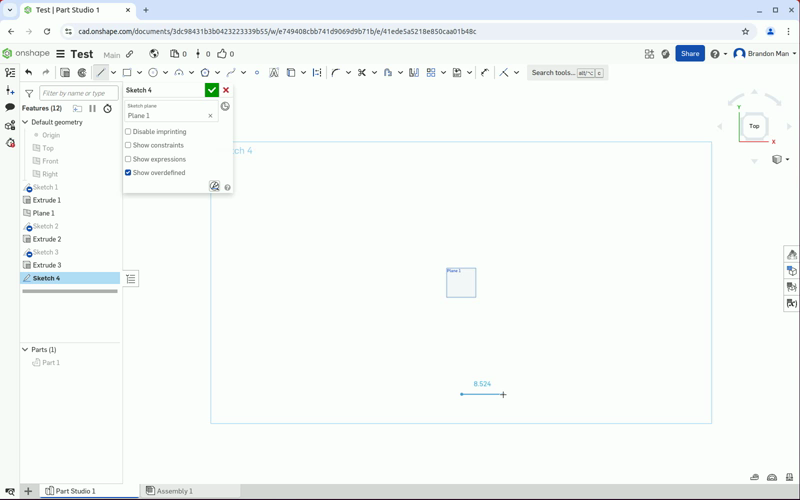
mouse_move(533, 394)
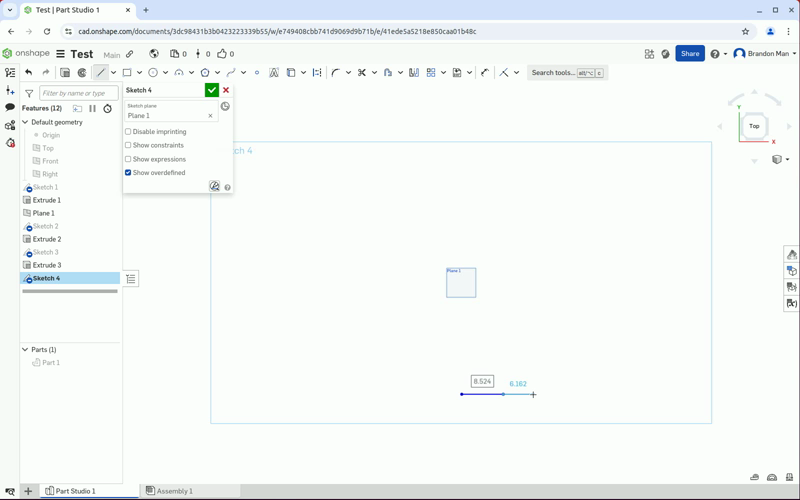
mouse_move(503, 347)
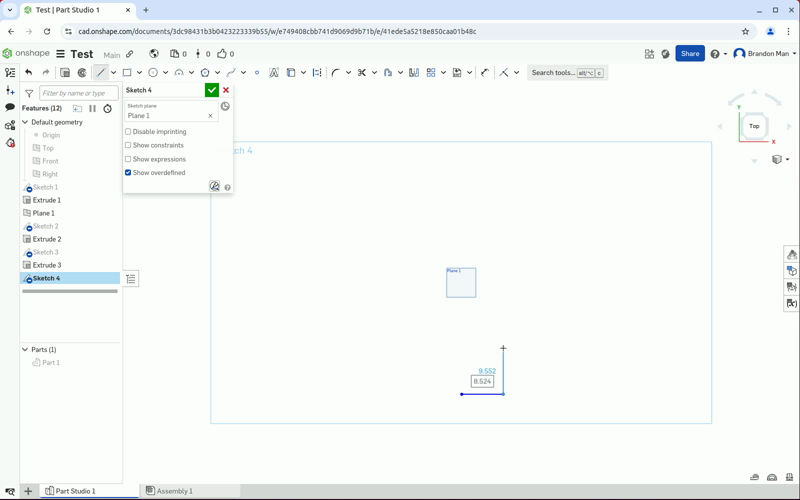
click(503, 347)
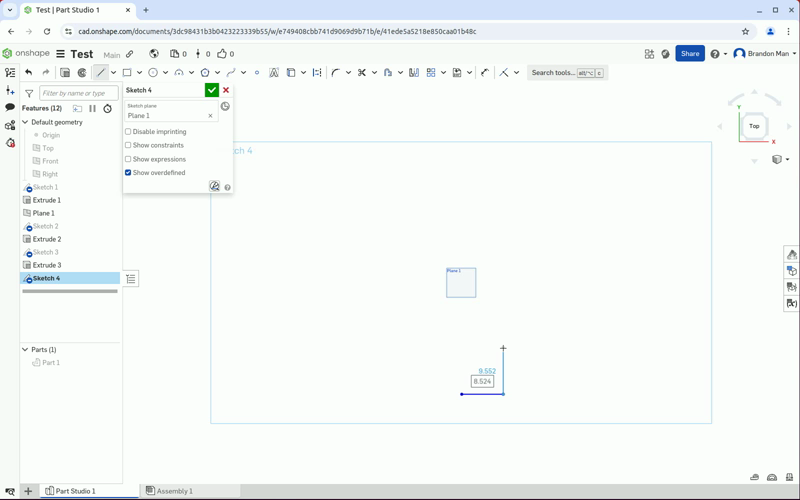
key_up(shift)
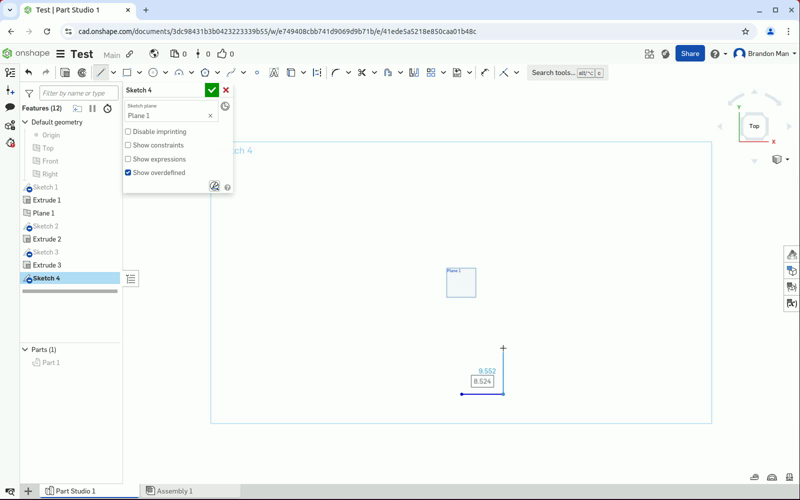
key_down(shift)
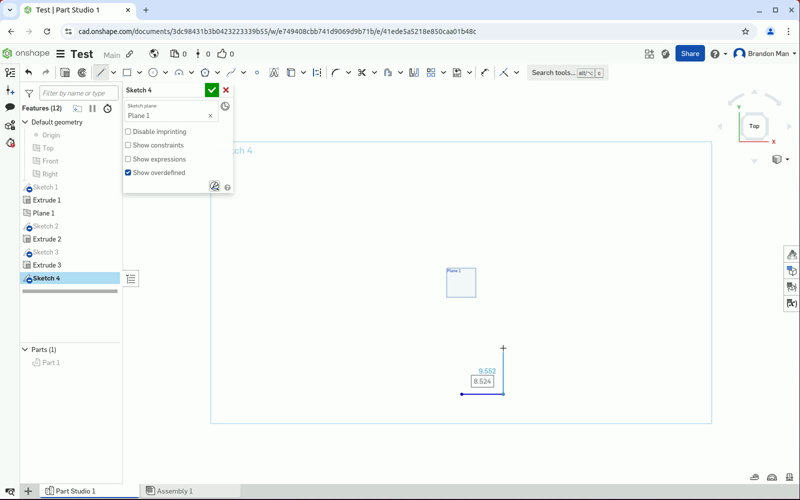
mouse_move(533, 347)
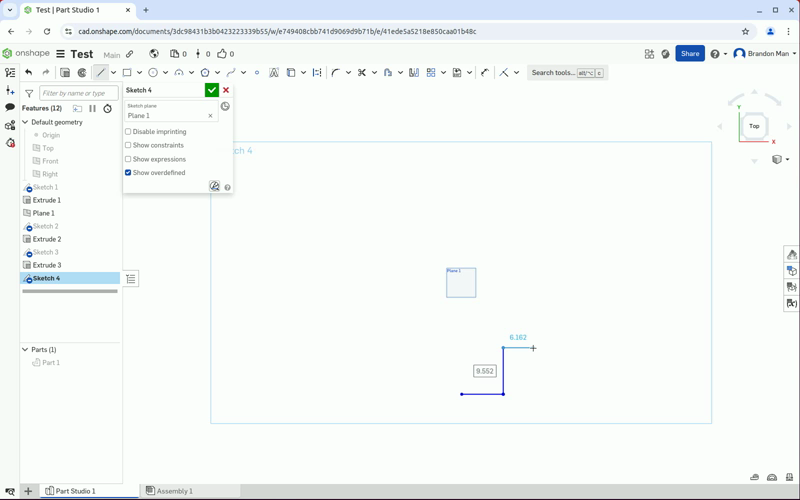
mouse_move(461, 347)
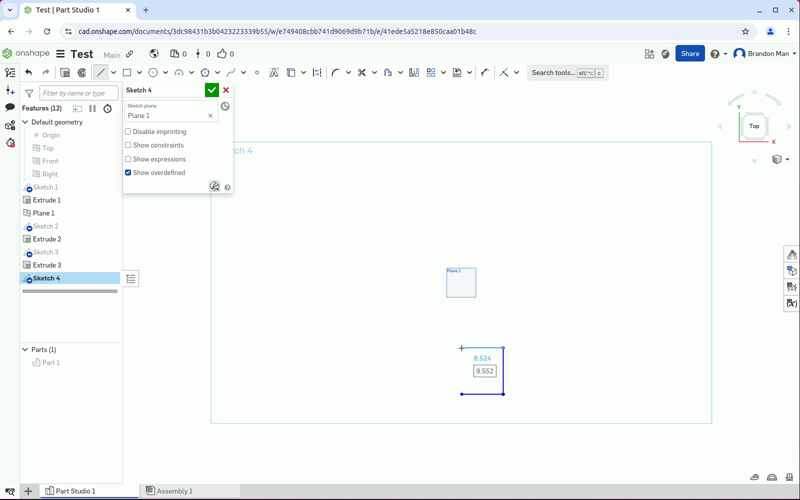
click(461, 347)
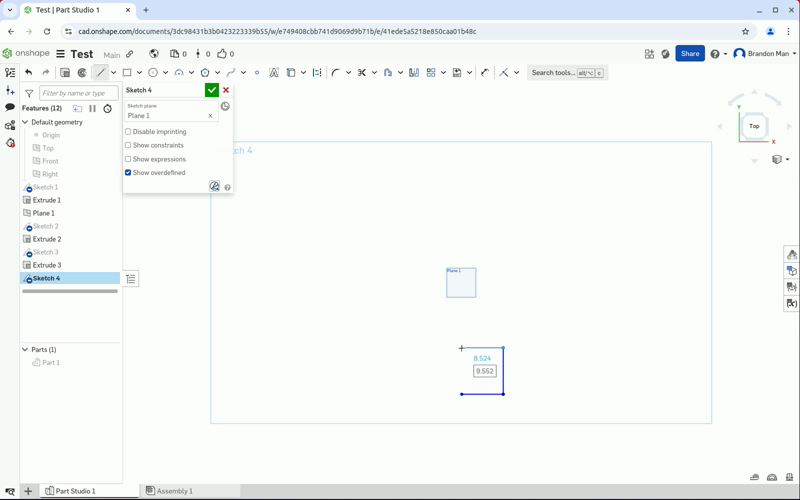
key_up(shift)
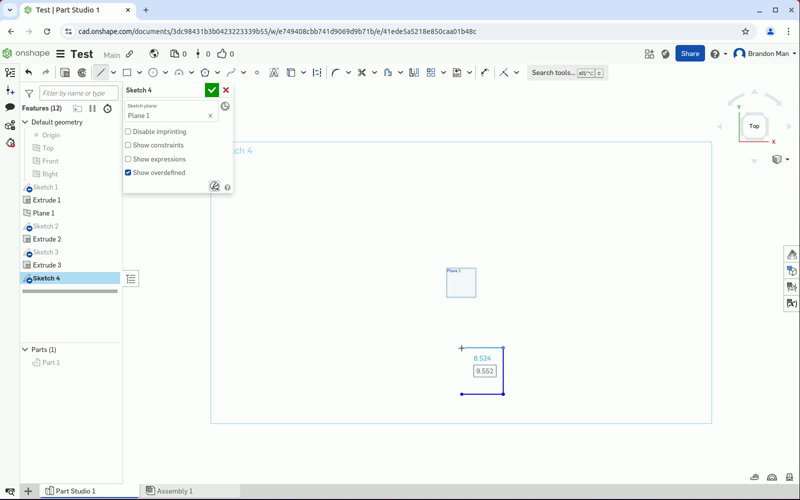
mouse_move(492, 347)
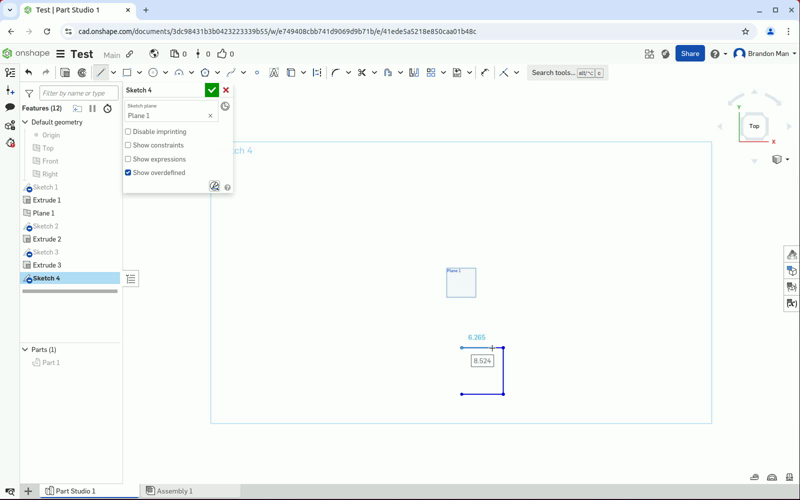
key_down(shift)
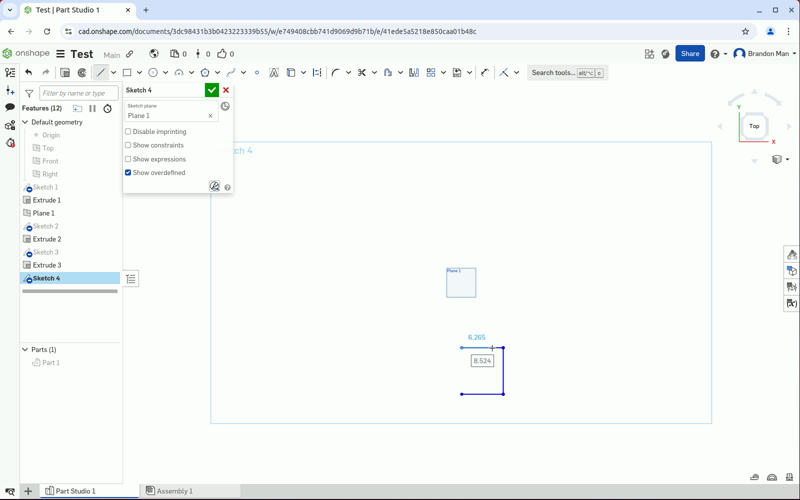
mouse_move(461, 394)
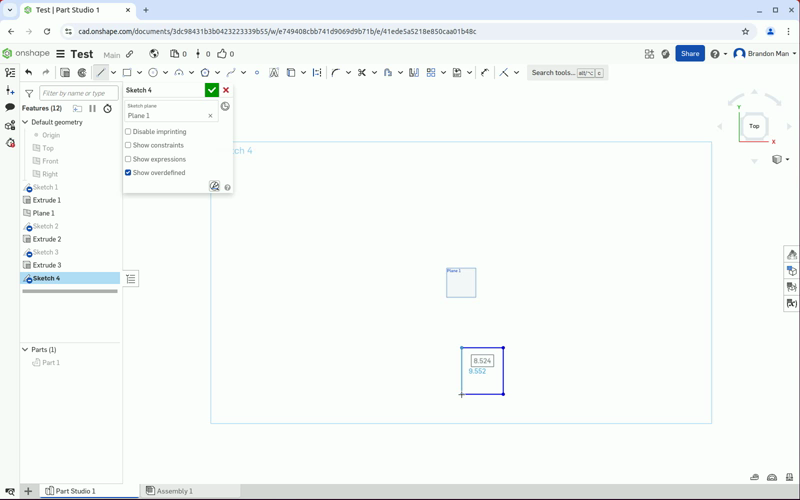
key_up(shift)
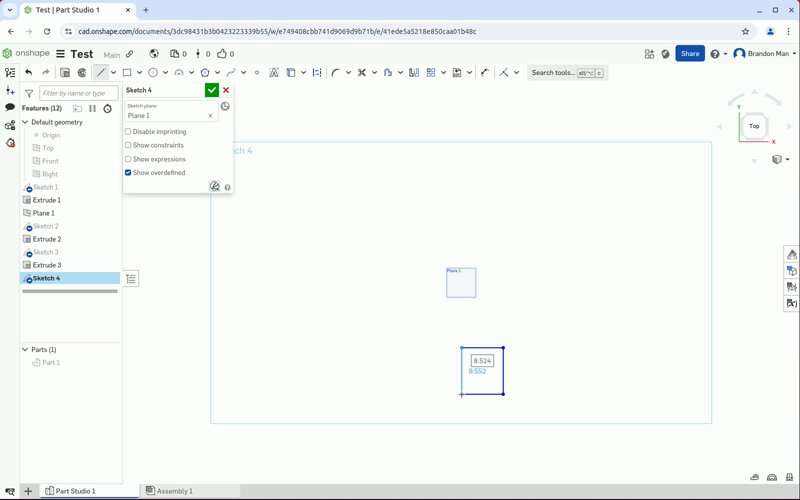
click(461, 394)
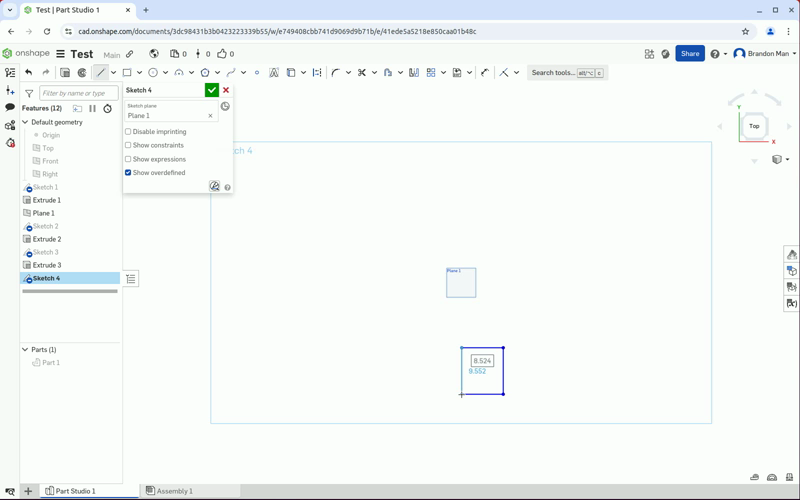
key(esc)
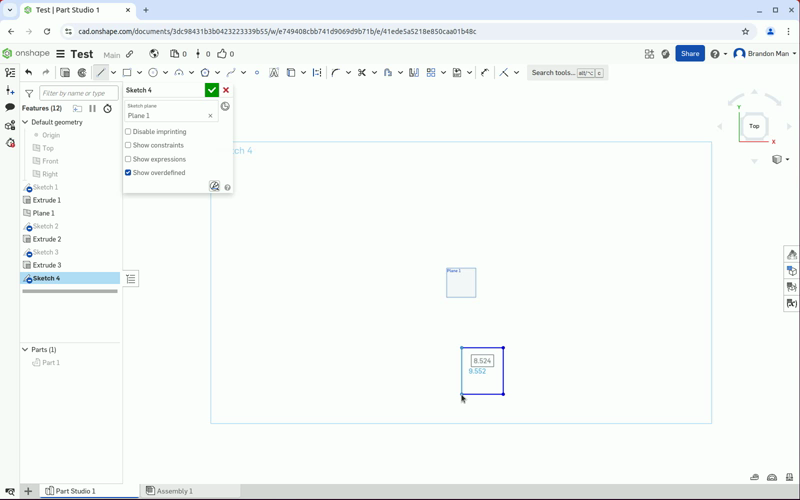
mouse_move(478, 373)
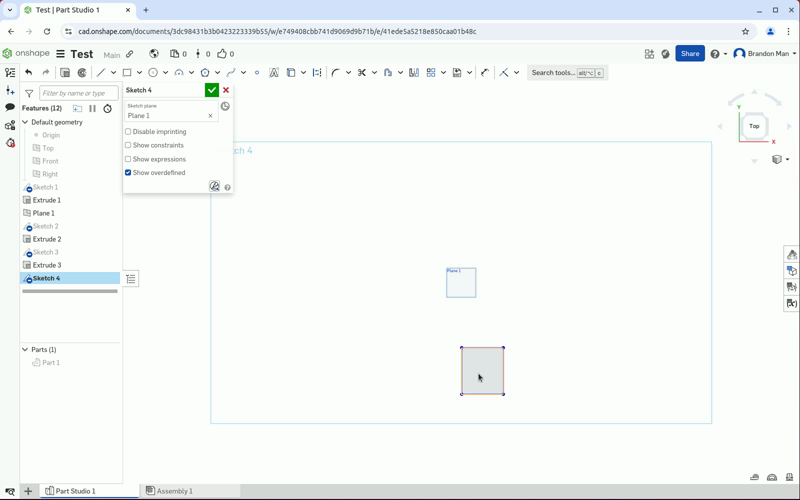
click(478, 373)
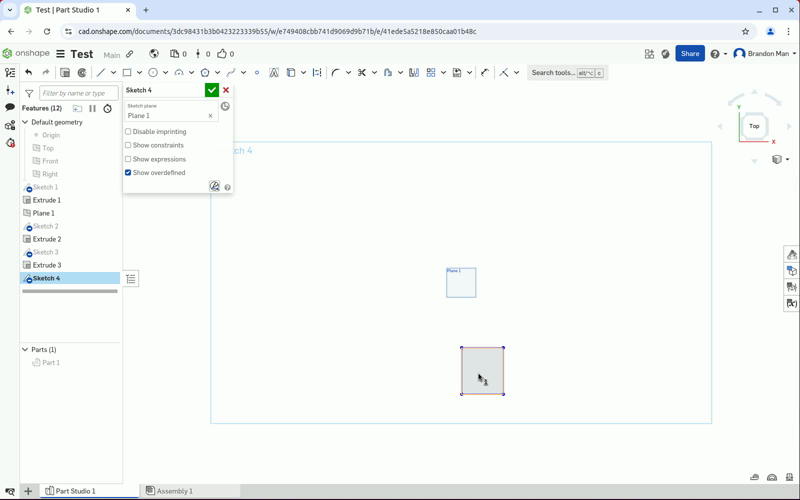
mouse_move(73, 352)
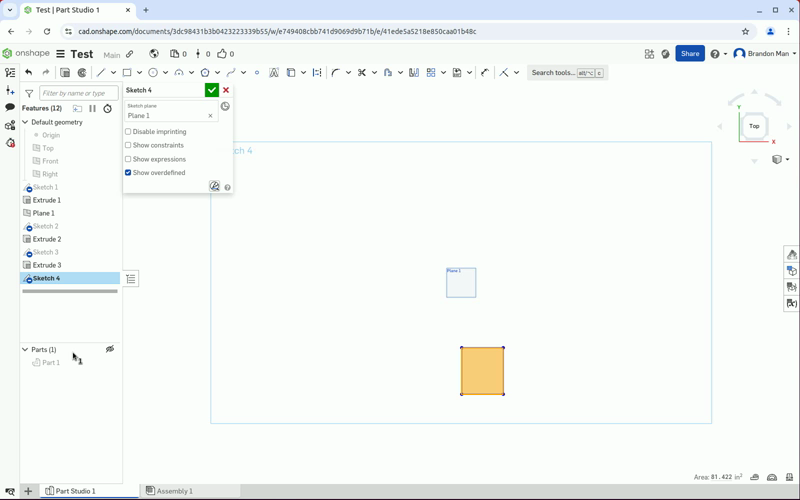
key(shift+y)
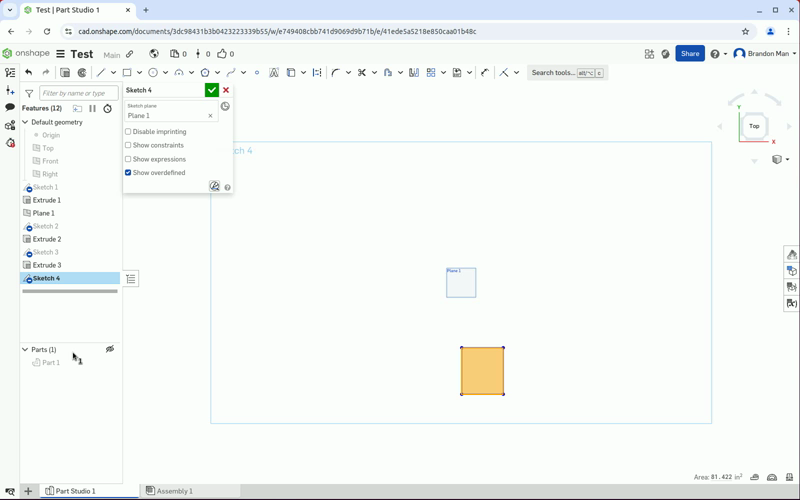
key(shift+e)
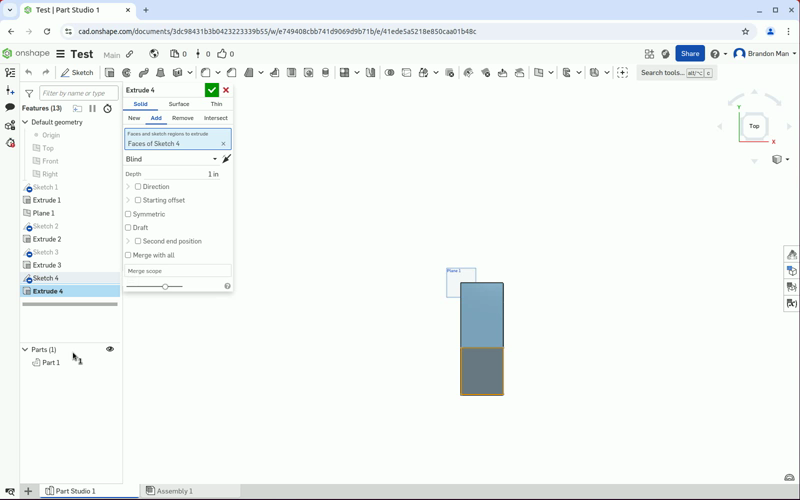
mouse_move(143, 106)
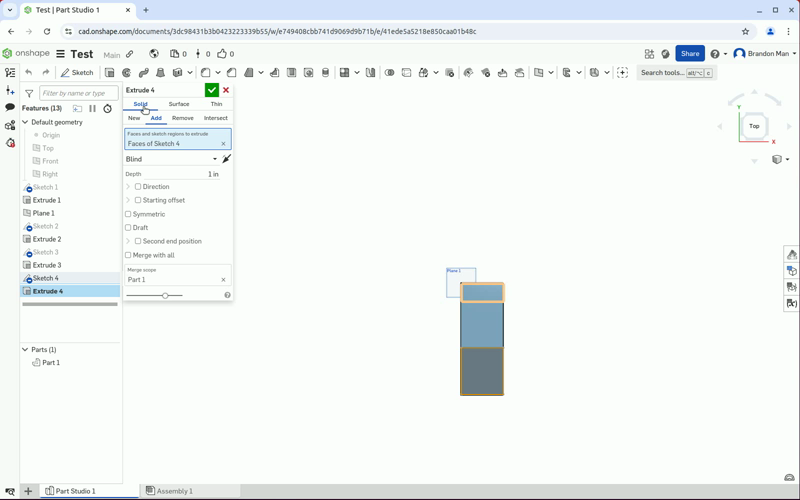
click(143, 106)
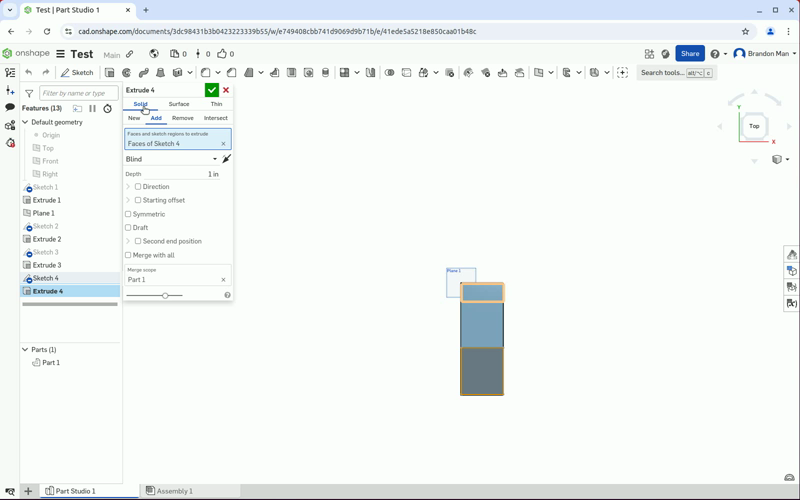
mouse_move(186, 120)
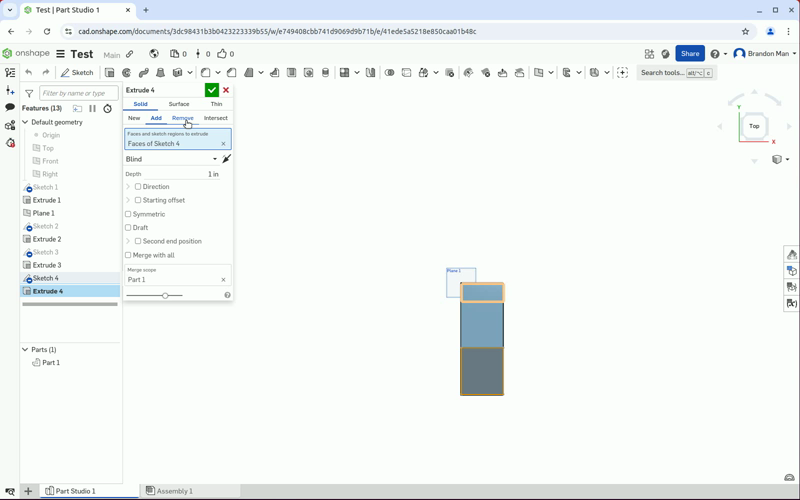
click(186, 120)
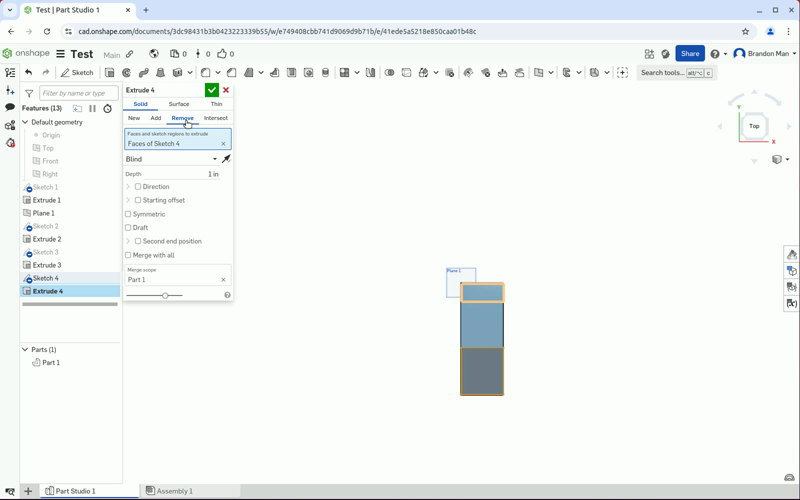
key(tab, 4)
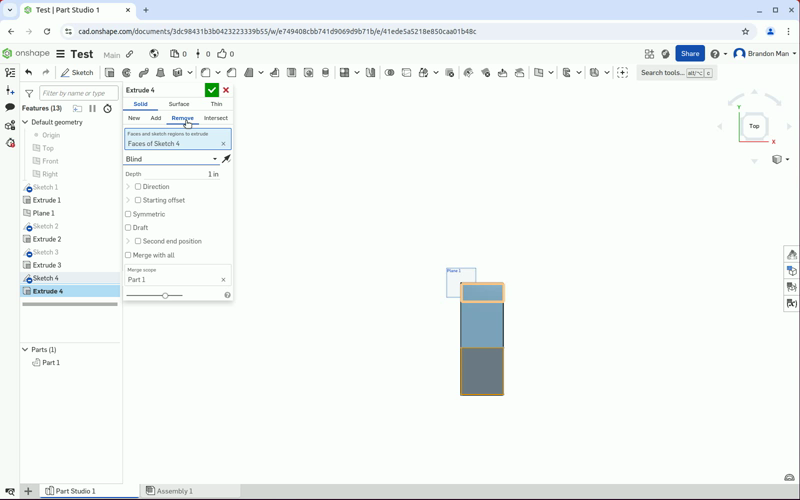
text(4.814)
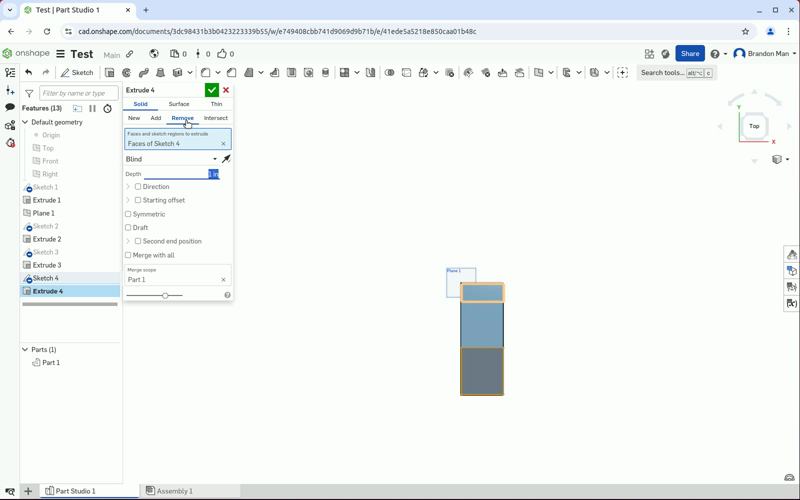
key(tab, 6)
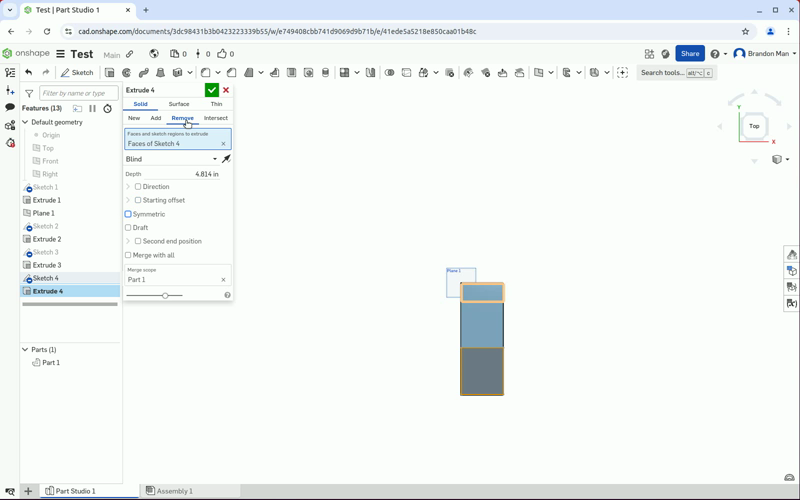
key(space)
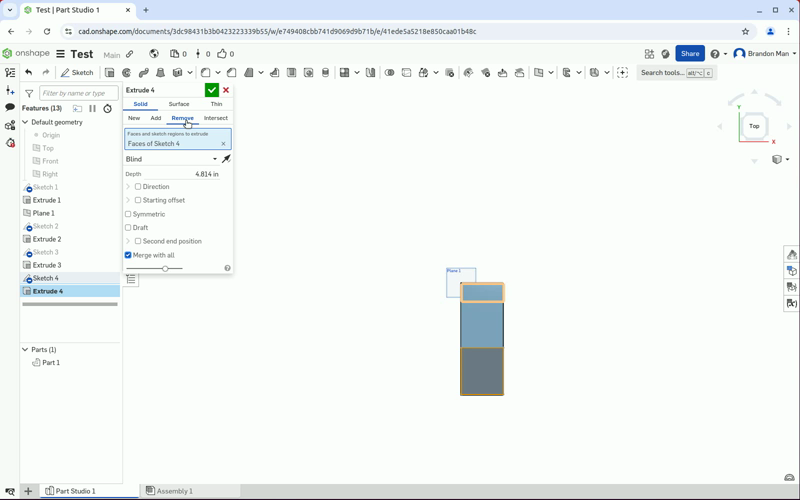
key(enter)
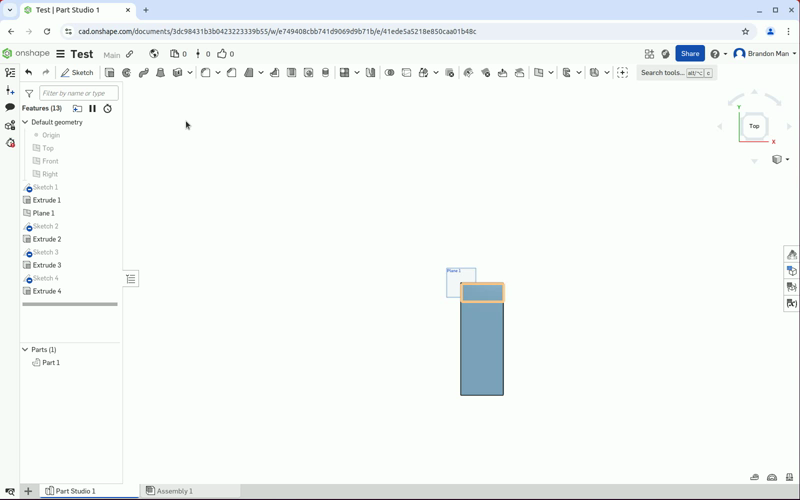
key(shift+h)
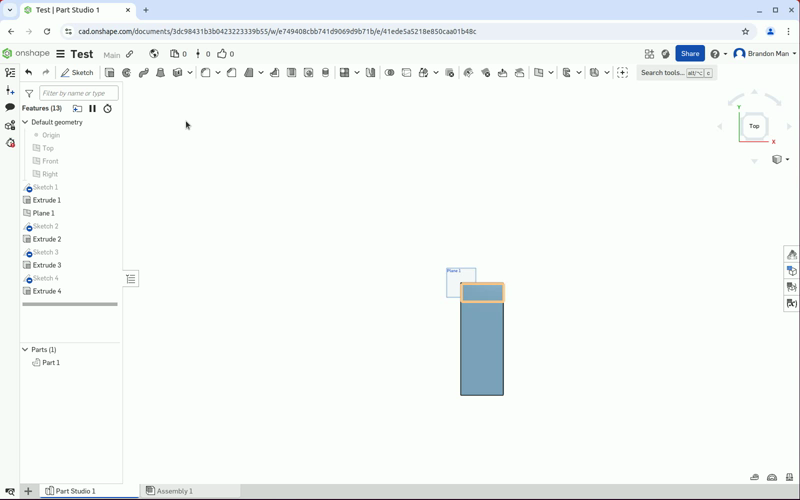
key(shift+h)
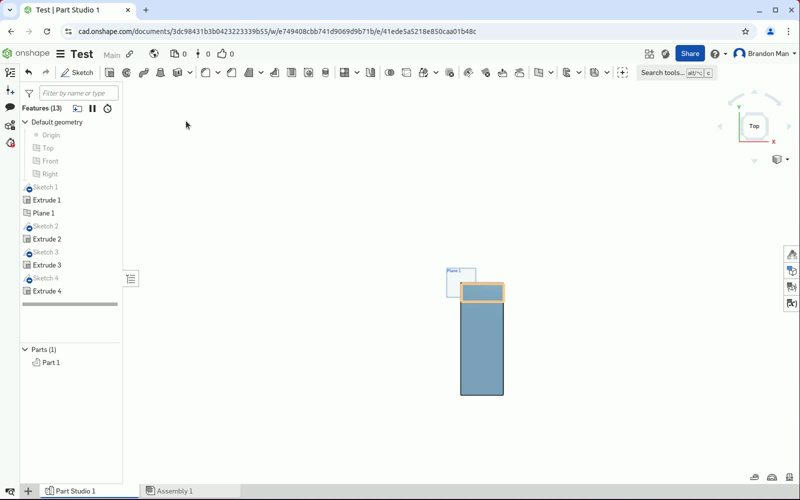
key(shift+7)
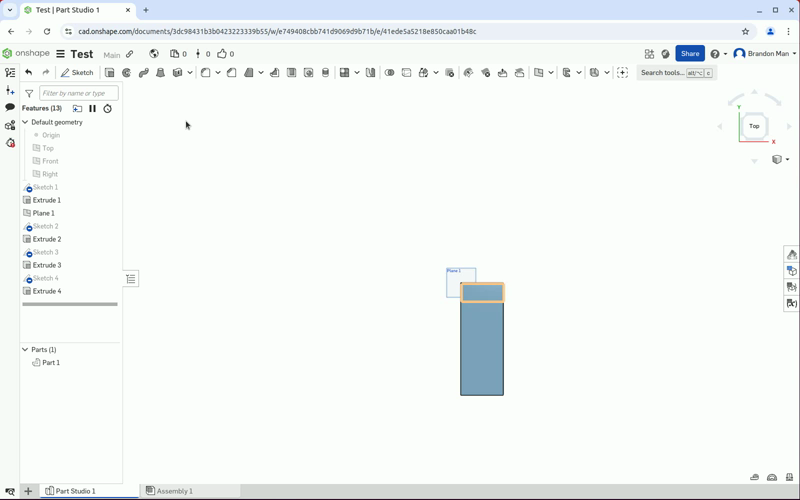
key(up, 3)
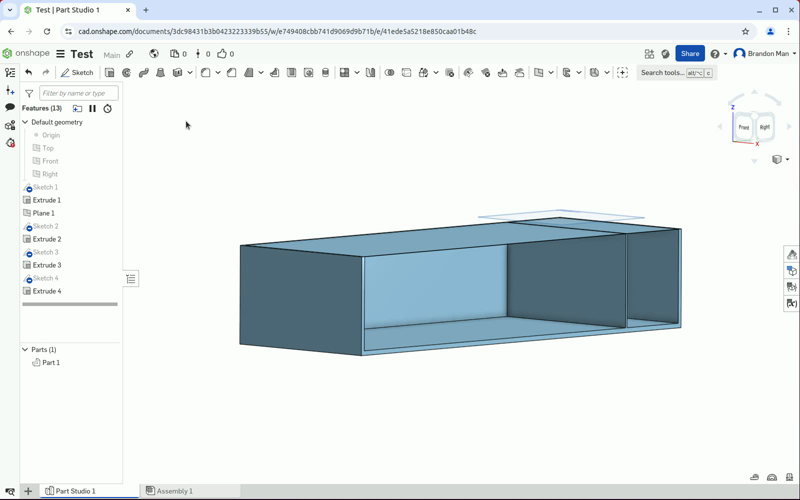
key(left, 3)
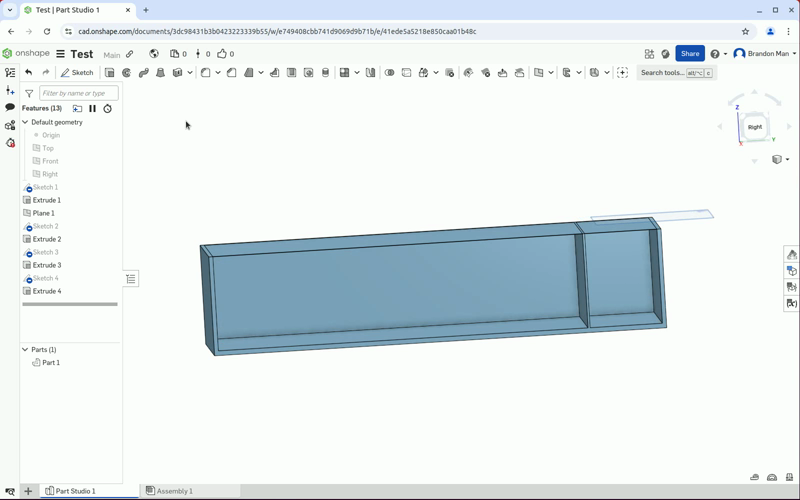
key(right, 3)
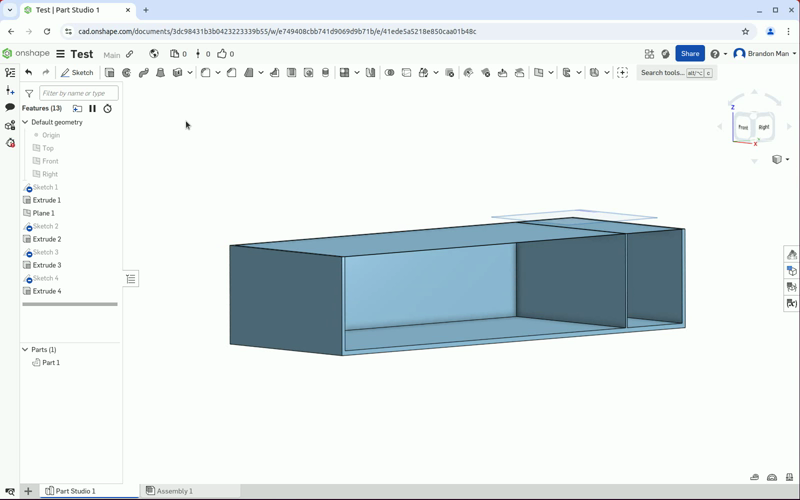
key(down, 3)
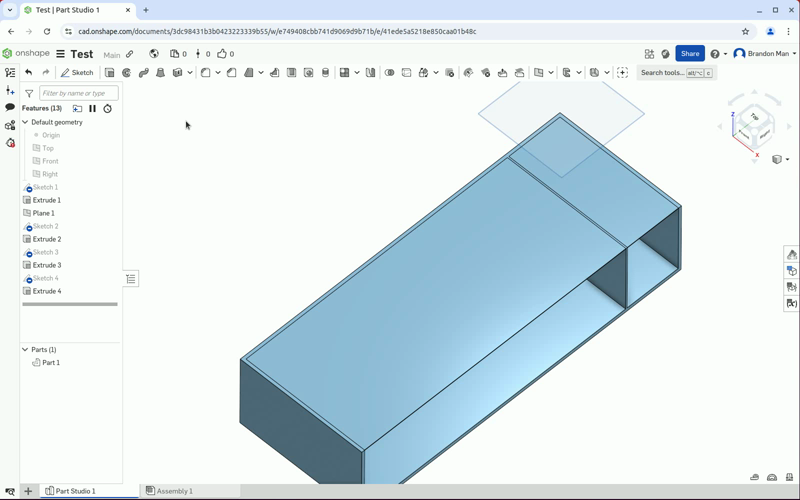
mouse_move(73, 189)
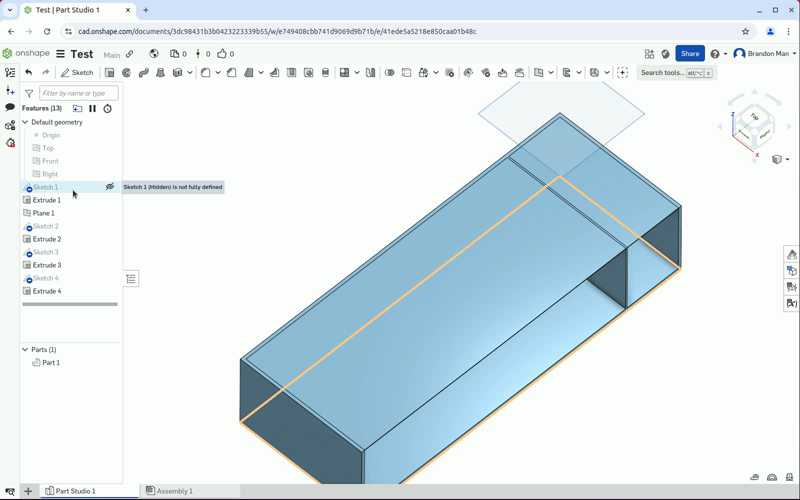
click(73, 189)